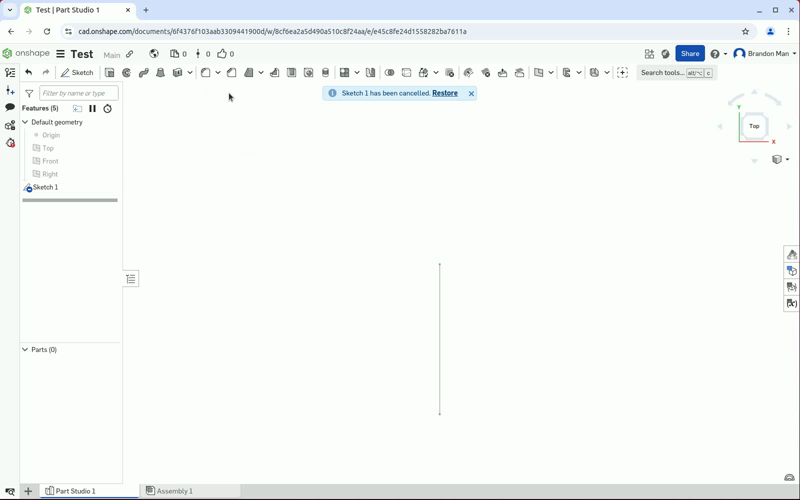
key(shift+h)
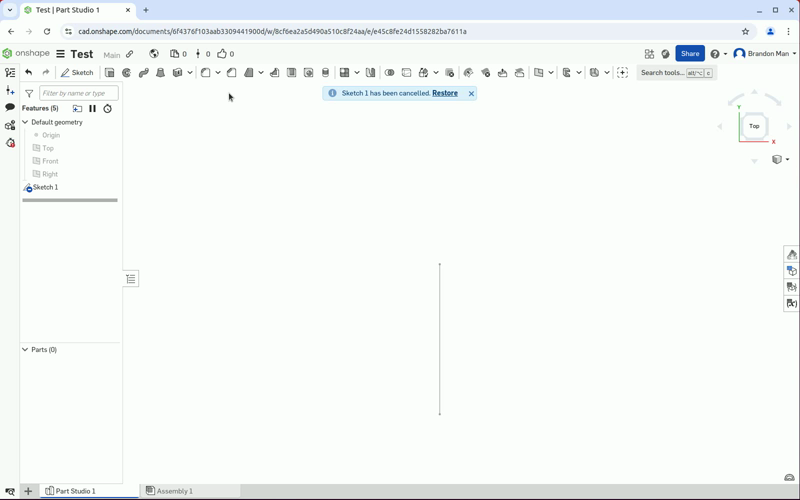
key(shift+s)
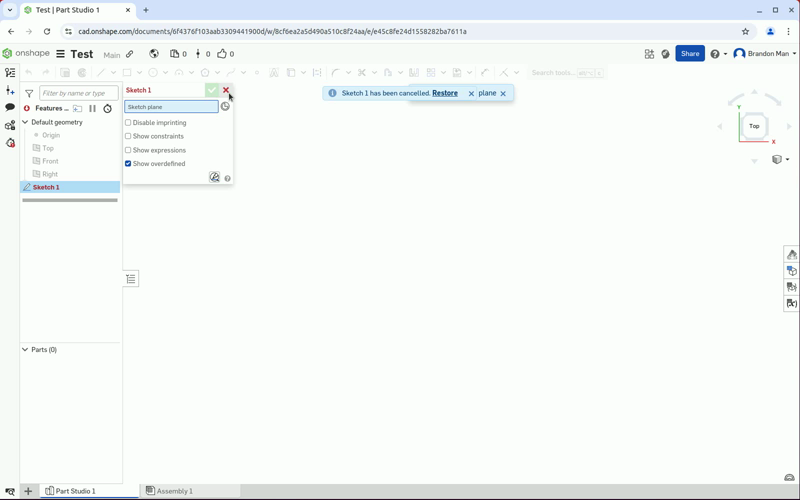
mouse_move(73, 150)
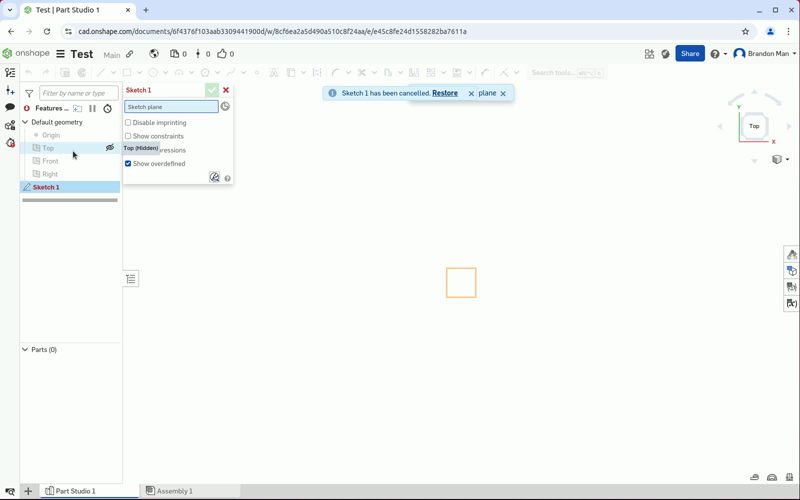
click(73, 150)
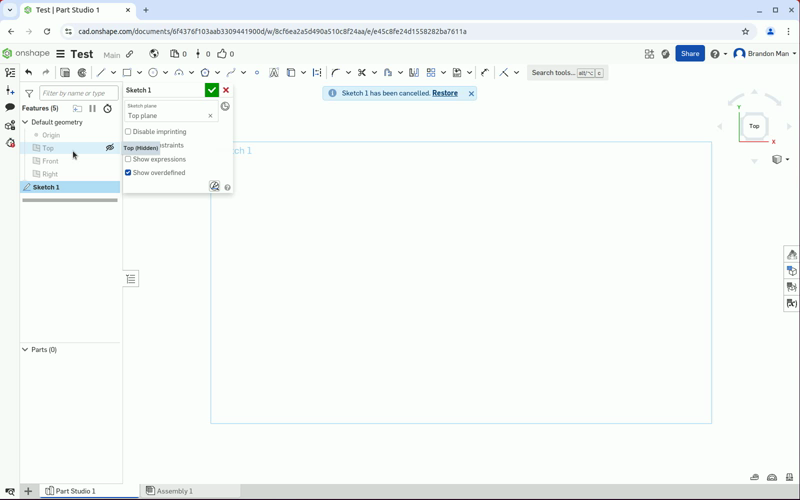
mouse_move(73, 352)
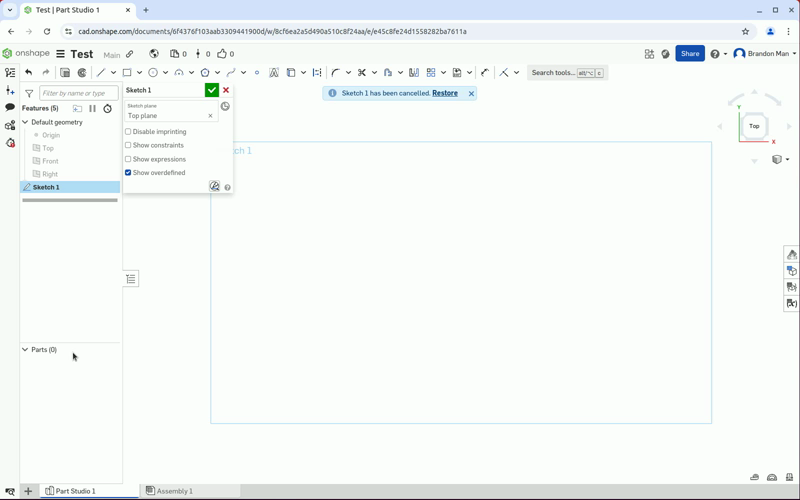
key(y)
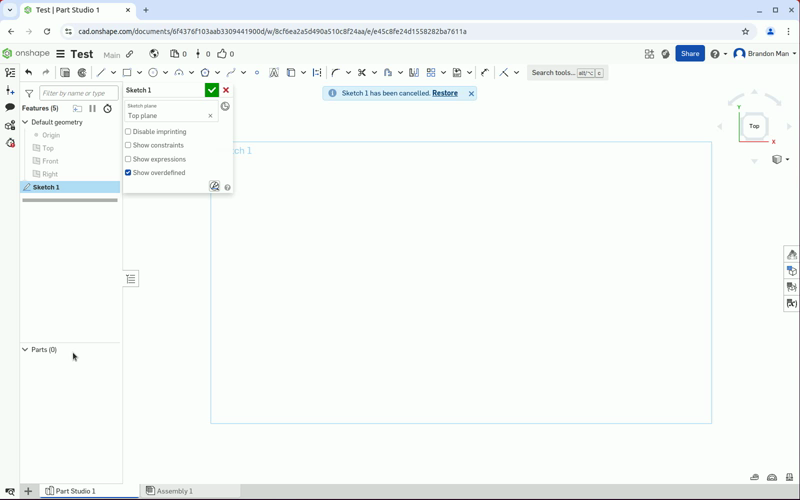
key(l)
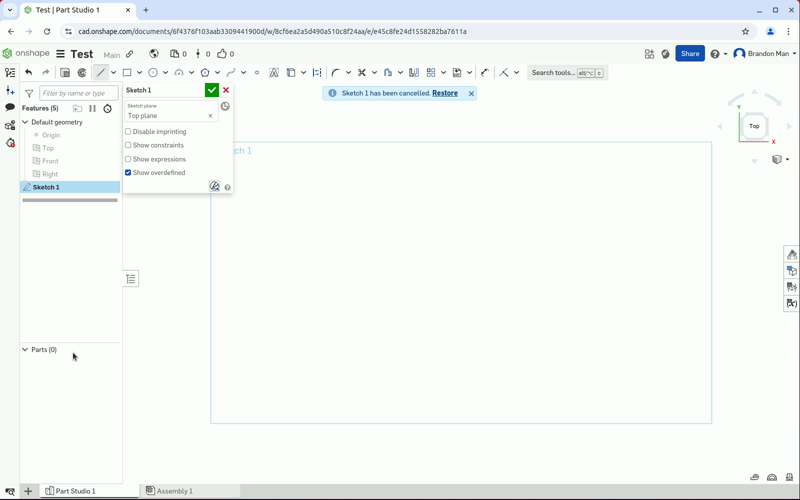
key_down(shift)
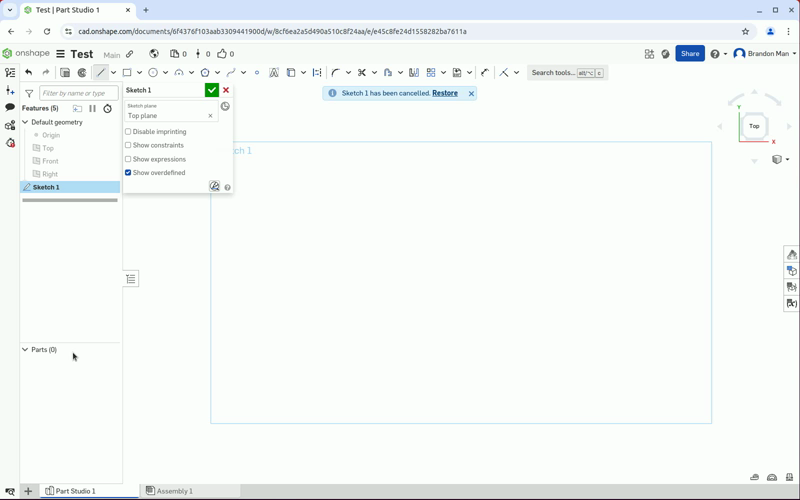
mouse_move(460, 351)
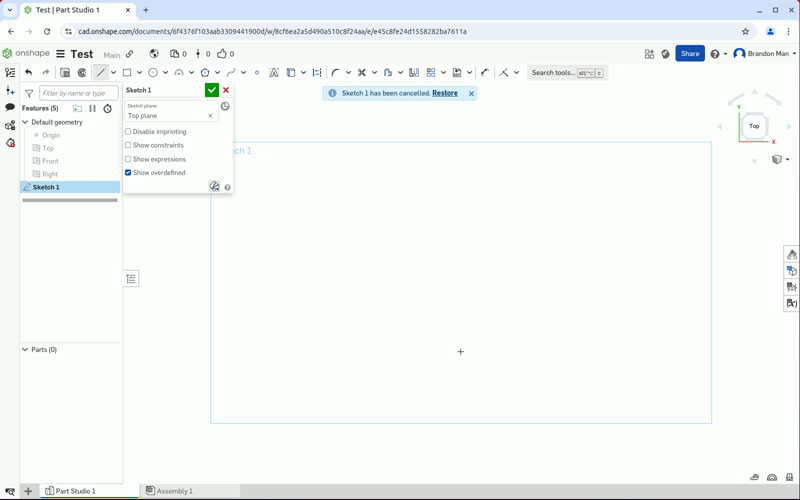
click(460, 351)
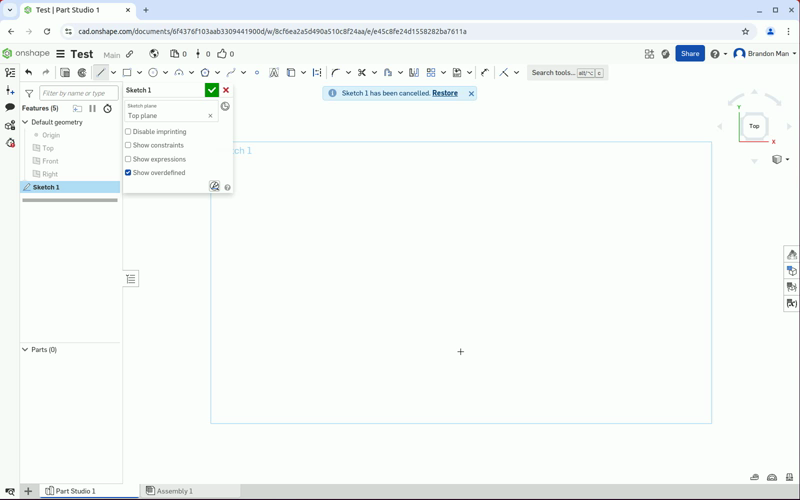
key_up(shift)
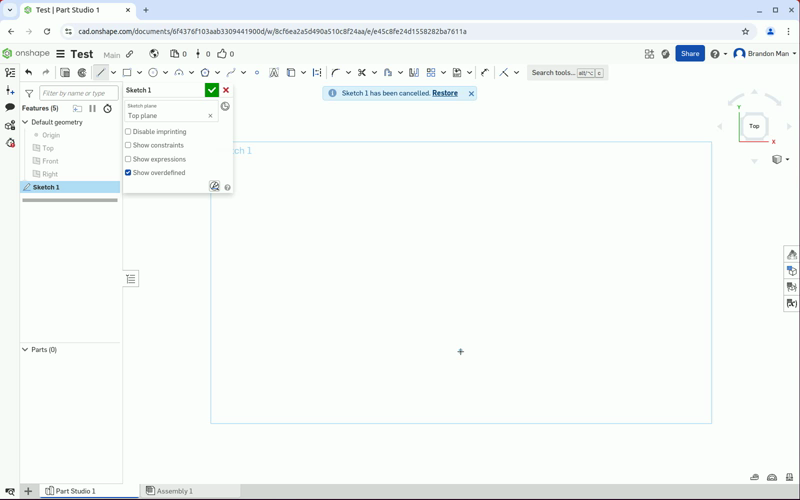
key_down(shift)
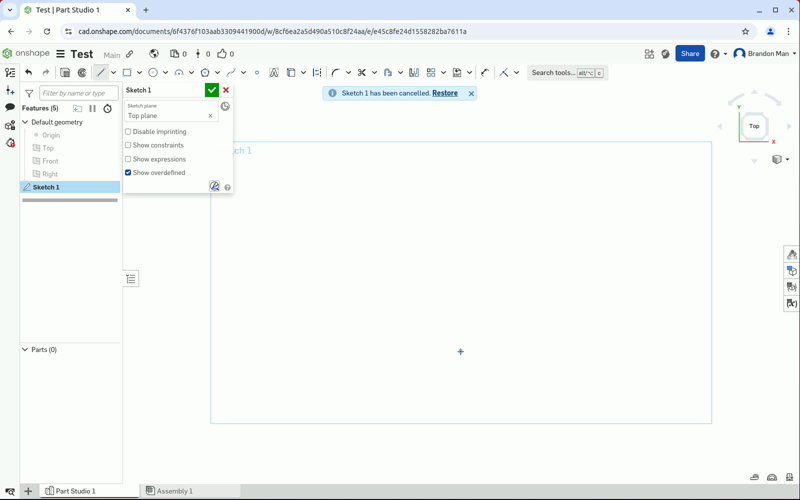
mouse_move(490, 351)
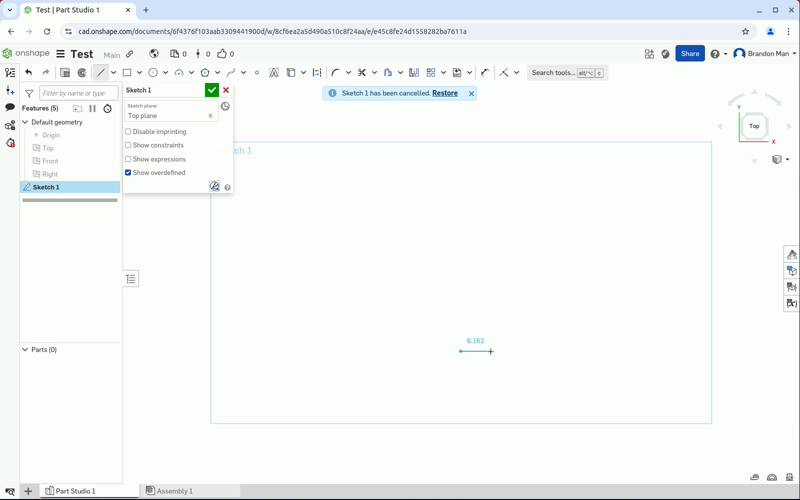
mouse_move(500, 351)
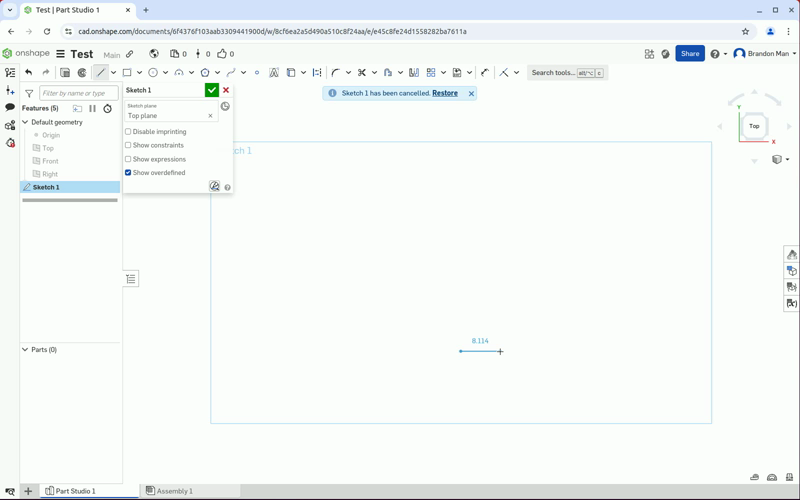
click(500, 351)
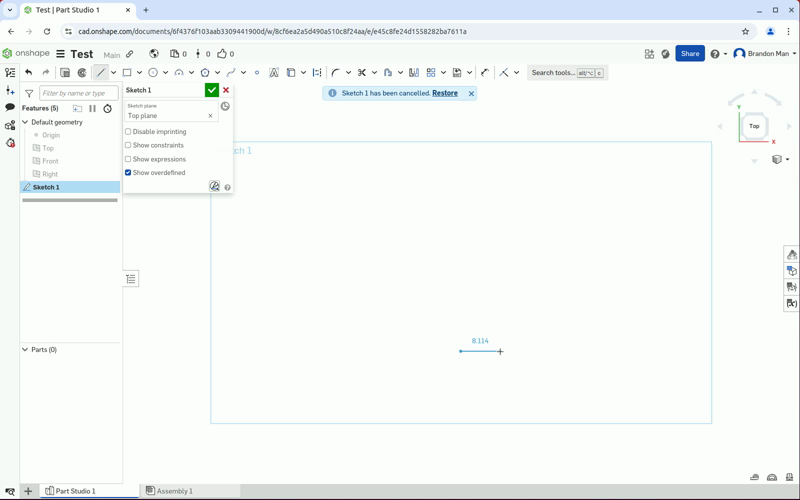
key_up(shift)
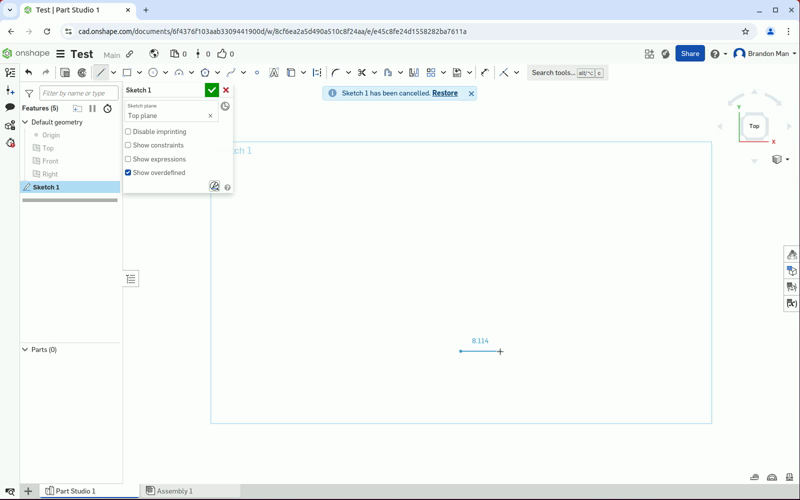
key_down(shift)
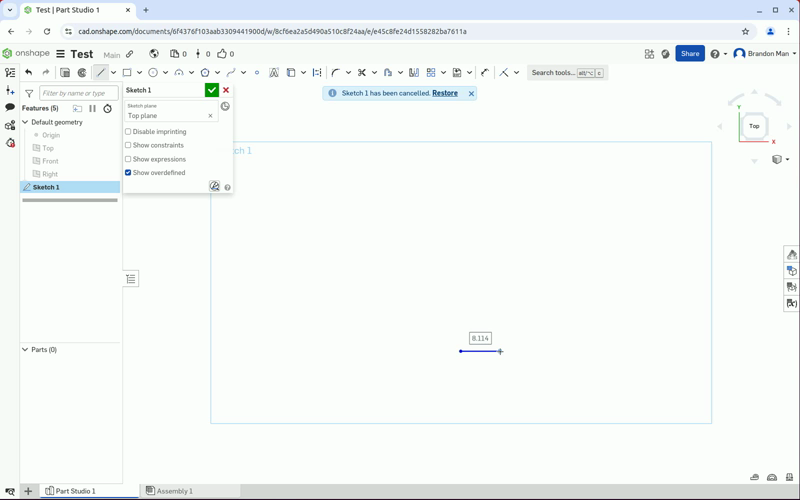
mouse_move(500, 282)
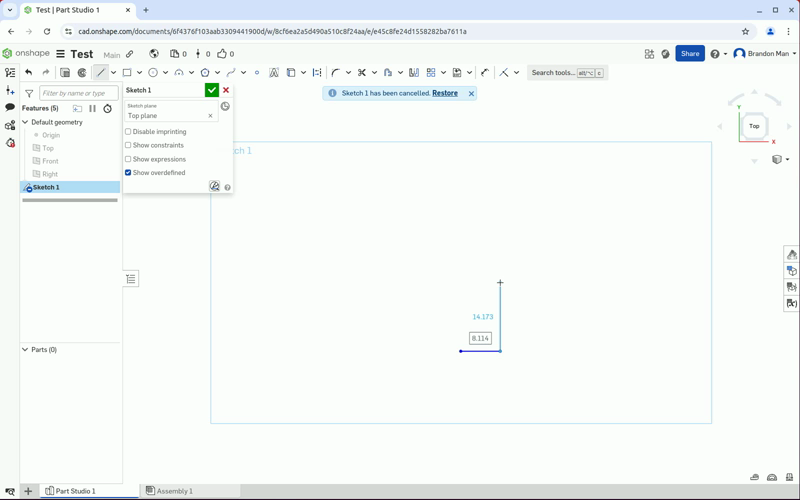
click(500, 282)
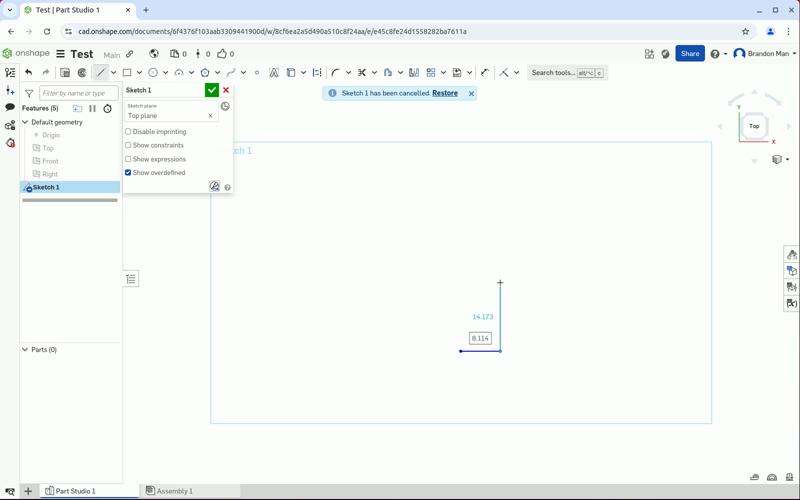
key_up(shift)
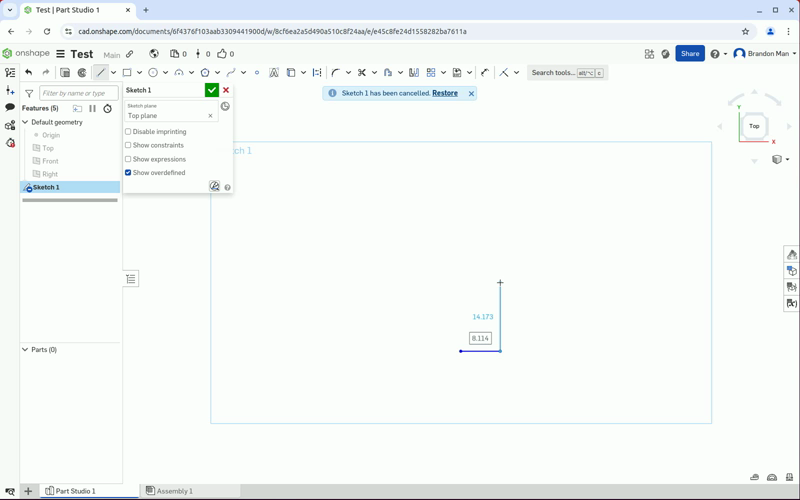
key_down(shift)
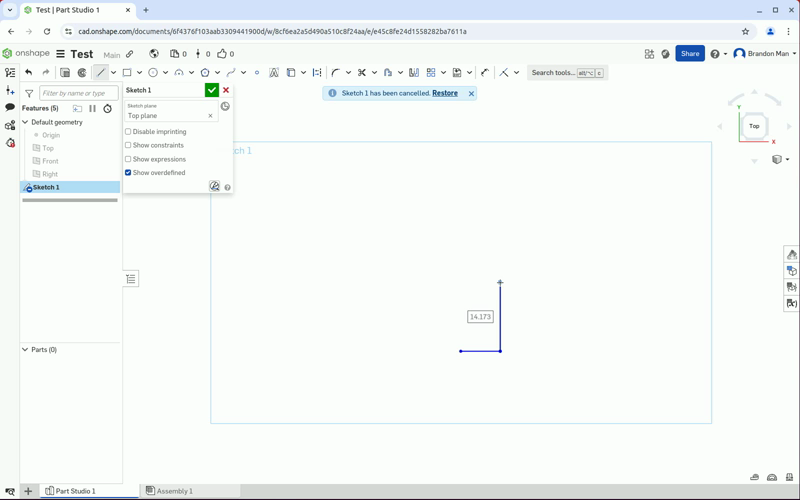
mouse_move(530, 282)
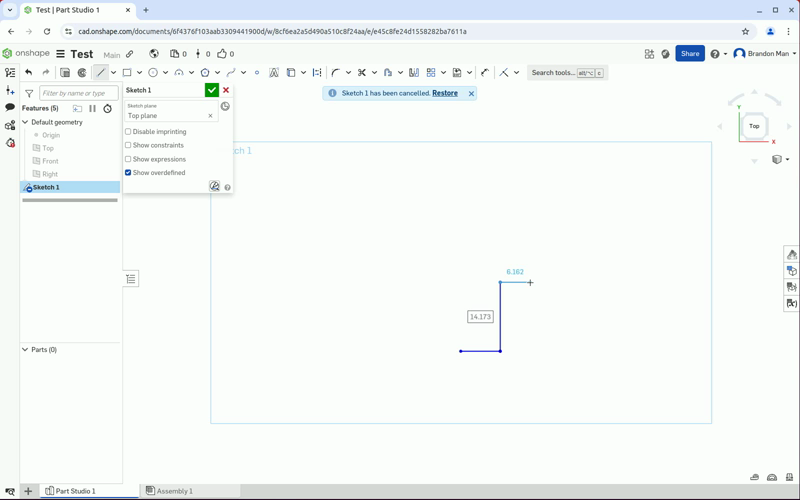
mouse_move(489, 282)
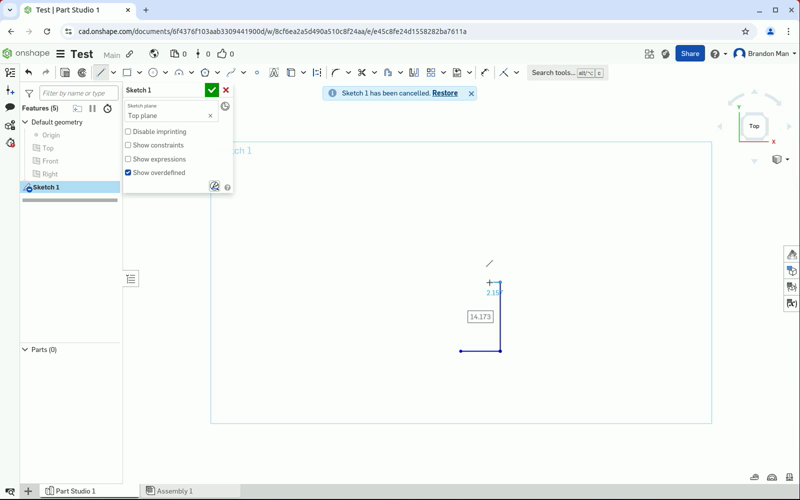
click(489, 282)
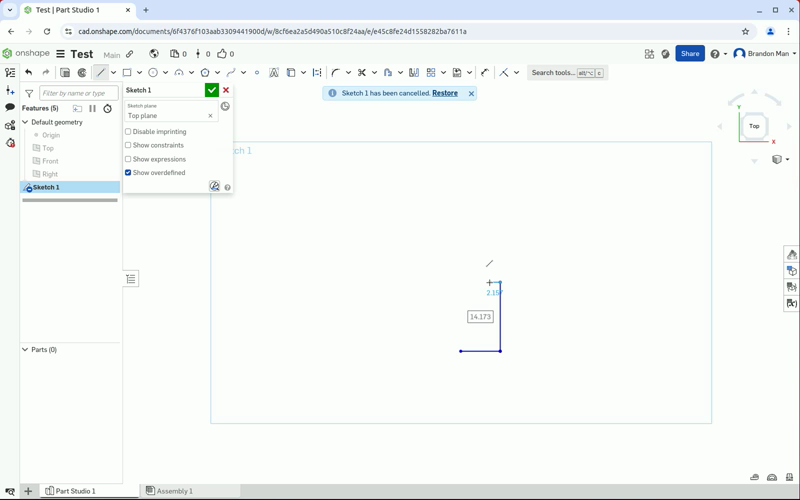
key_up(shift)
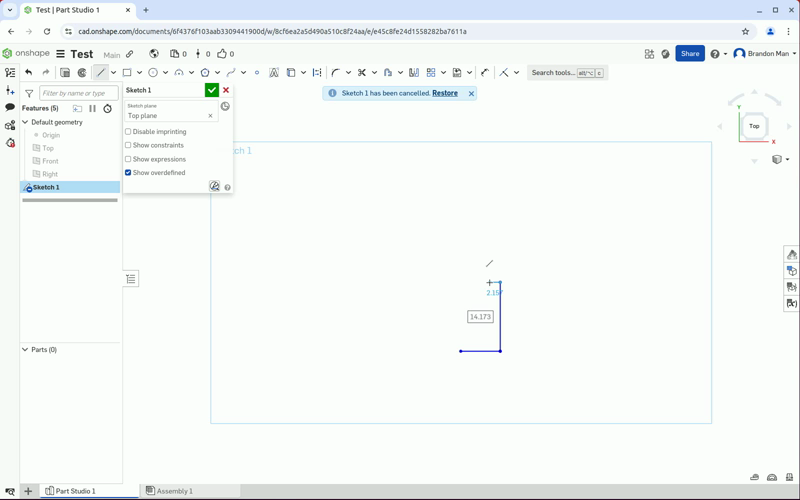
key_down(shift)
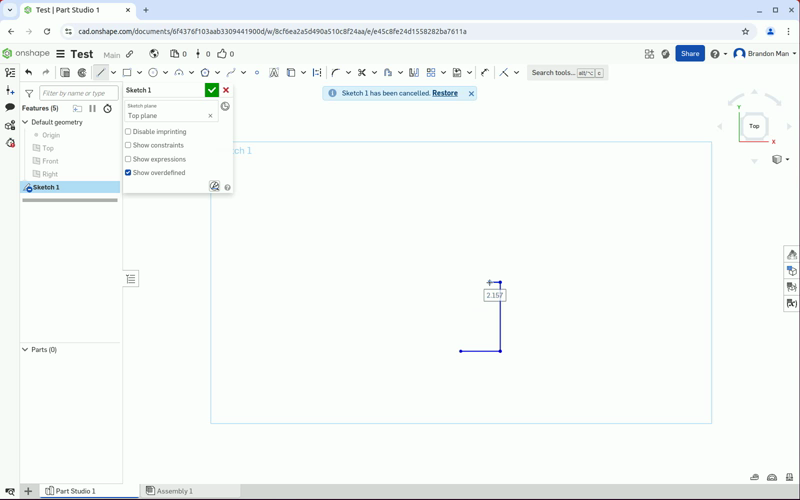
mouse_move(519, 282)
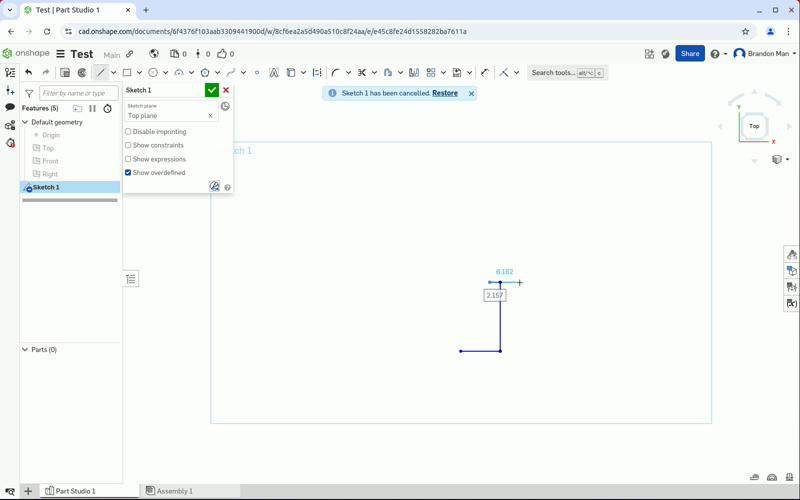
mouse_move(460, 327)
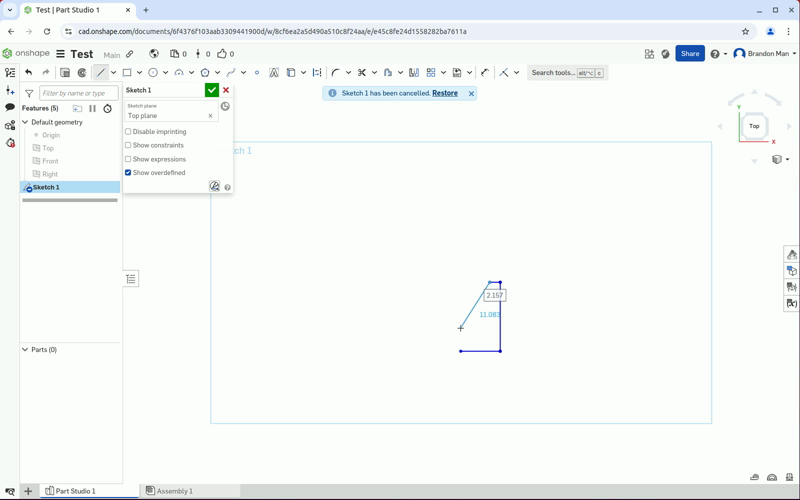
click(460, 327)
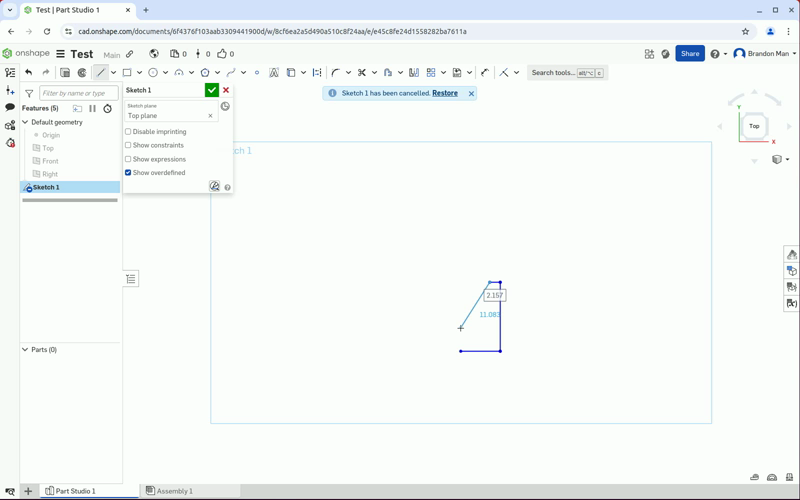
key_up(shift)
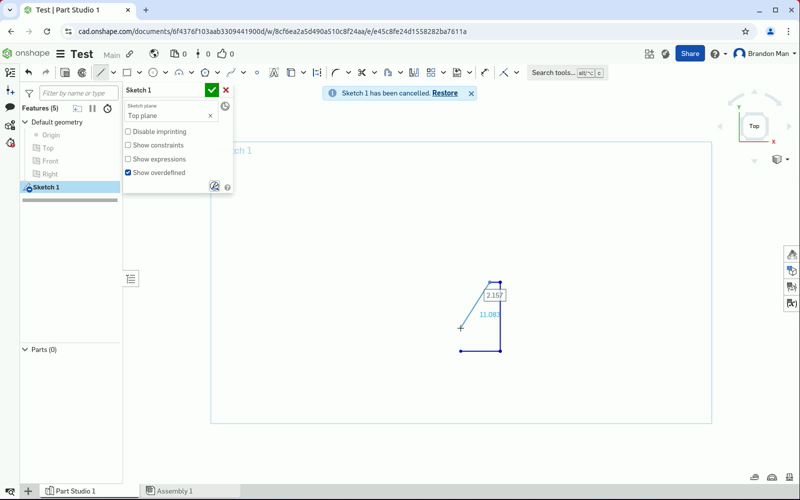
mouse_move(490, 327)
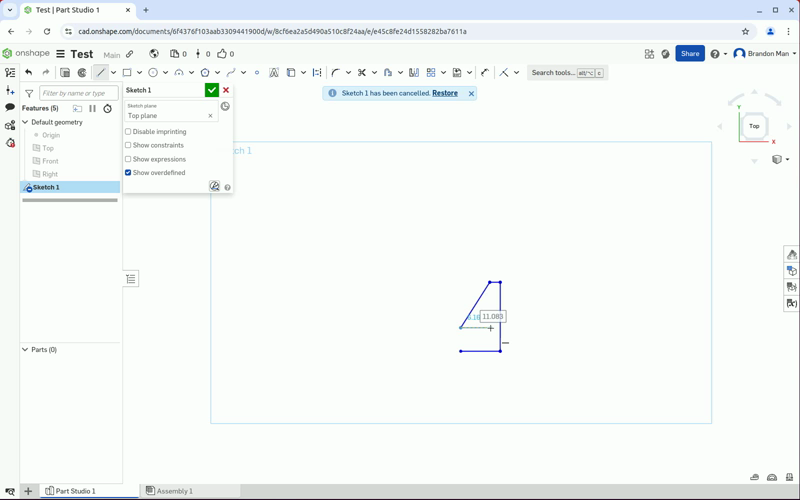
key_down(shift)
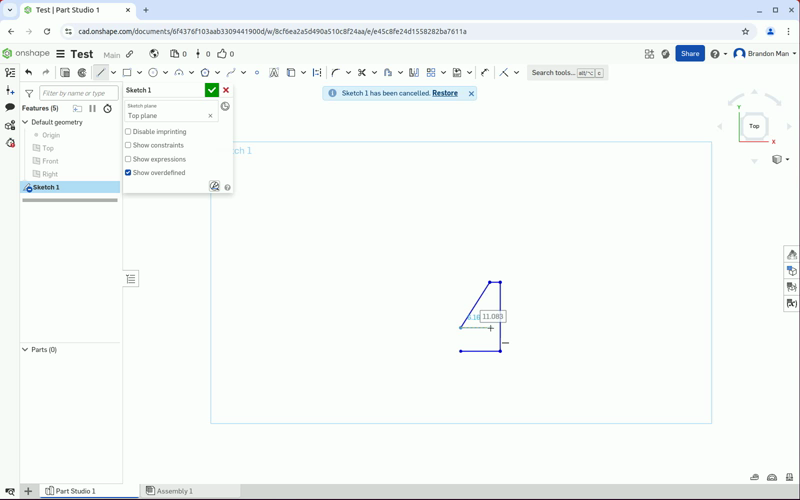
mouse_move(460, 351)
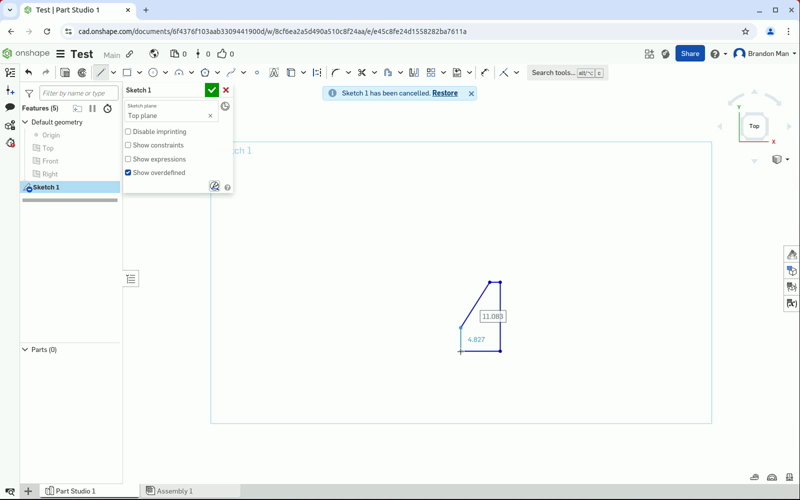
key_up(shift)
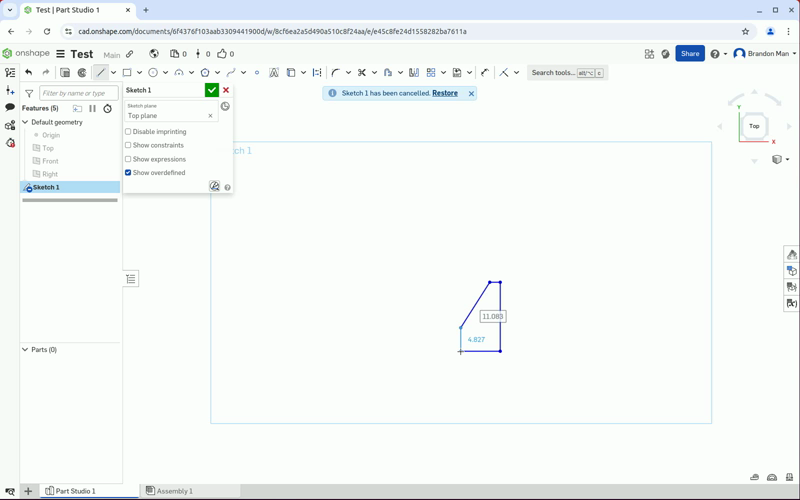
click(460, 351)
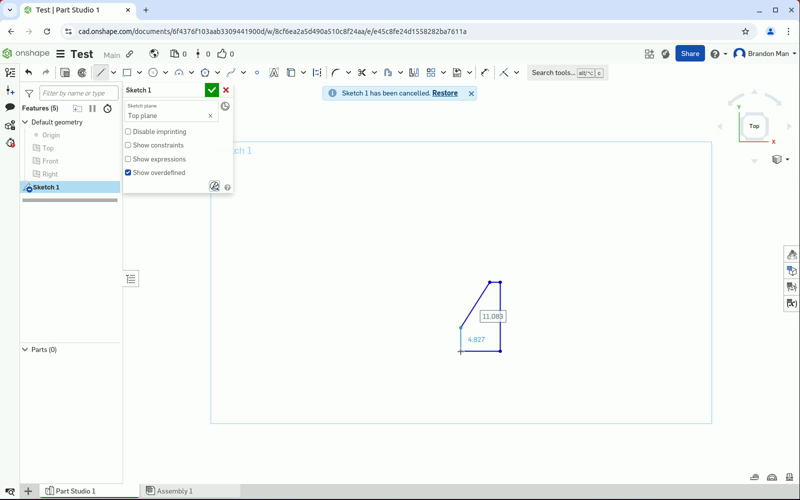
key(esc)
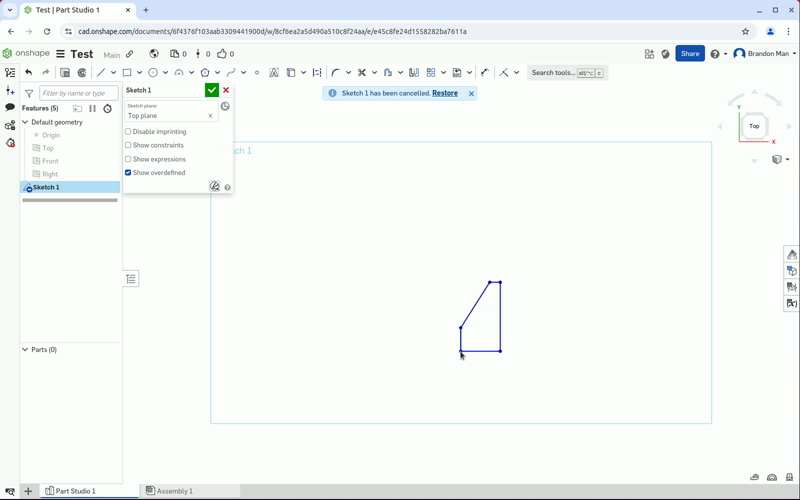
mouse_move(486, 334)
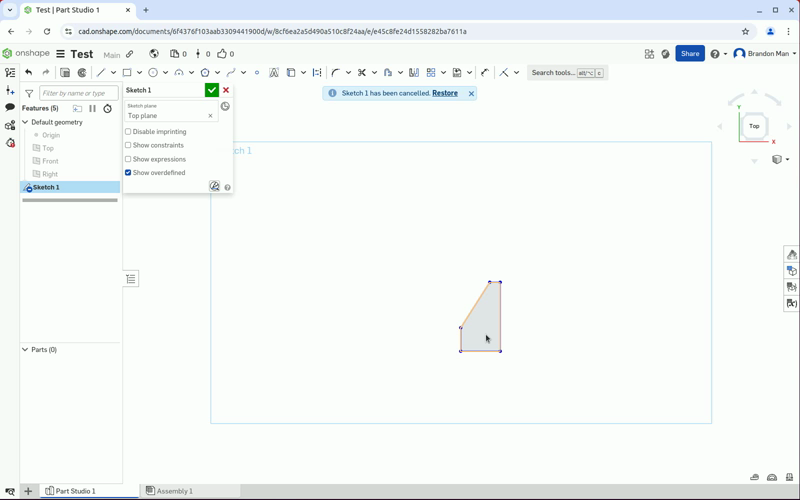
click(486, 334)
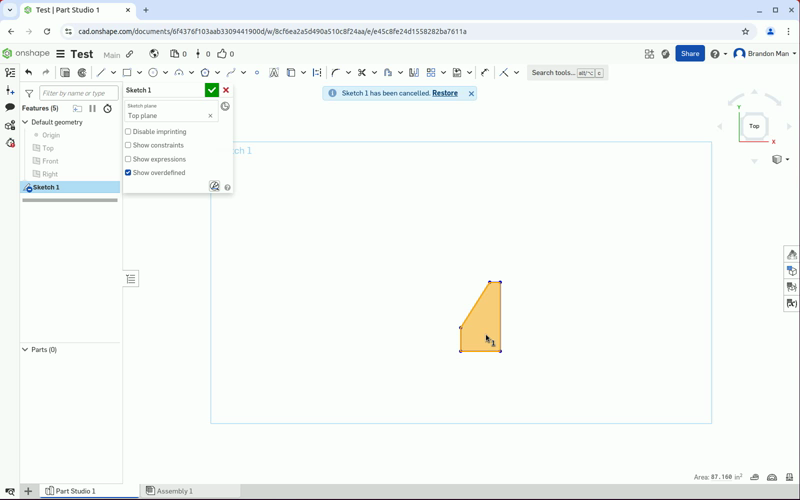
mouse_move(73, 352)
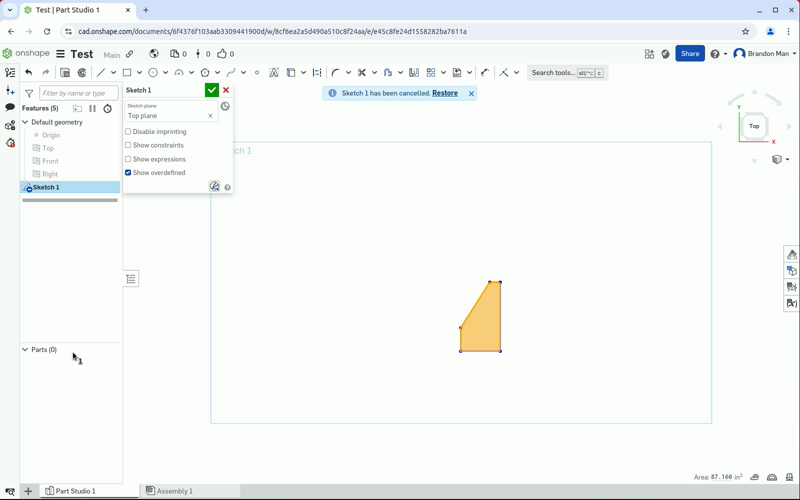
key(shift+y)
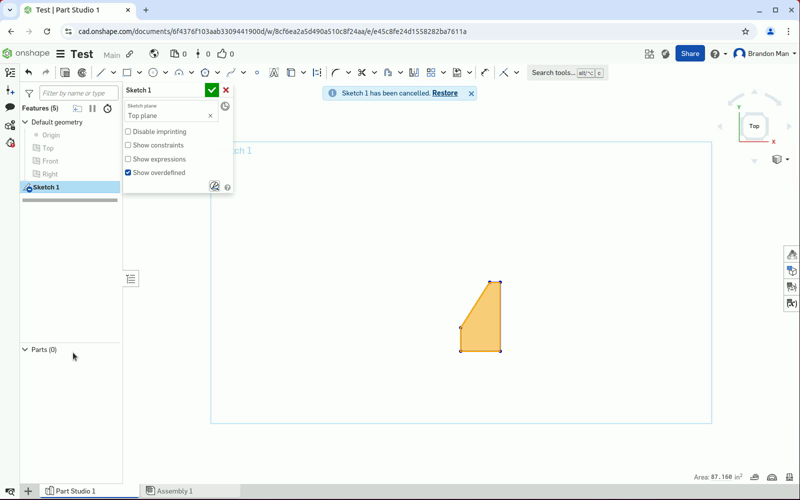
key(shift+e)
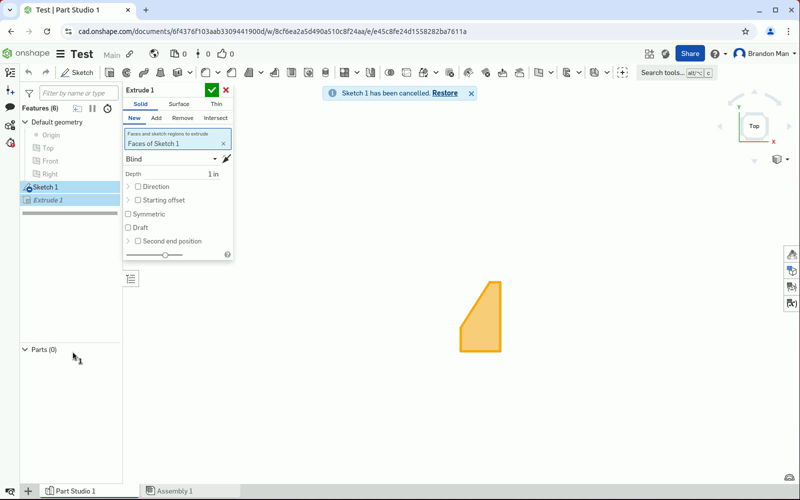
mouse_move(143, 106)
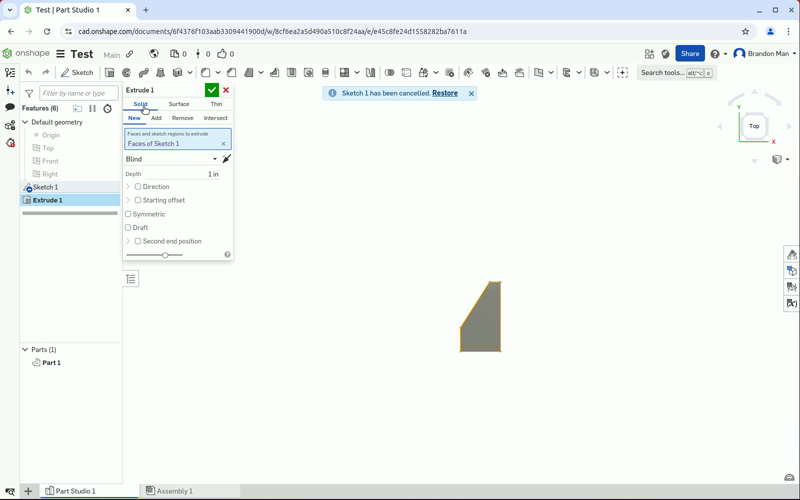
click(143, 106)
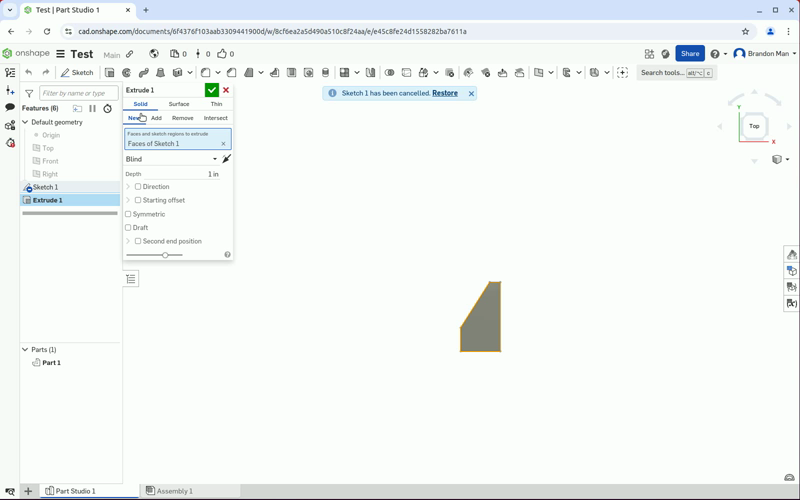
mouse_move(137, 120)
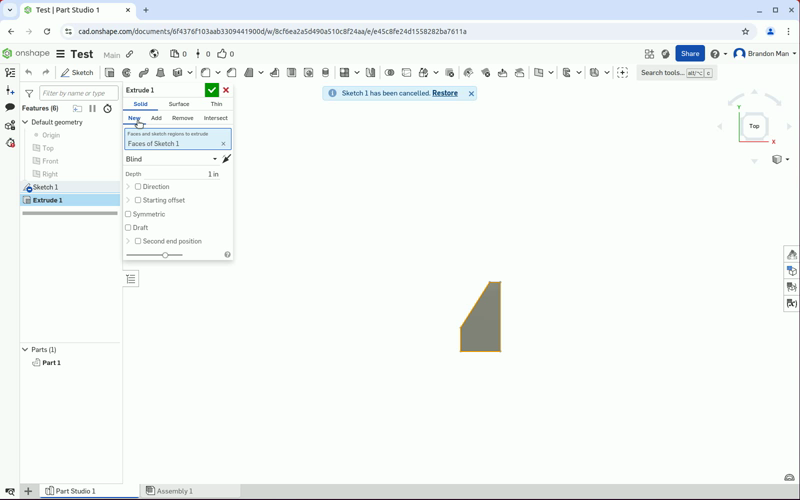
click(137, 120)
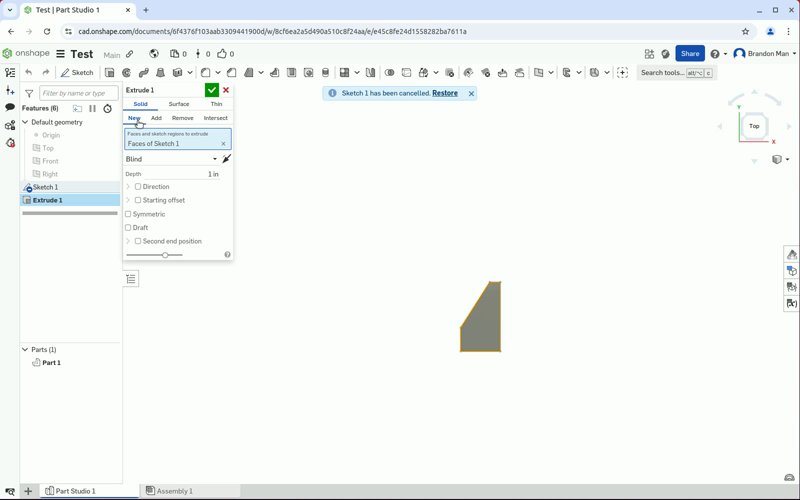
key(tab, 4)
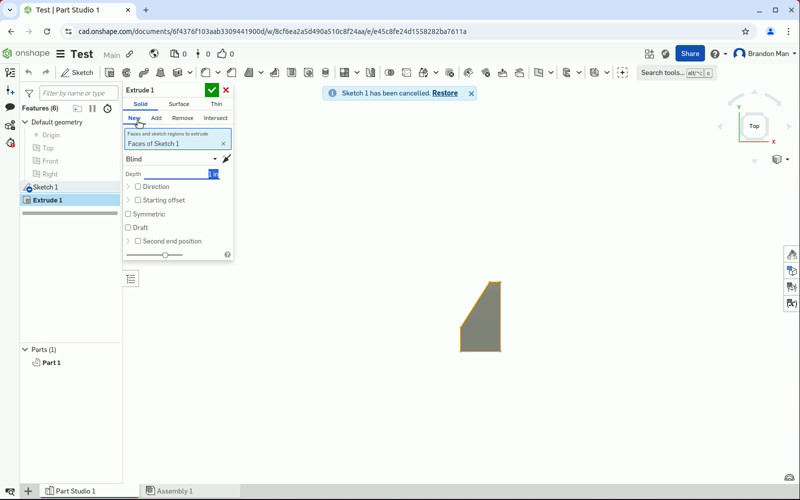
text(-3.611)
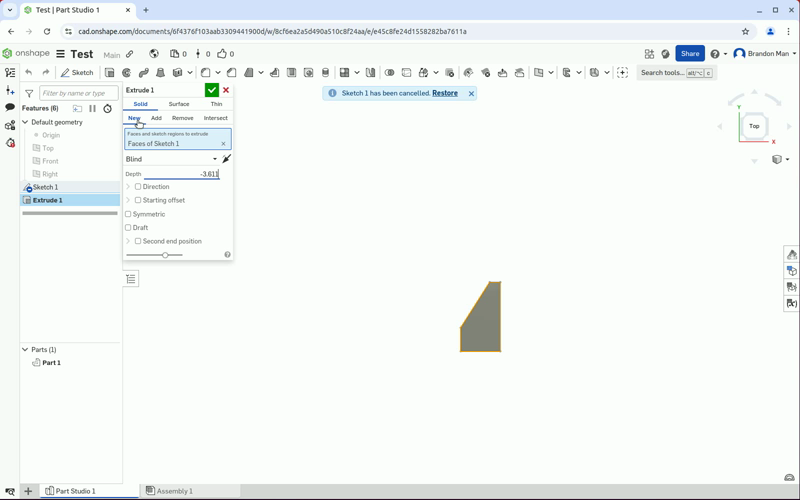
key(enter)
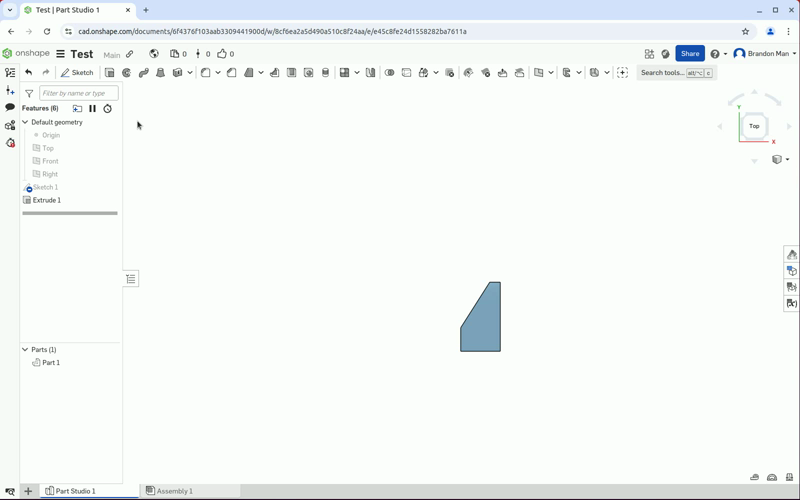
key(shift+h)
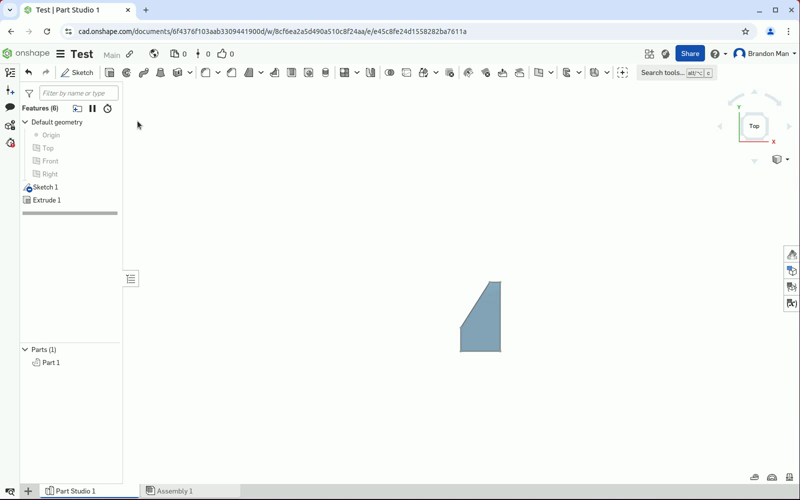
key(shift+h)
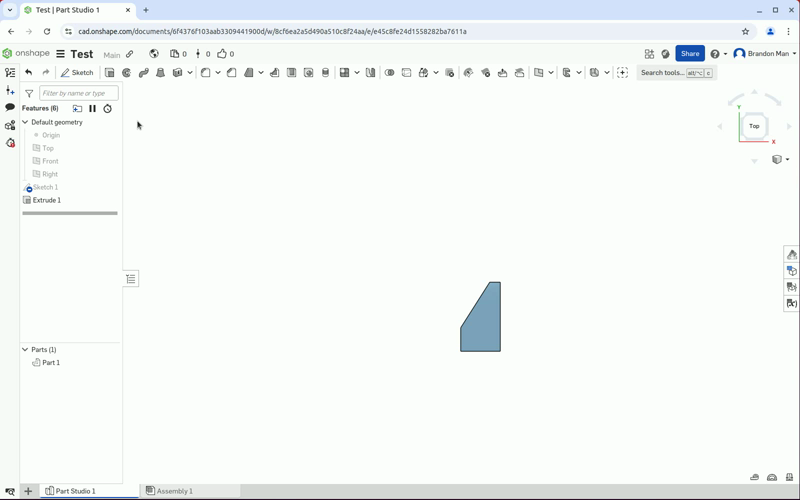
mouse_move(73, 189)
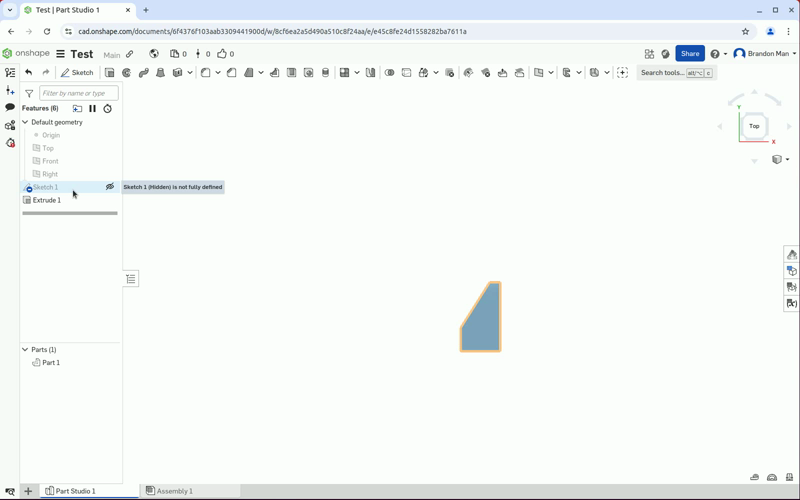
click(73, 189)
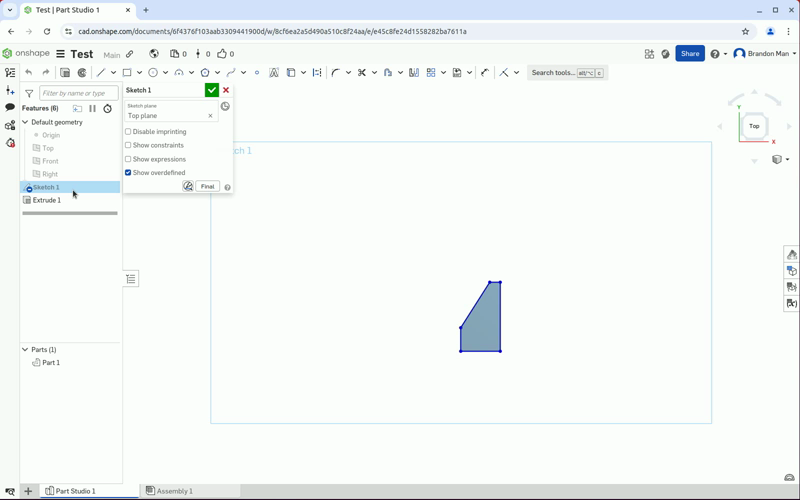
mouse_move(229, 92)
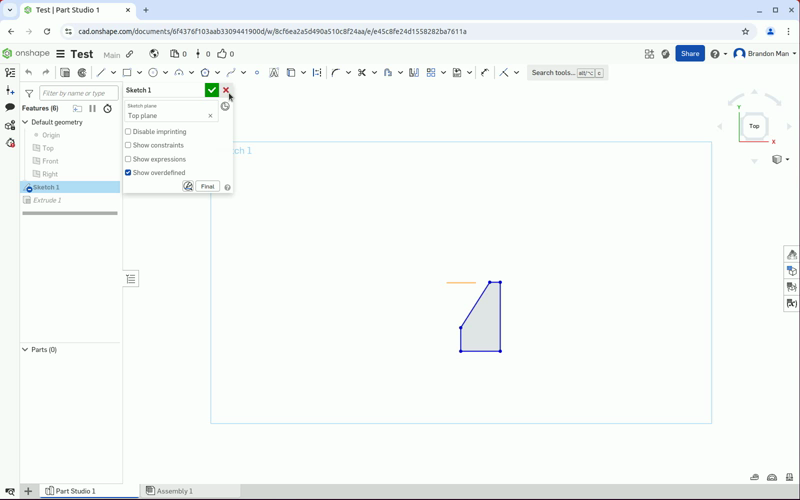
click(229, 92)
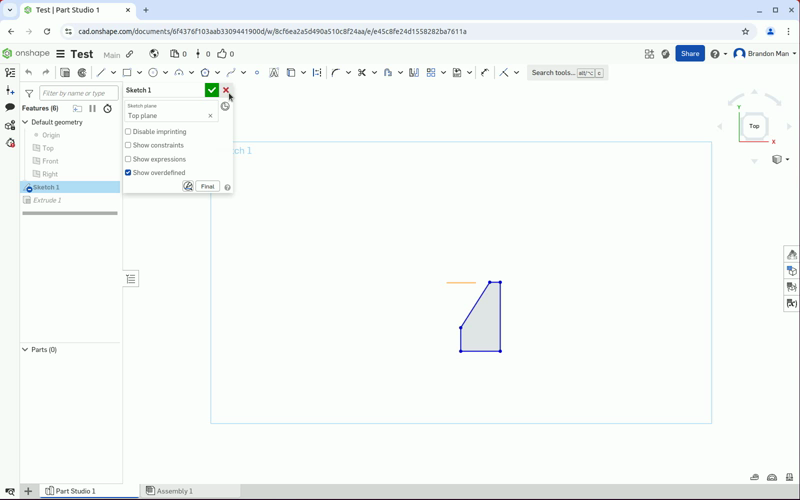
key(shift+s)
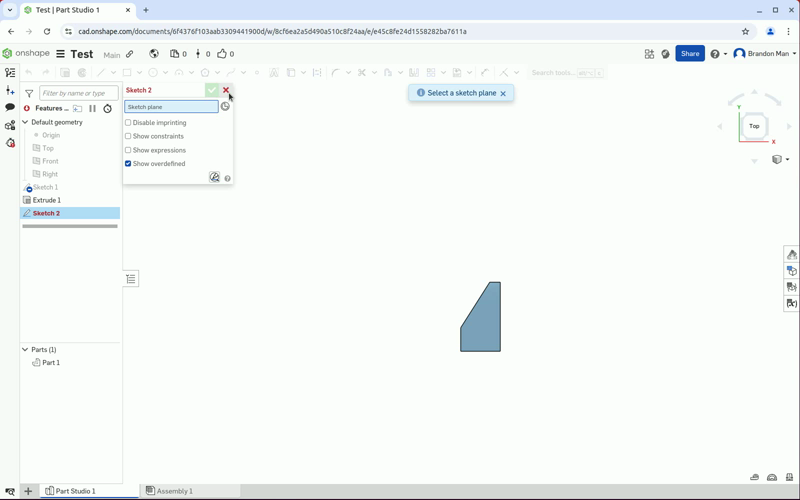
mouse_move(73, 150)
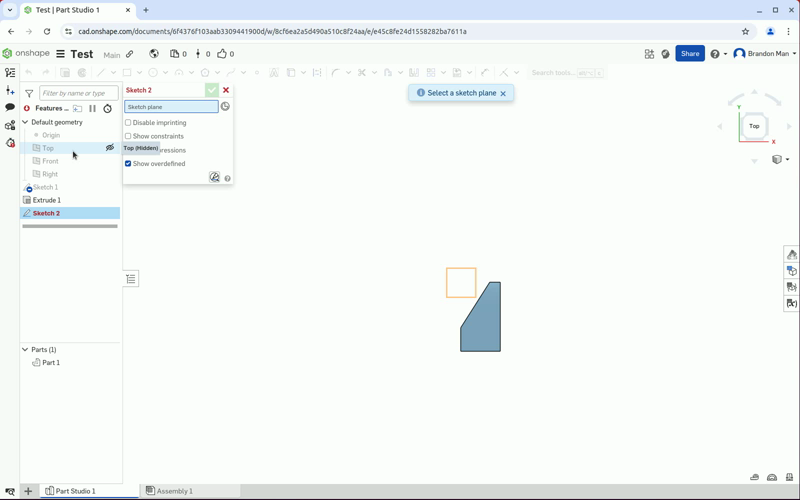
click(73, 150)
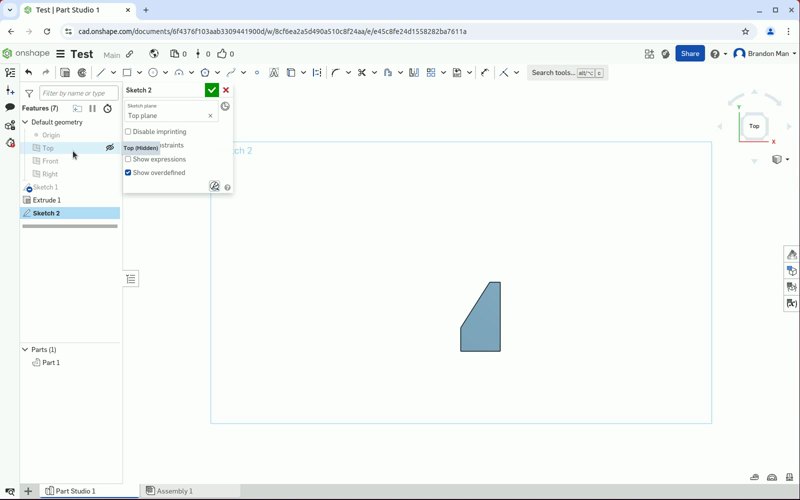
mouse_move(73, 352)
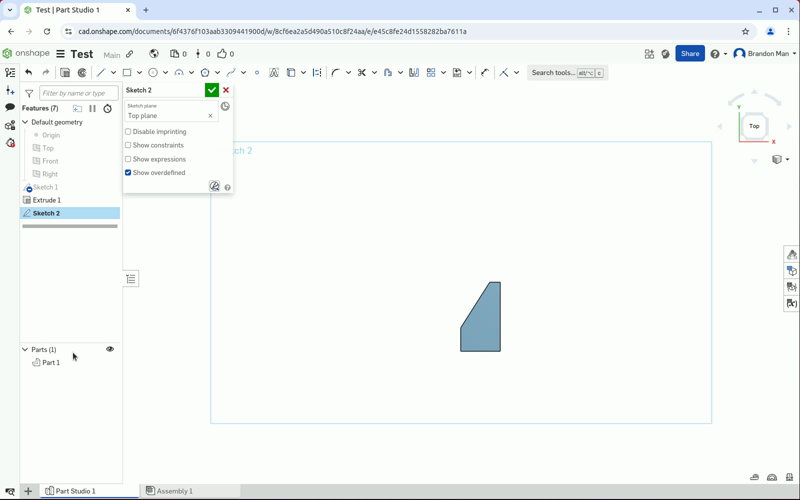
key(y)
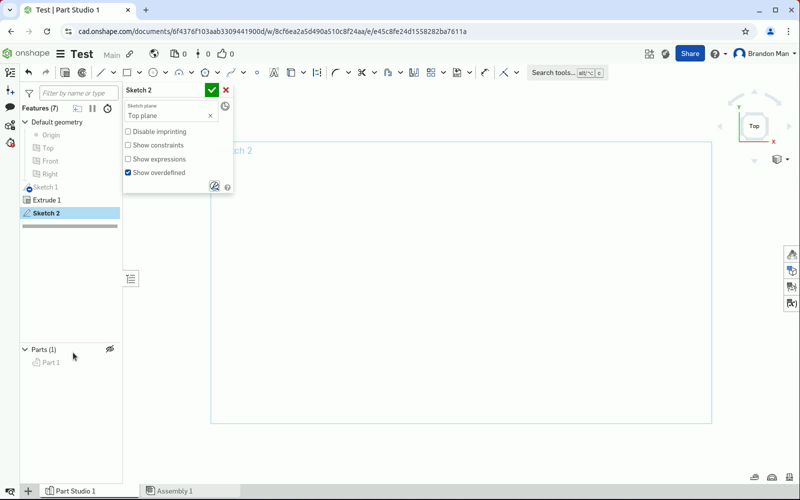
key(l)
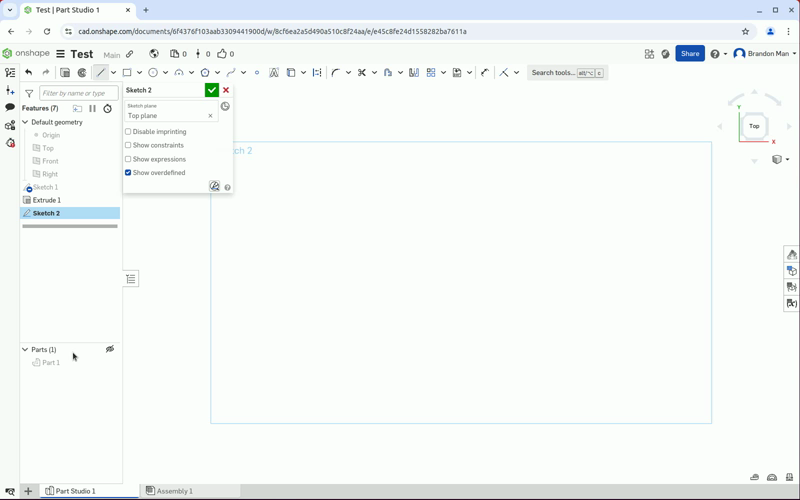
key_down(shift)
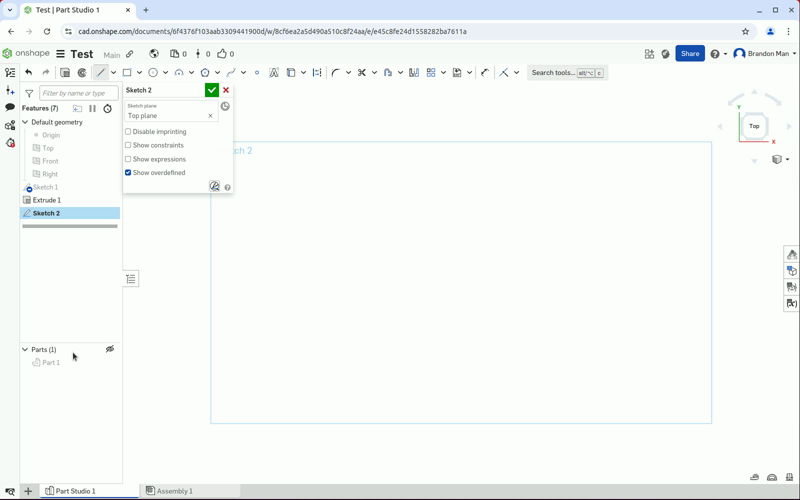
mouse_move(499, 351)
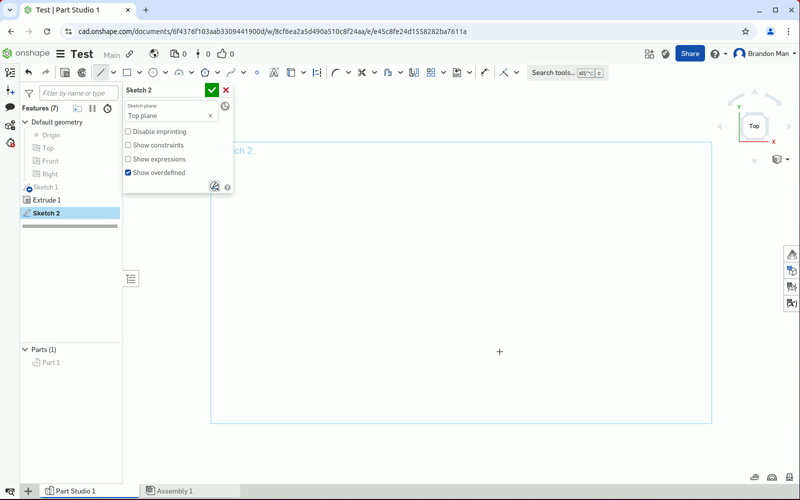
click(499, 351)
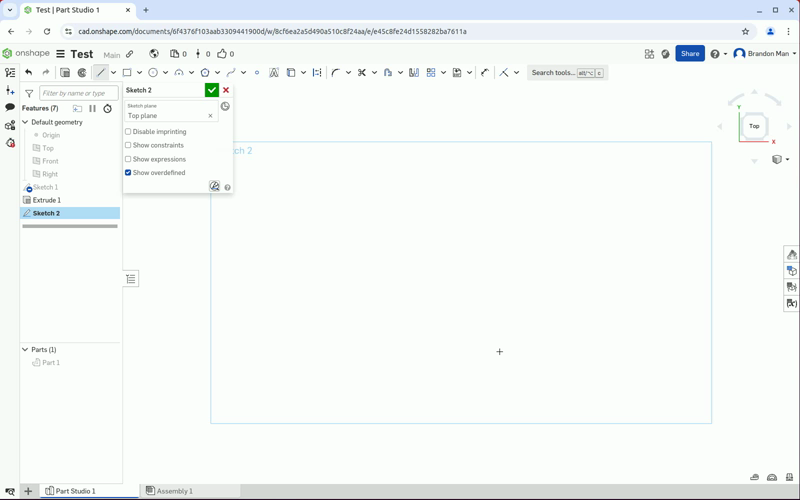
key_up(shift)
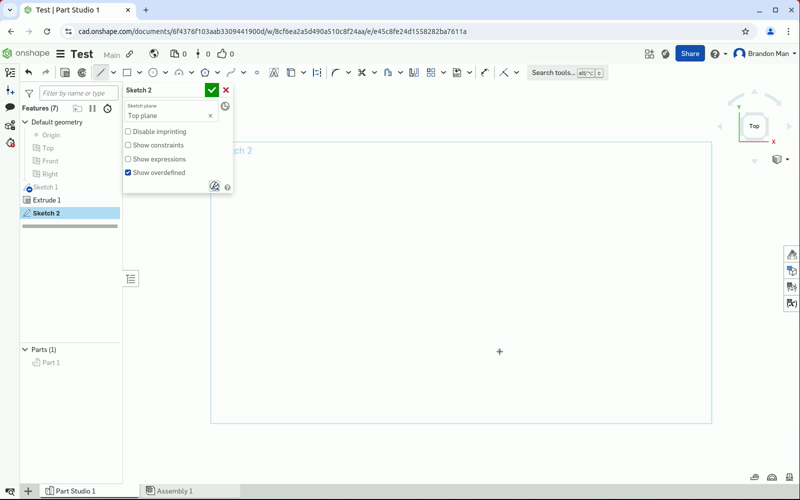
key_down(shift)
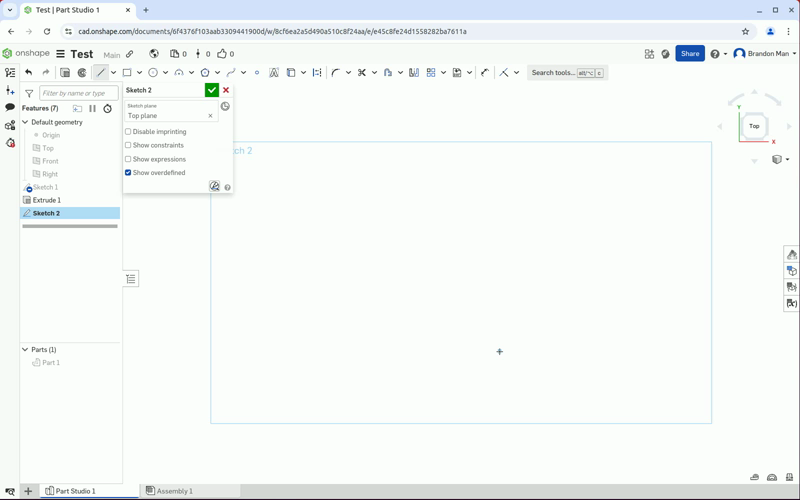
mouse_move(529, 351)
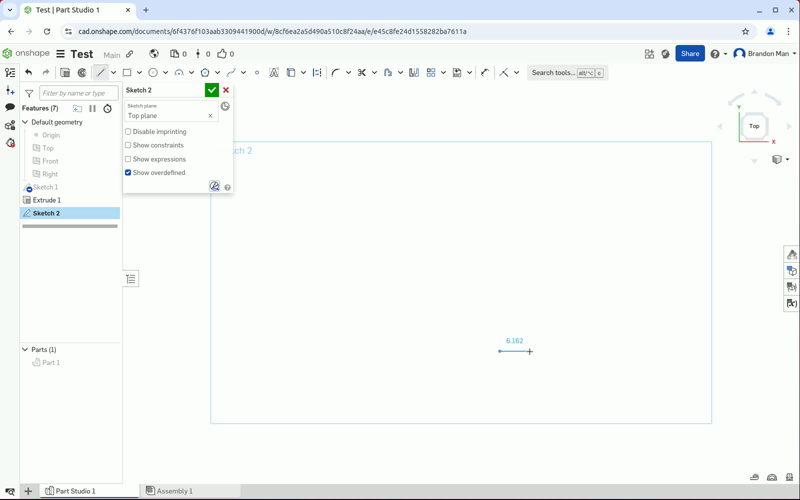
mouse_move(534, 351)
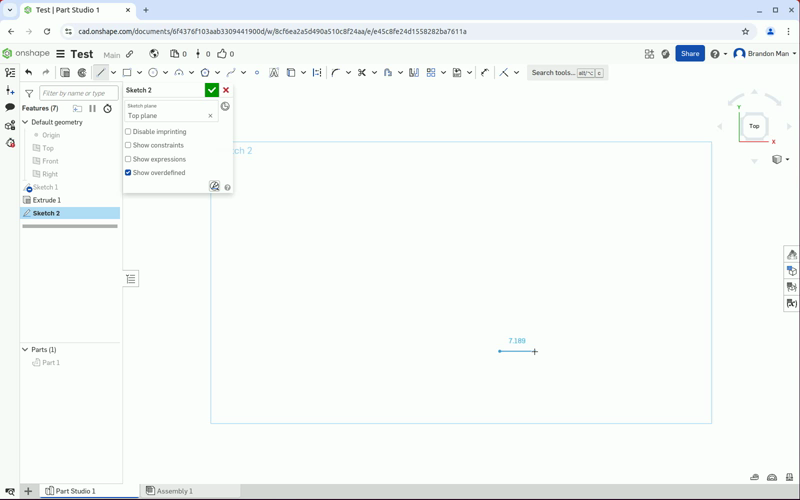
click(534, 351)
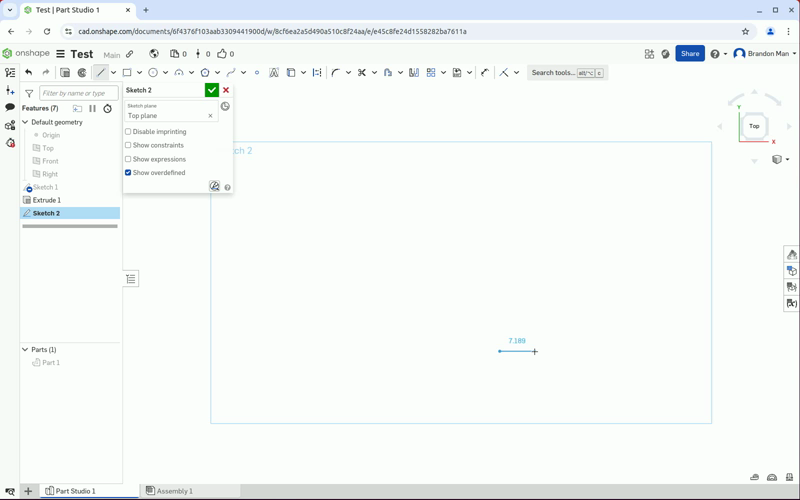
key_up(shift)
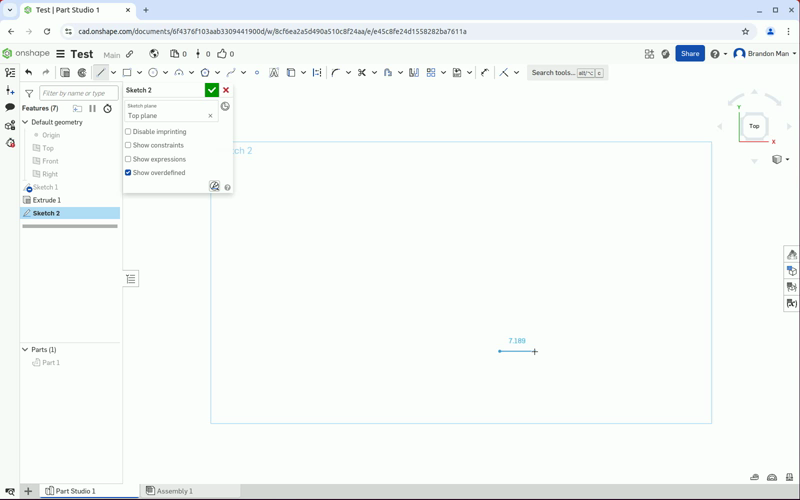
key_down(shift)
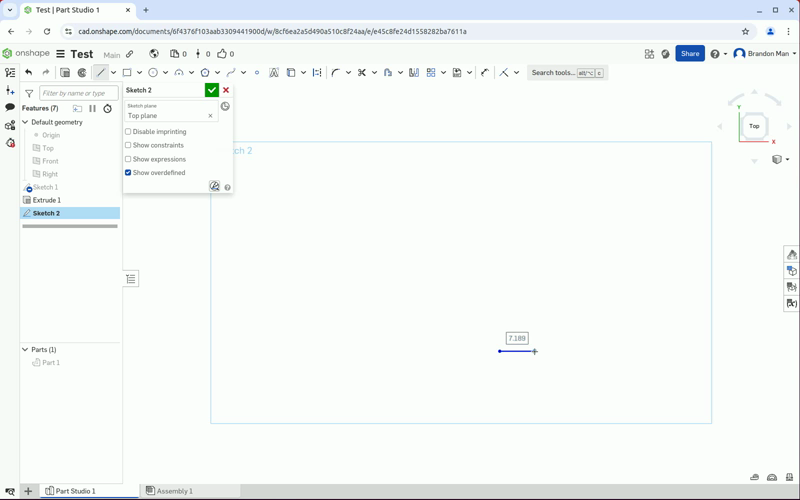
mouse_move(534, 282)
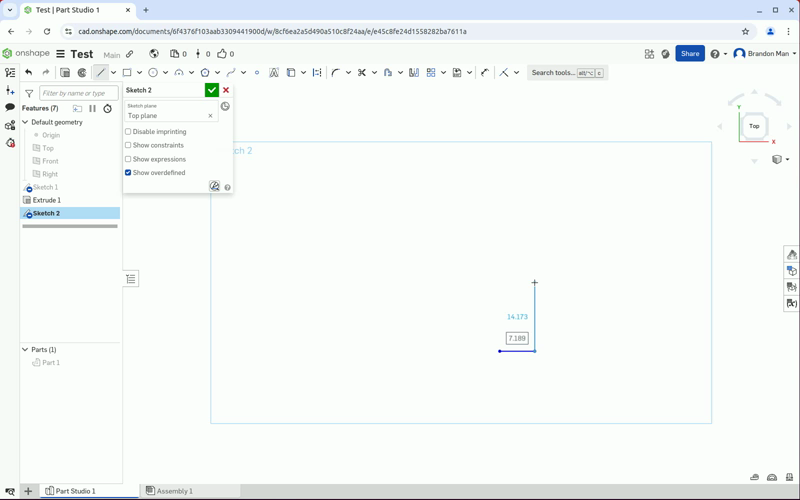
click(534, 282)
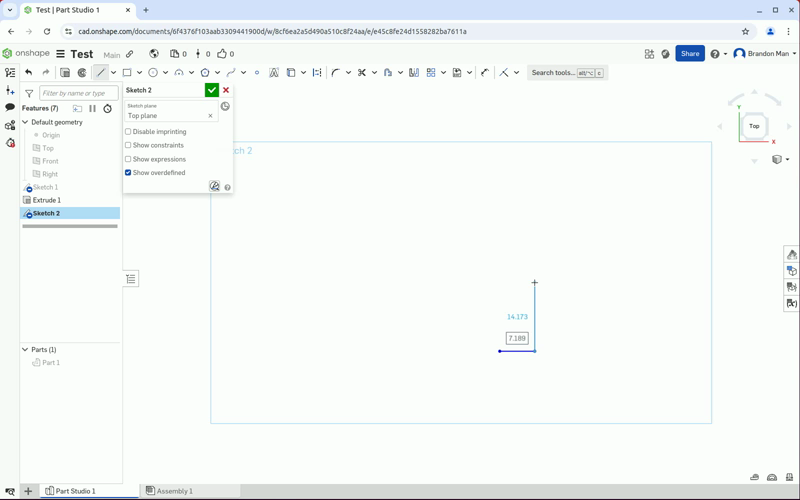
key_up(shift)
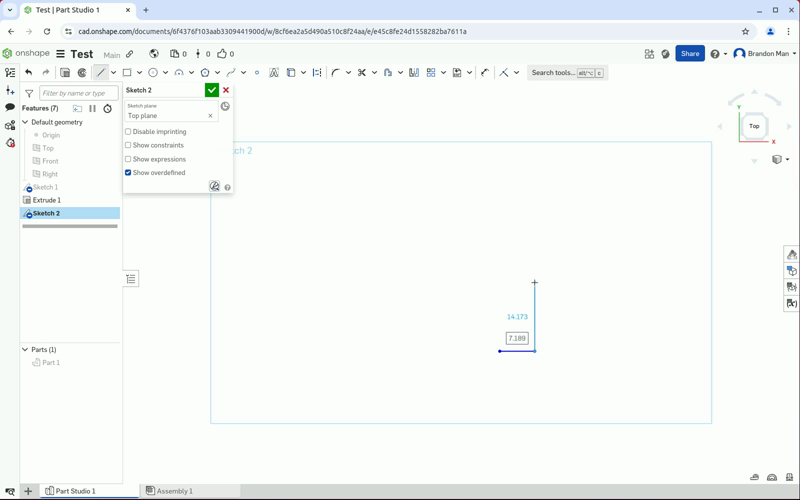
key_down(shift)
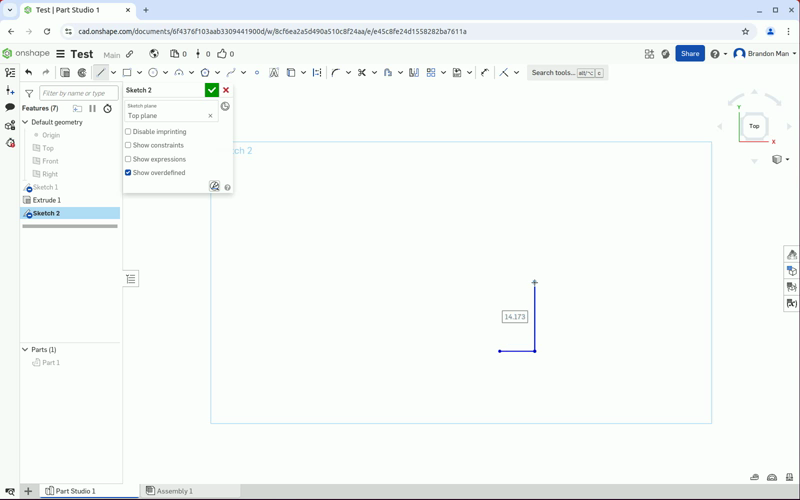
mouse_move(564, 282)
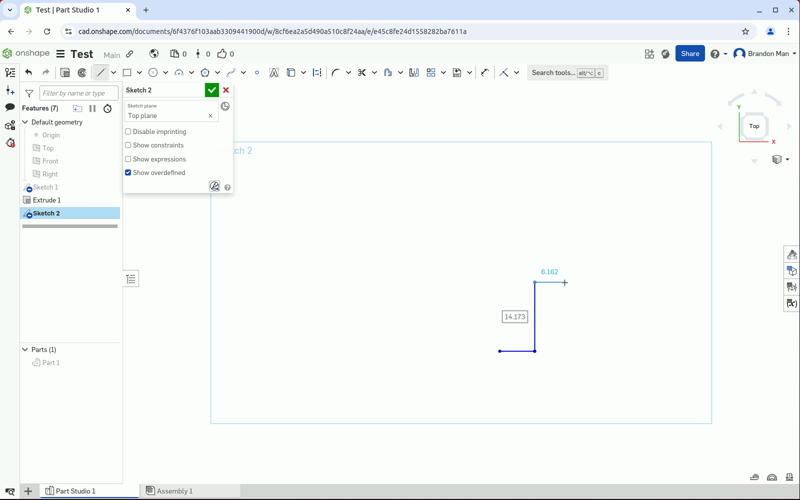
mouse_move(499, 282)
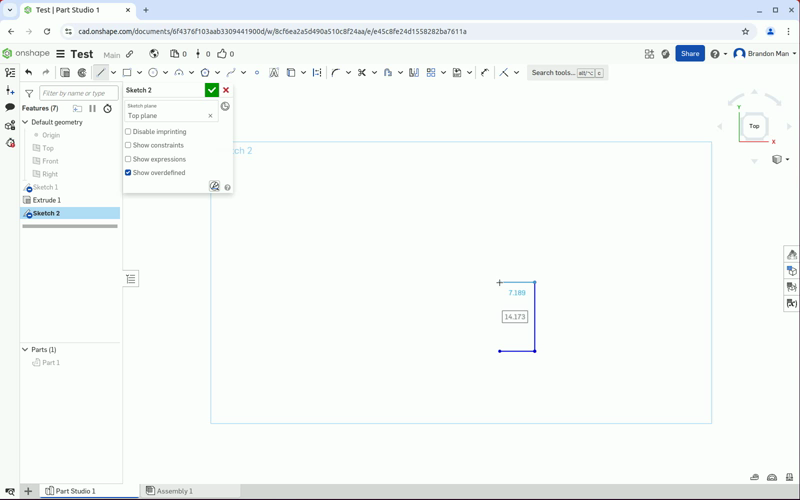
click(499, 282)
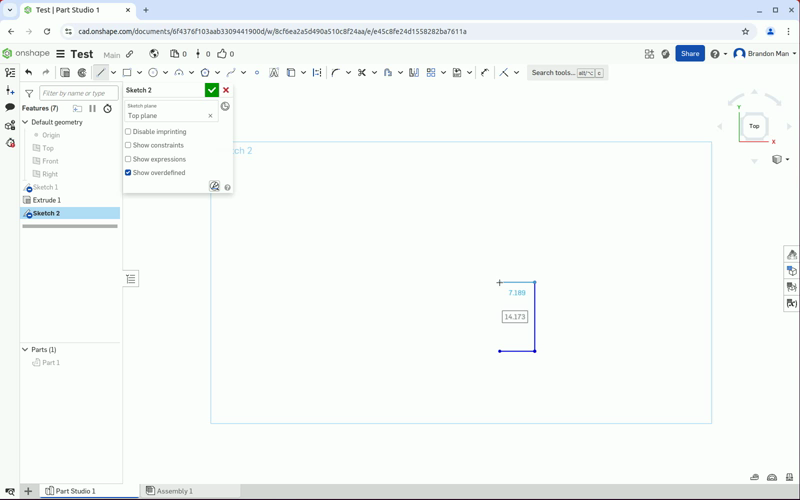
key_up(shift)
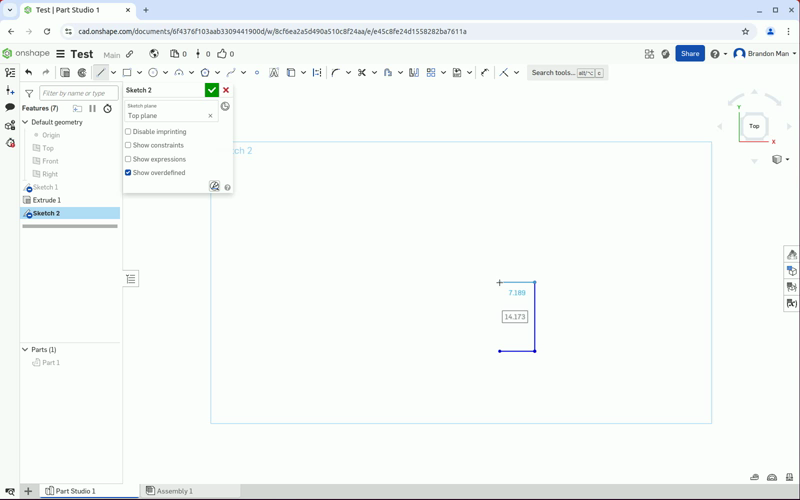
key_down(shift)
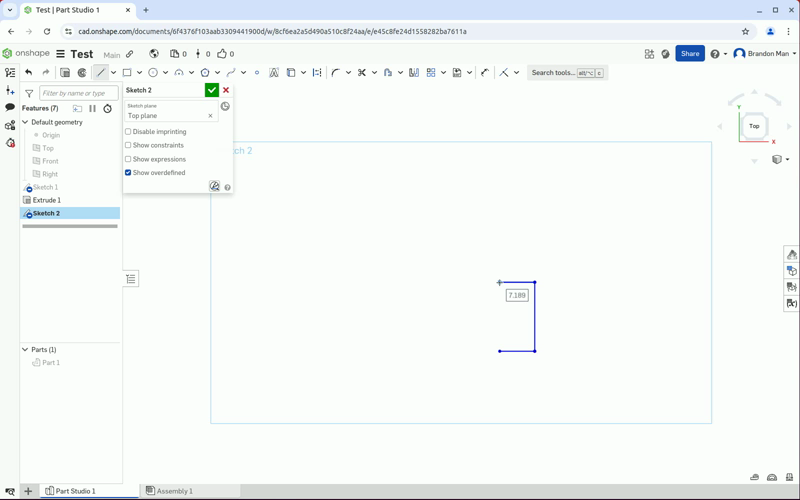
mouse_move(499, 351)
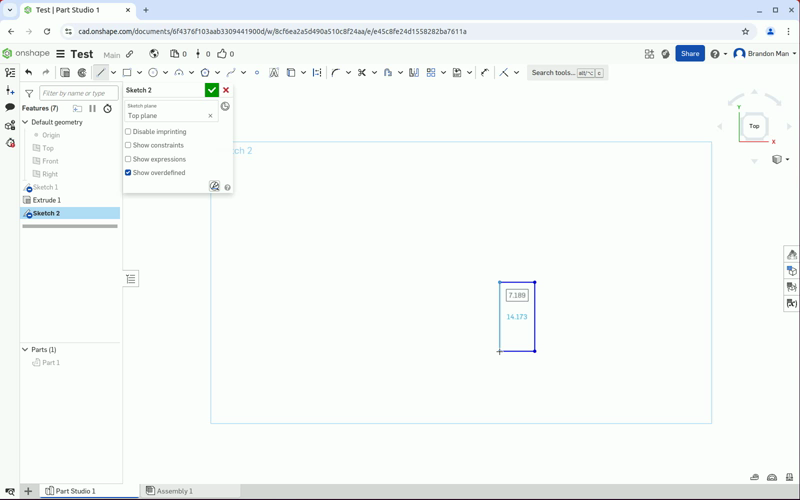
key_up(shift)
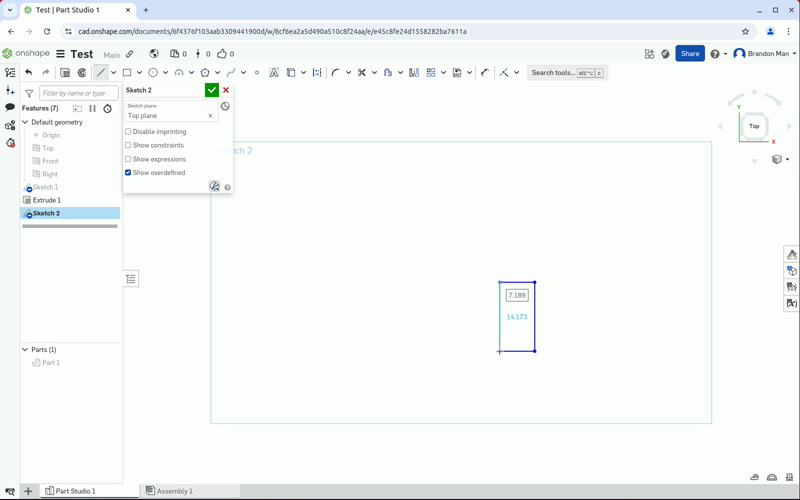
click(499, 351)
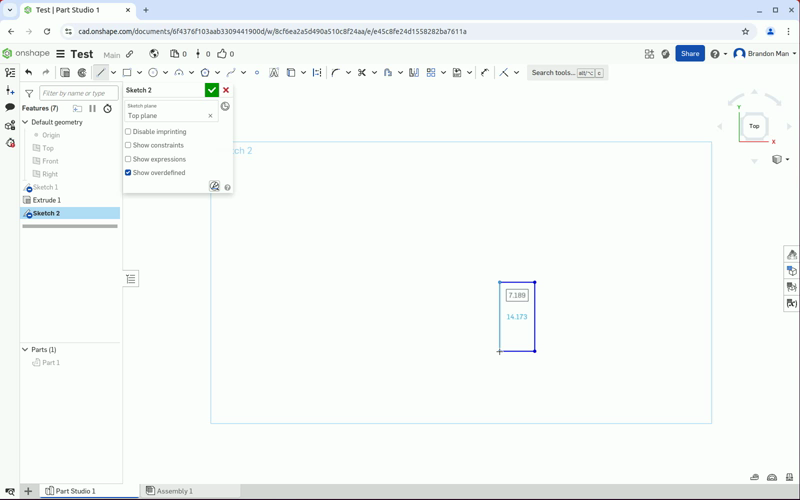
key(esc)
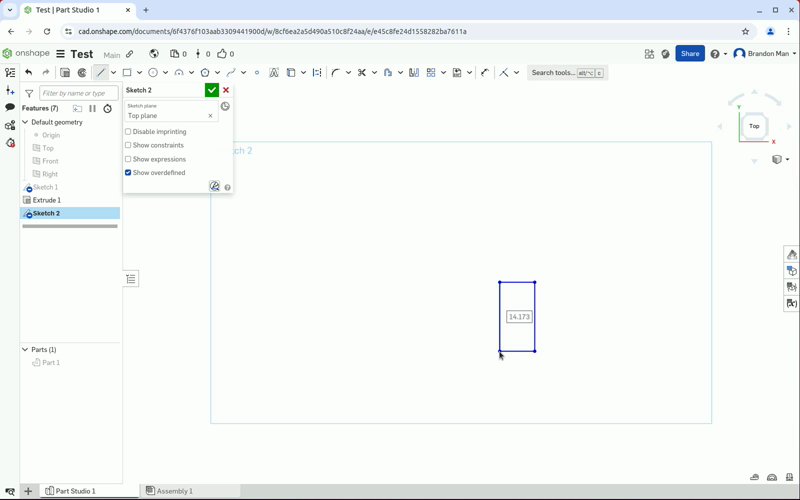
mouse_move(502, 342)
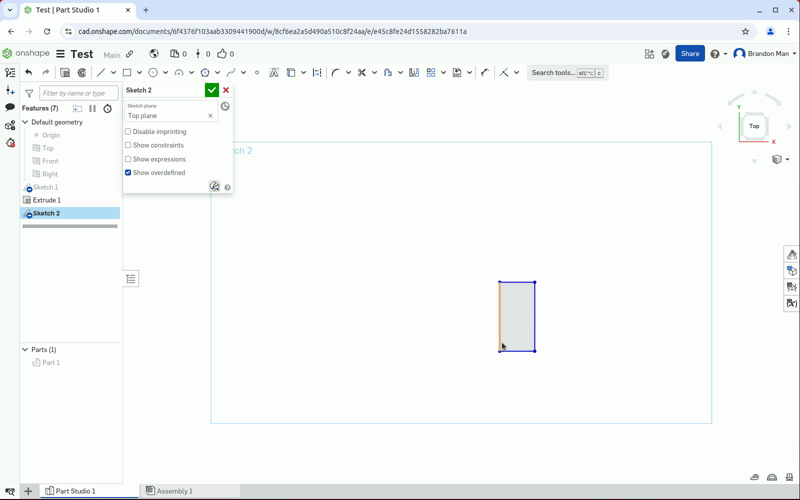
click(502, 342)
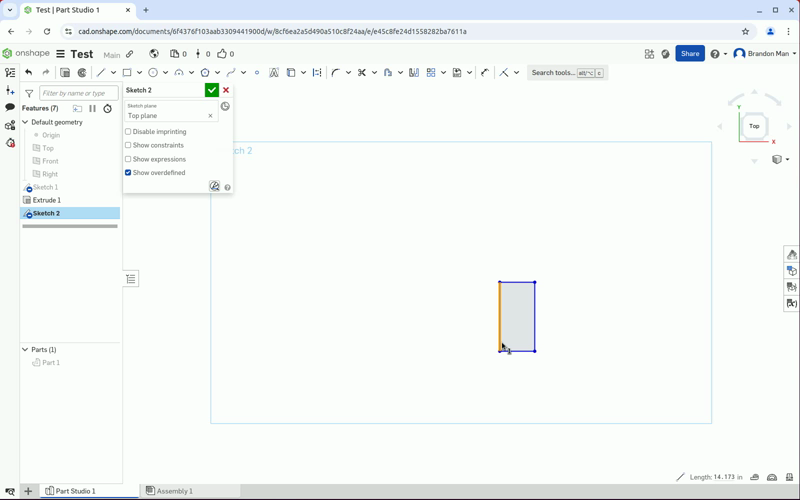
mouse_move(73, 352)
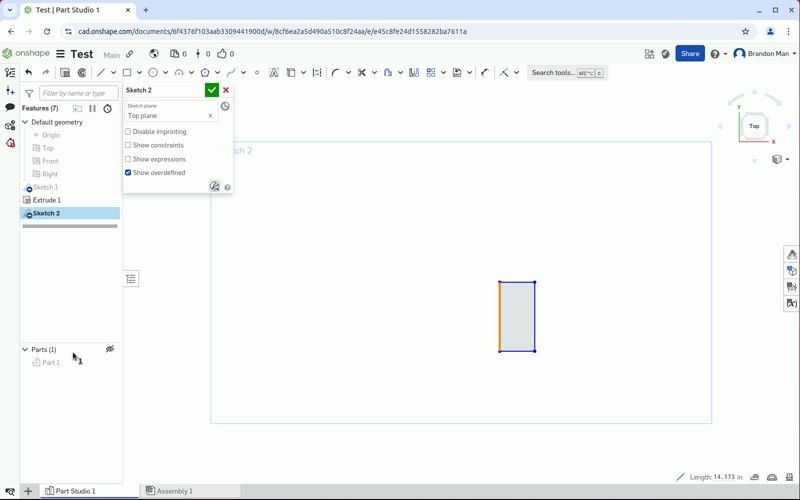
key(shift+y)
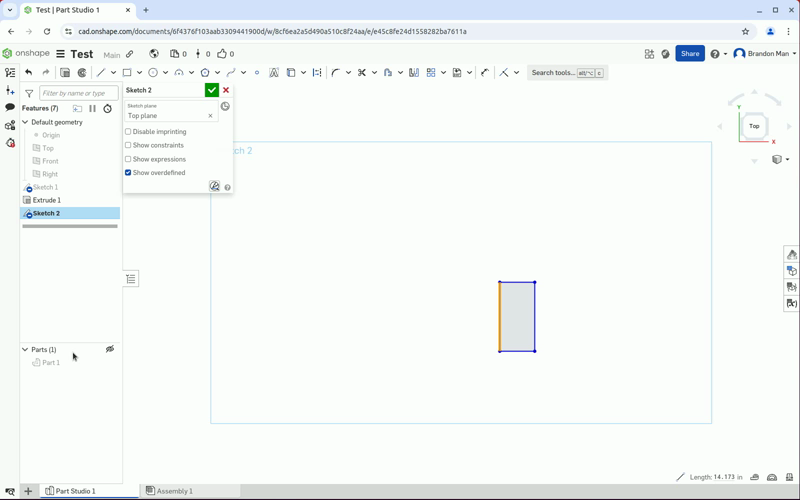
key(shift+e)
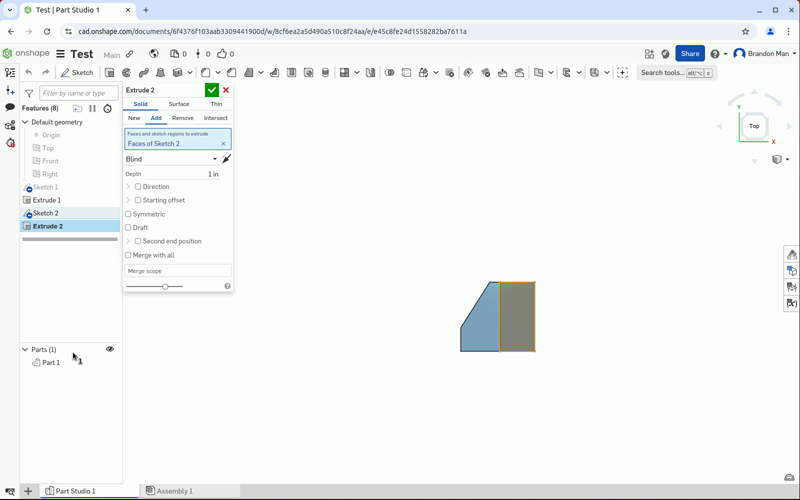
mouse_move(143, 106)
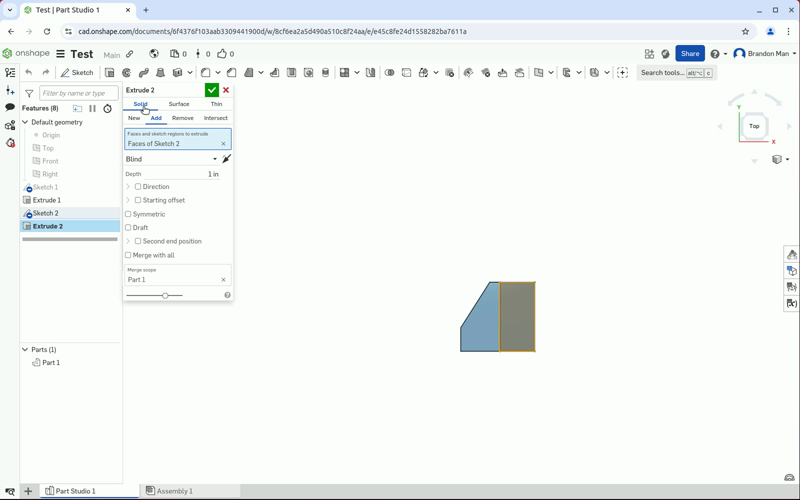
click(143, 106)
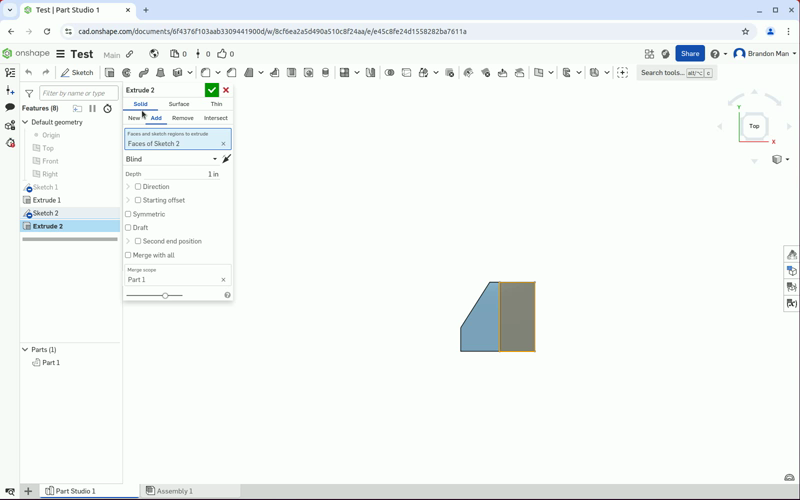
mouse_move(137, 120)
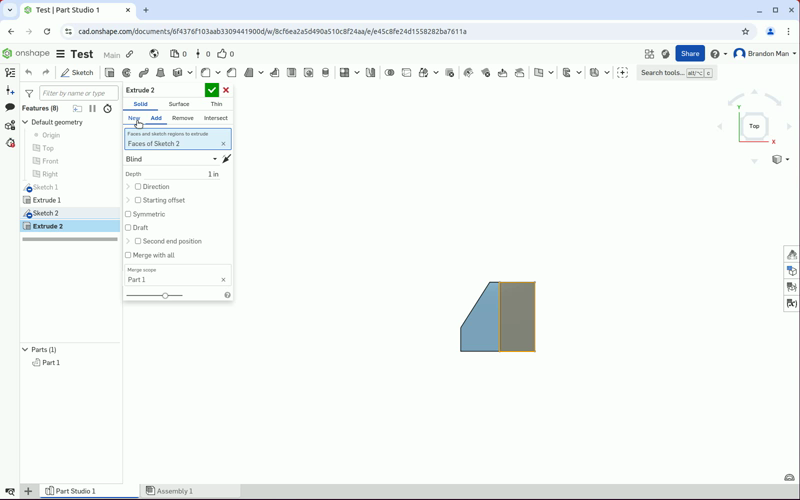
click(137, 120)
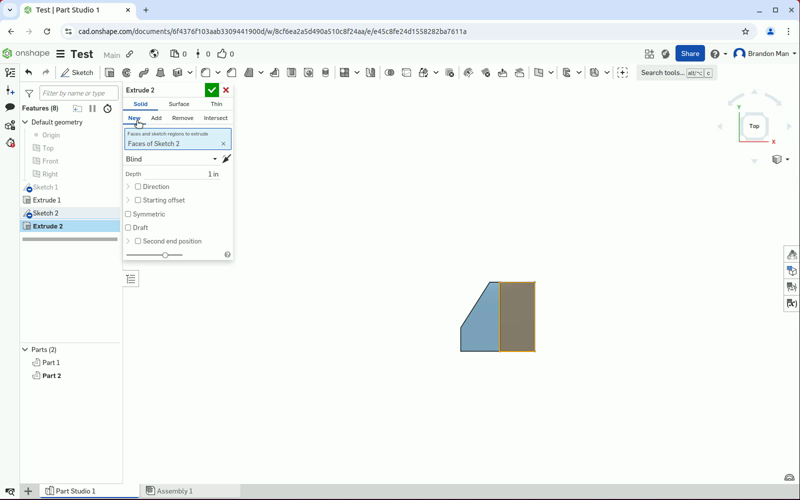
key(tab, 4)
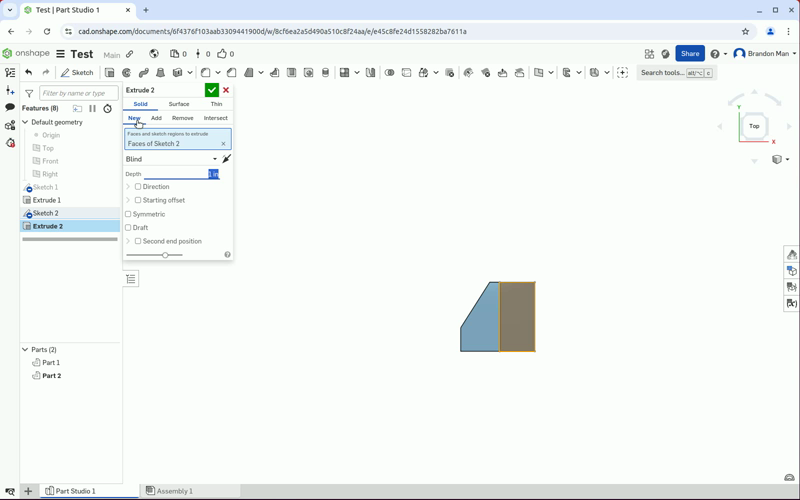
text(-3.611)
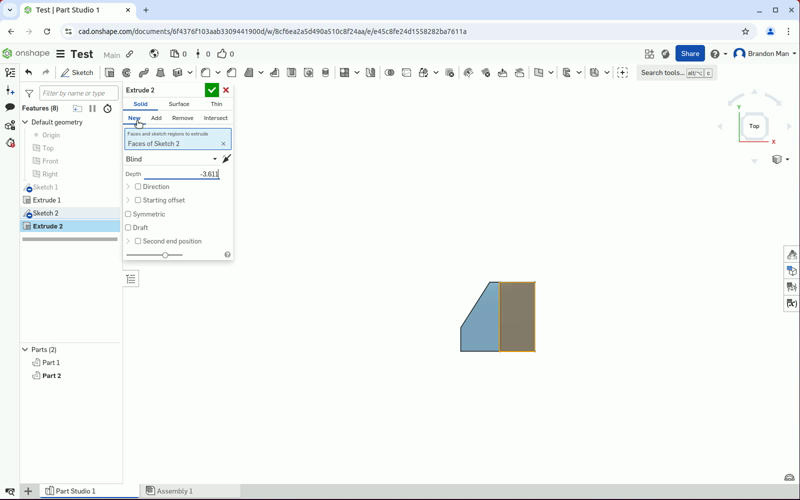
key(enter)
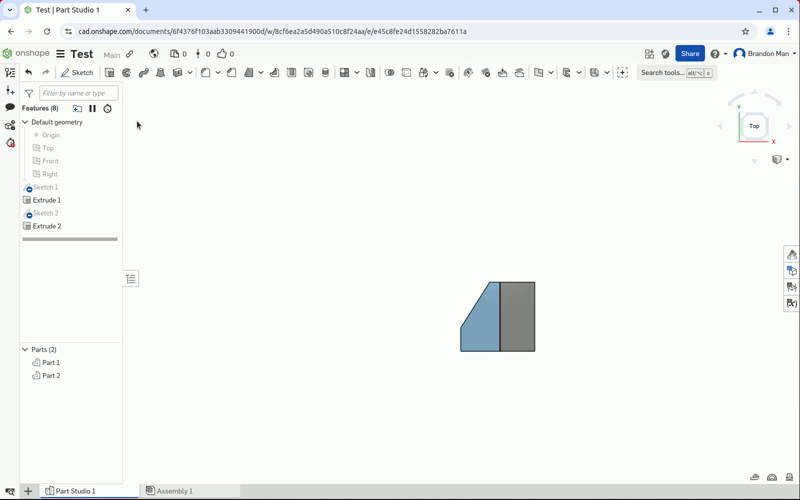
key(shift+h)
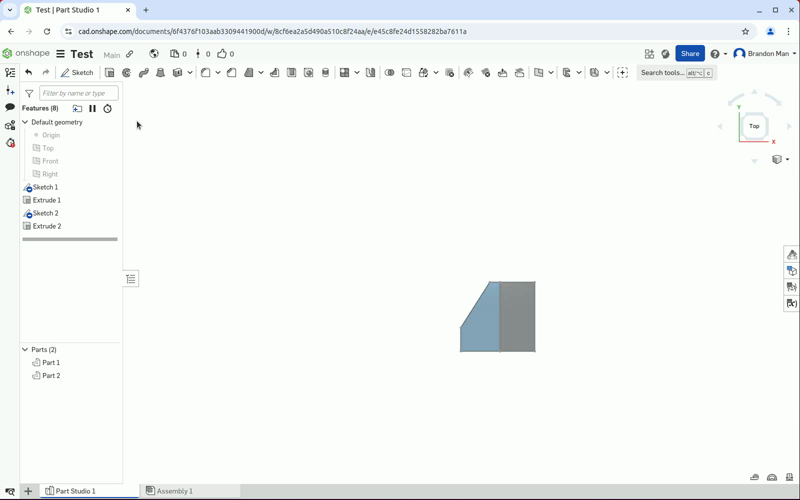
key(shift+h)
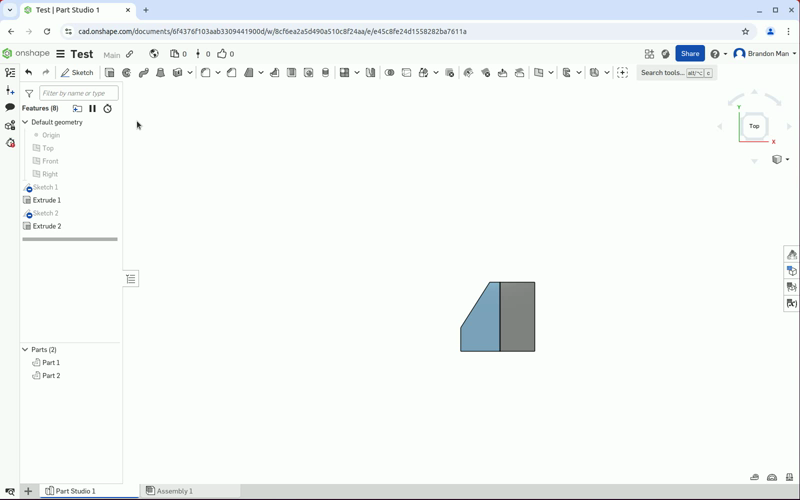
mouse_move(73, 189)
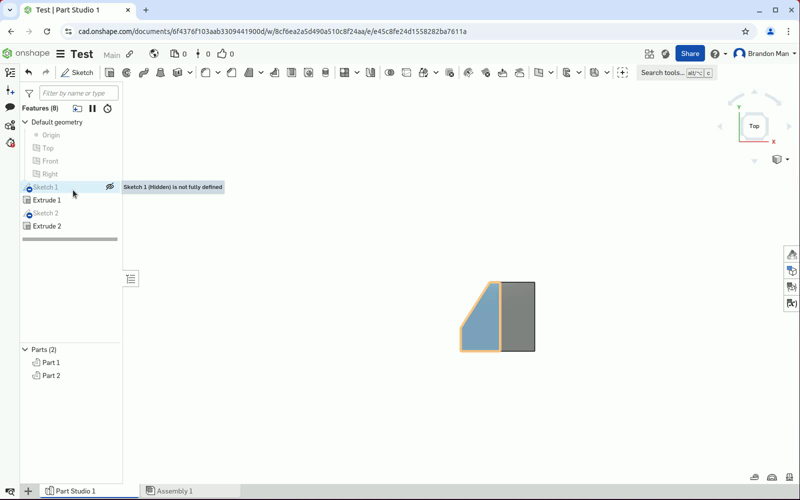
click(73, 189)
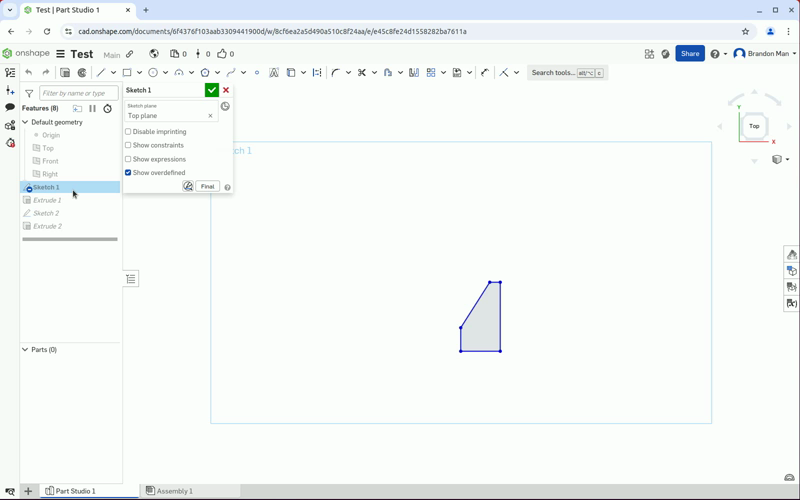
mouse_move(229, 92)
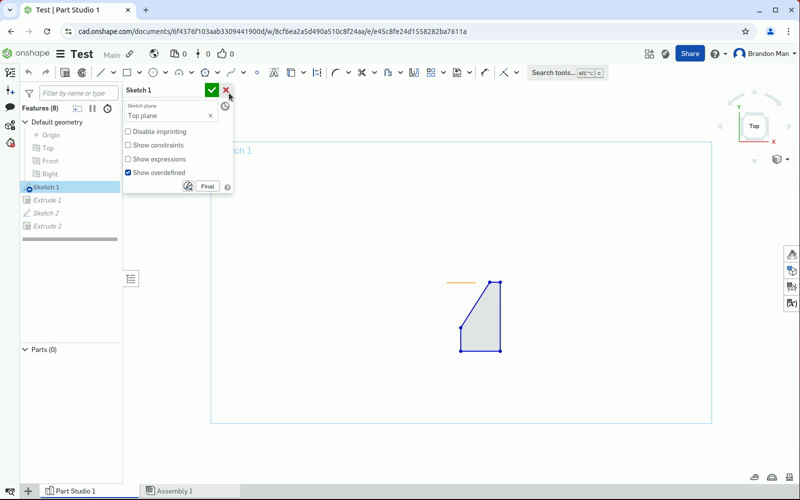
click(229, 92)
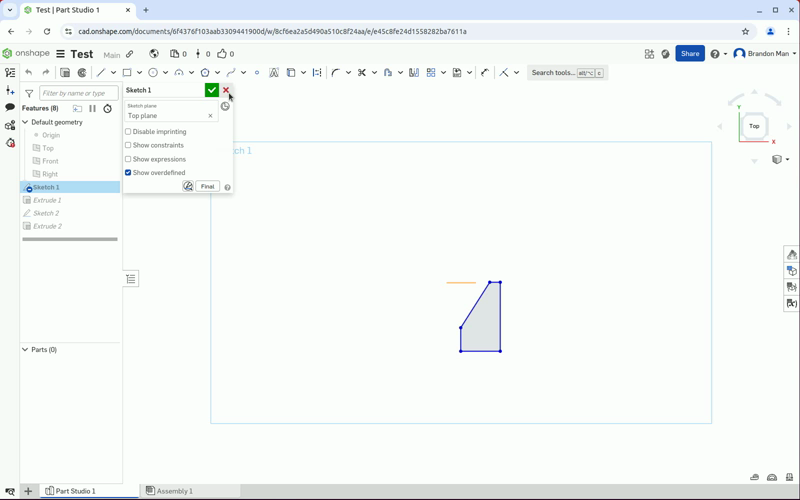
key(shift+s)
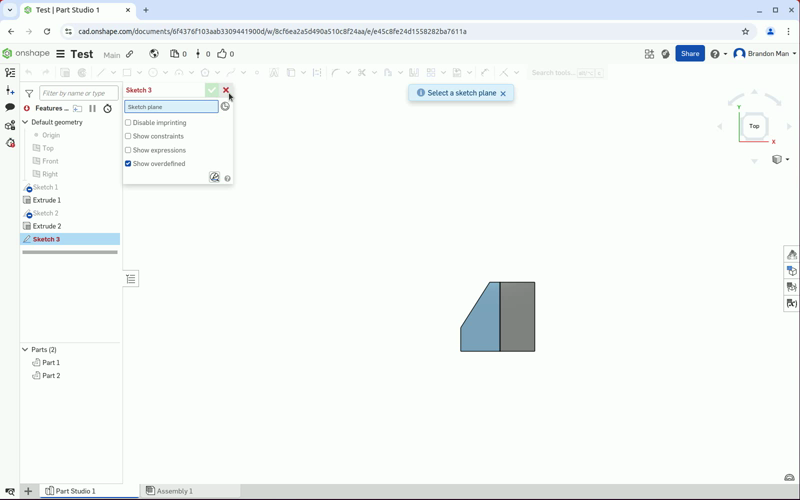
mouse_move(73, 150)
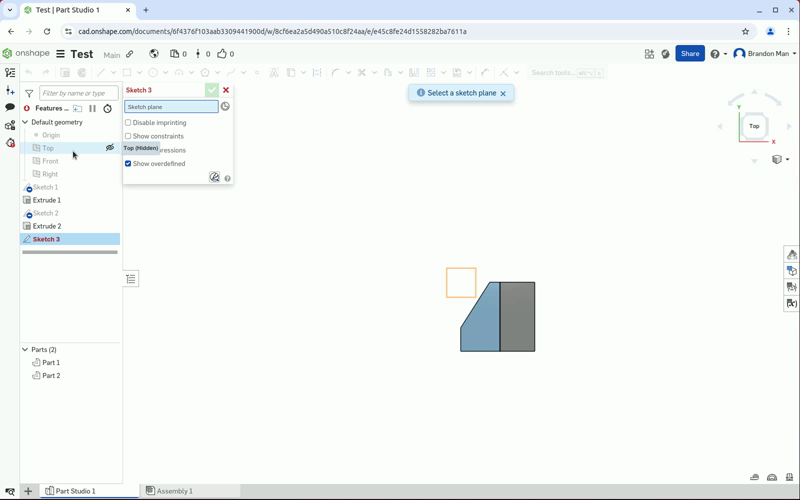
click(73, 150)
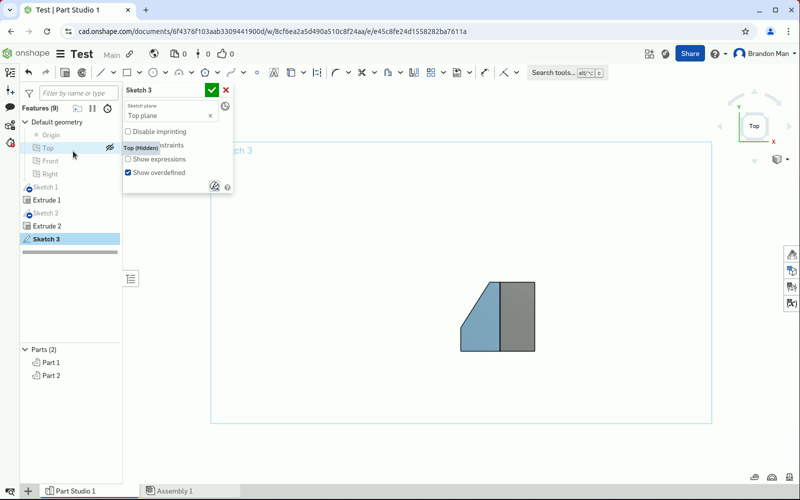
mouse_move(73, 352)
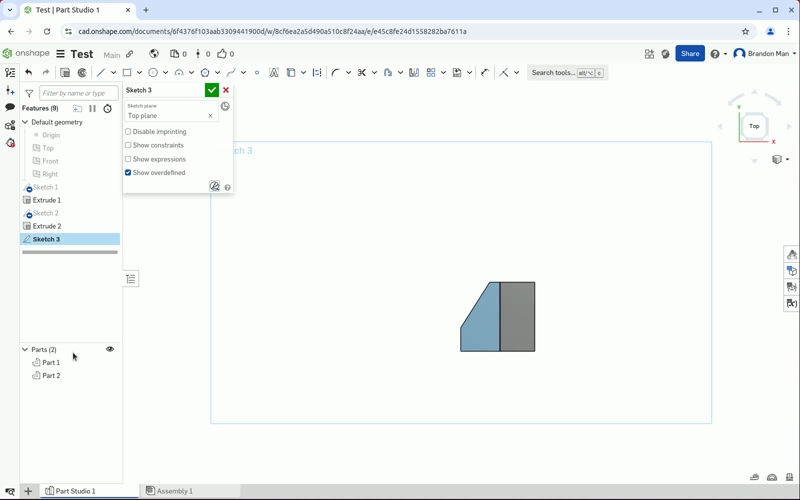
key(y)
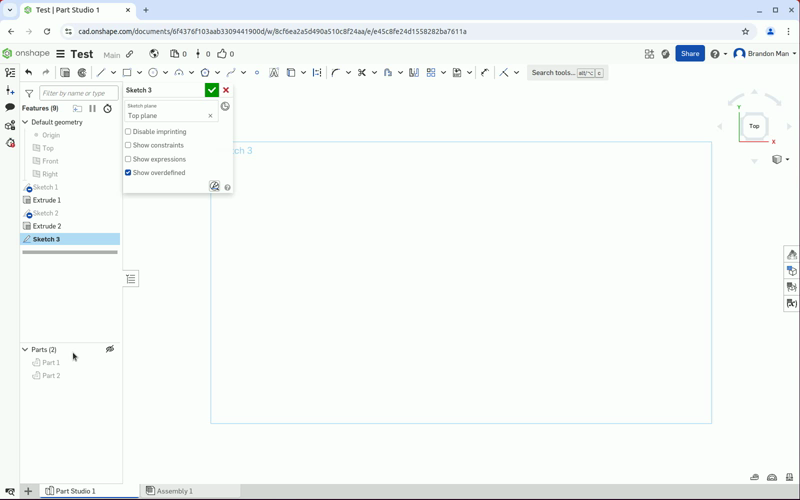
key(l)
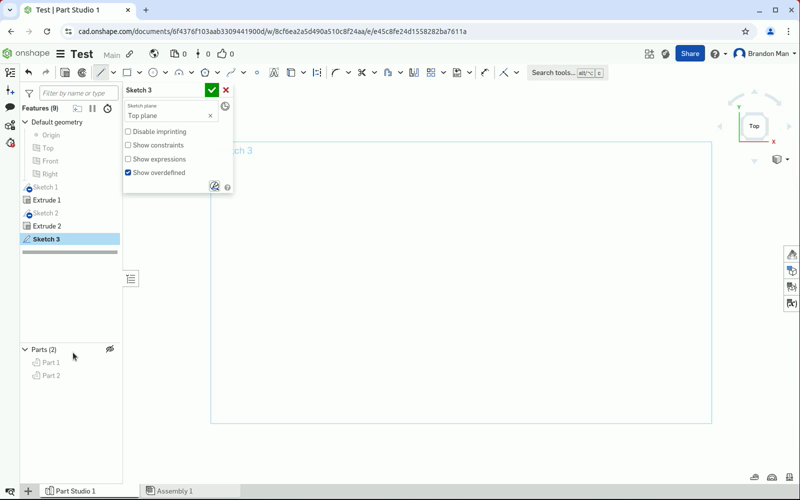
key_down(shift)
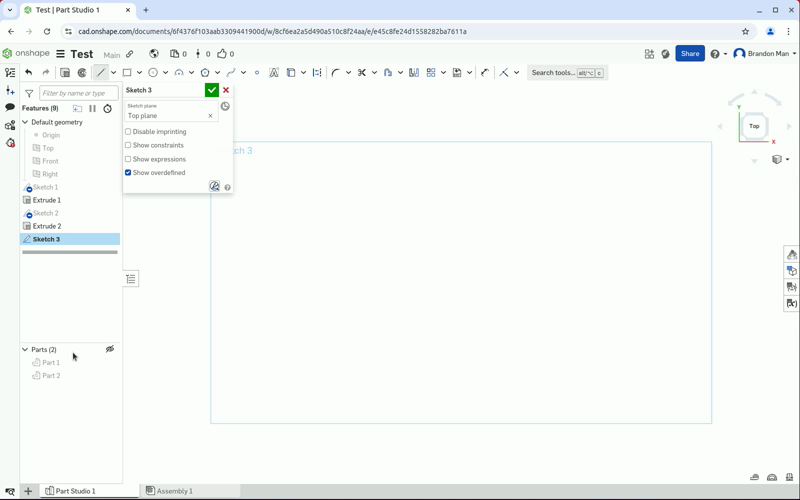
mouse_move(534, 351)
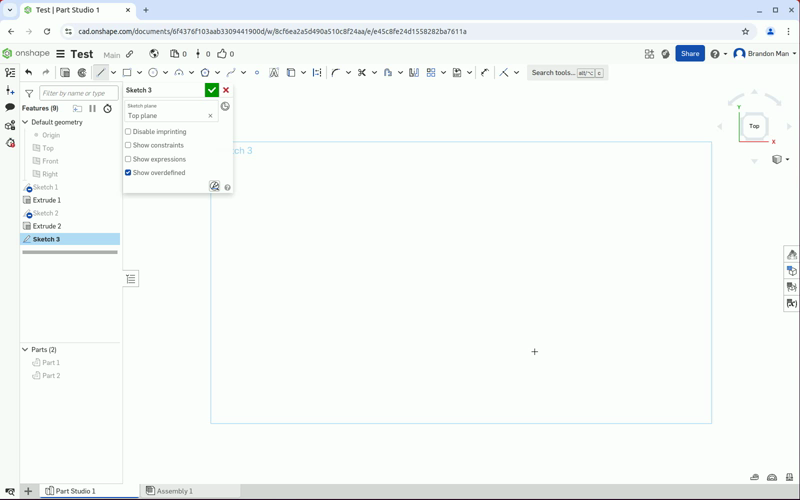
click(534, 351)
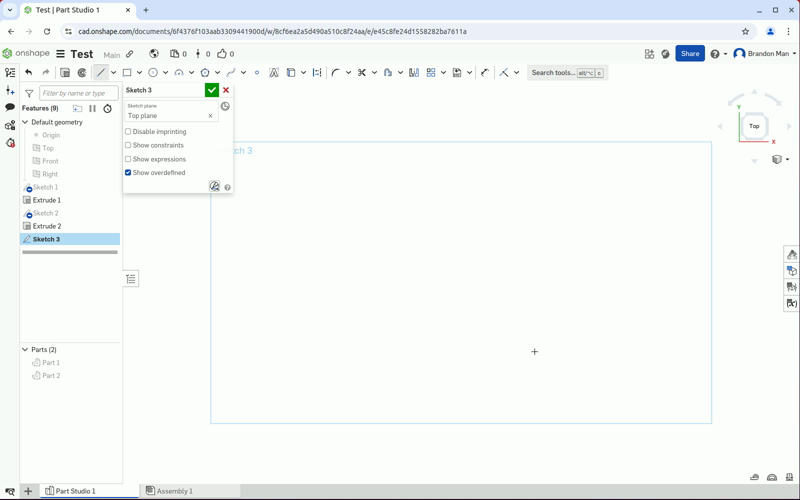
key_up(shift)
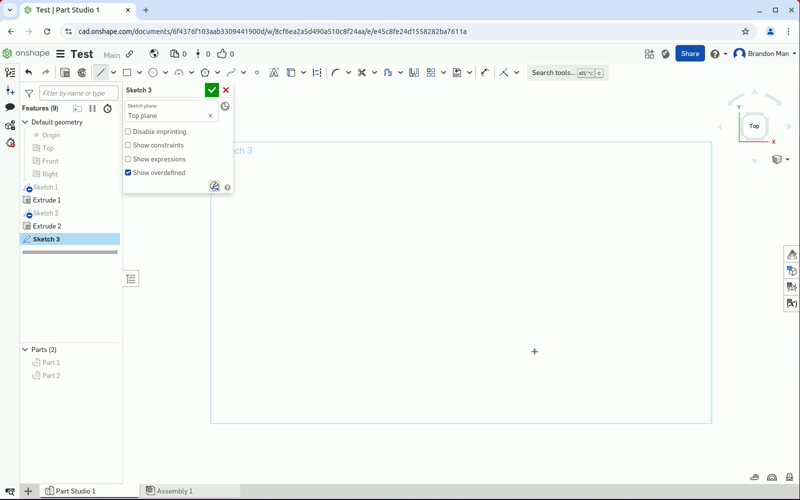
key_down(shift)
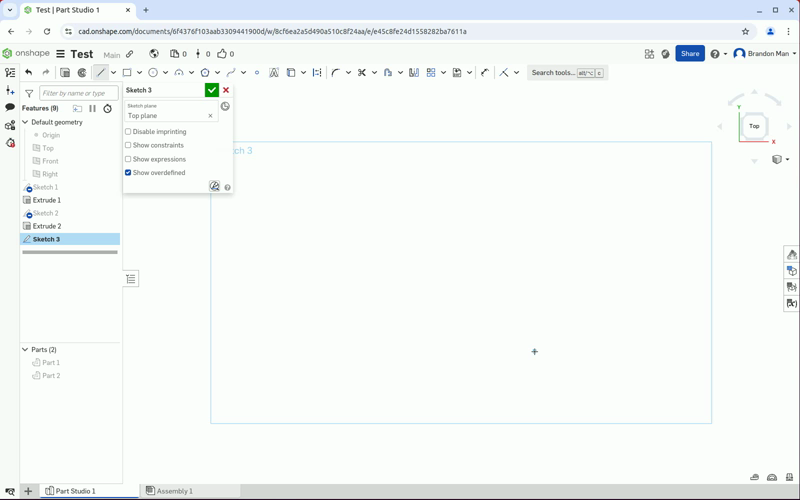
mouse_move(564, 351)
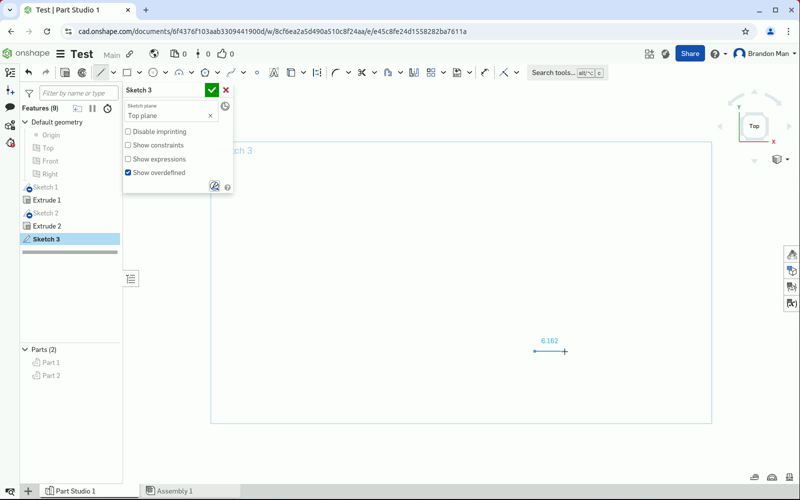
mouse_move(574, 351)
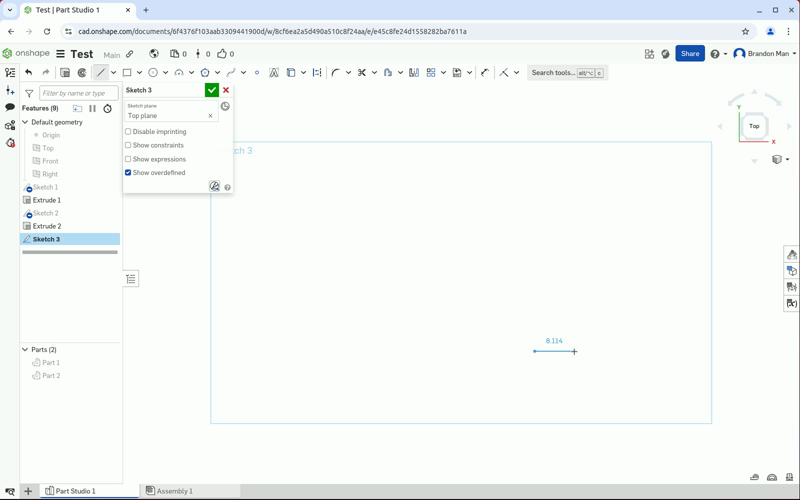
click(574, 351)
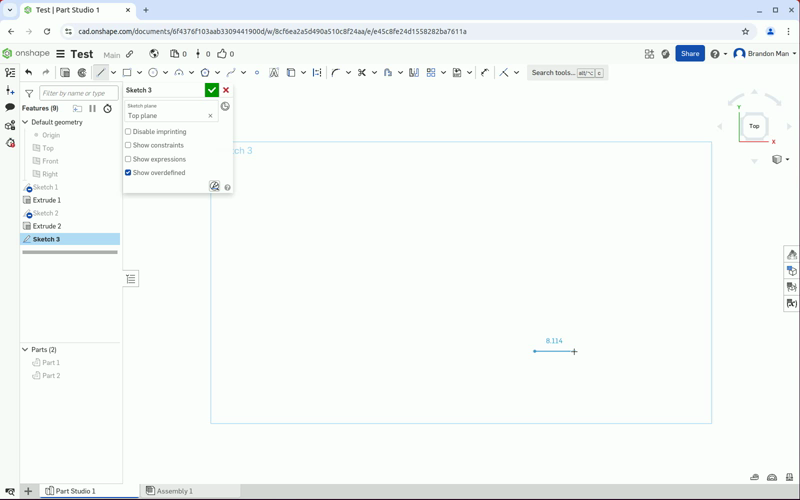
key_up(shift)
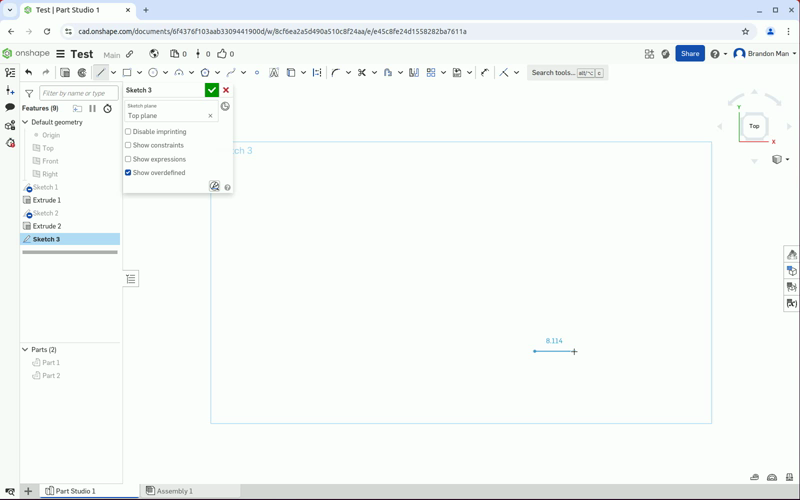
key_down(shift)
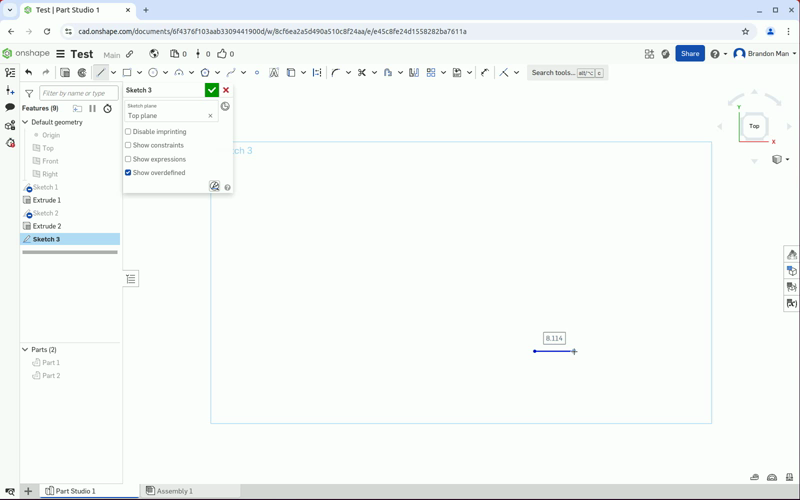
mouse_move(589, 351)
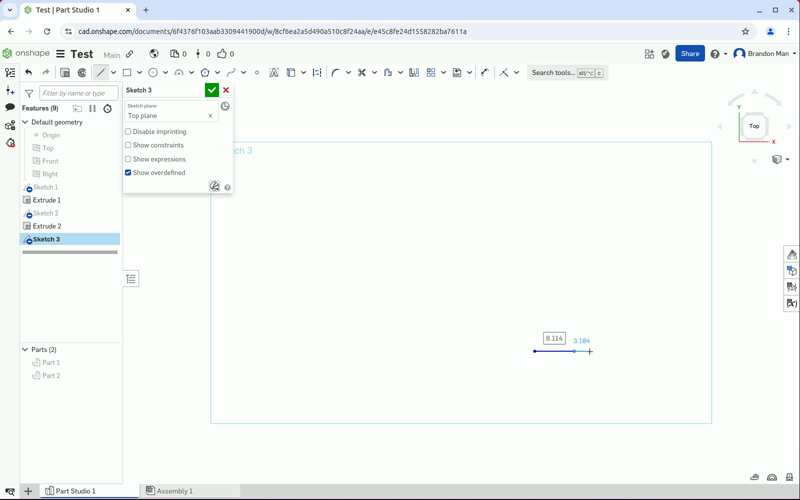
mouse_move(574, 327)
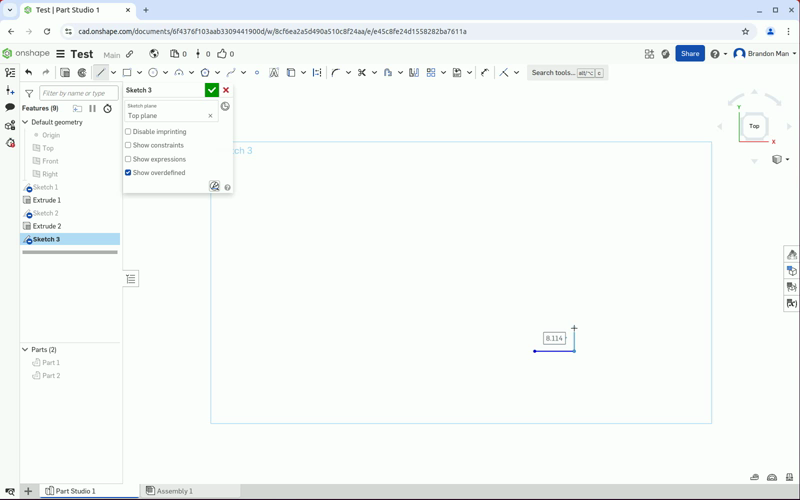
click(574, 327)
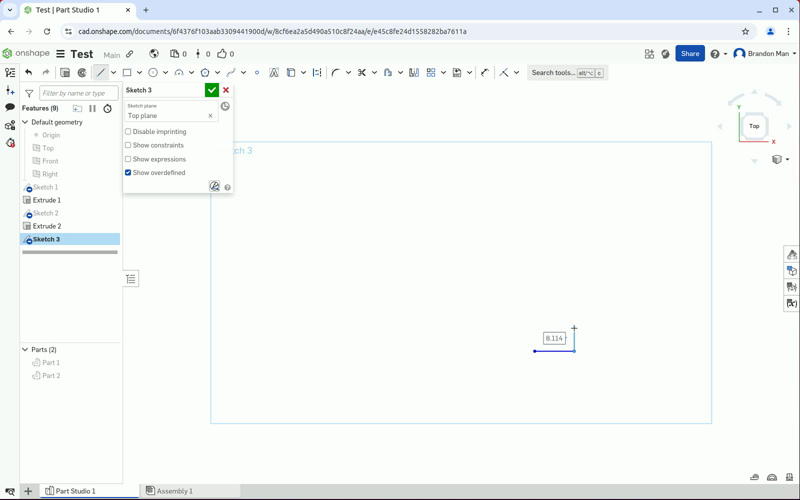
key_up(shift)
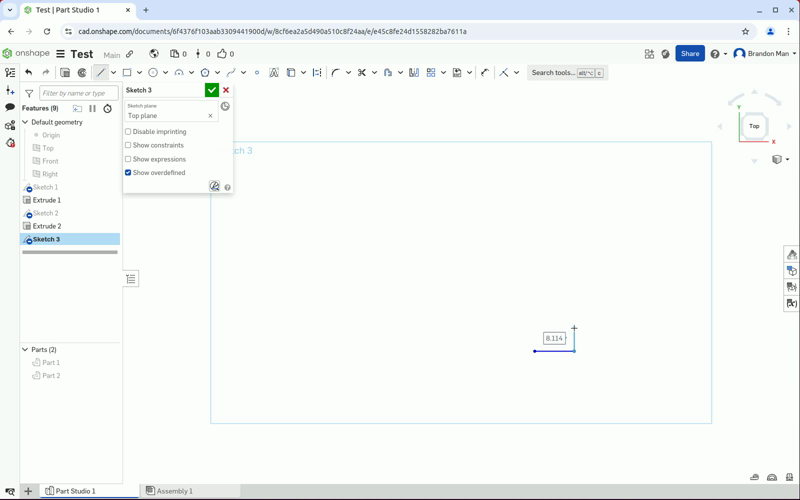
key_down(shift)
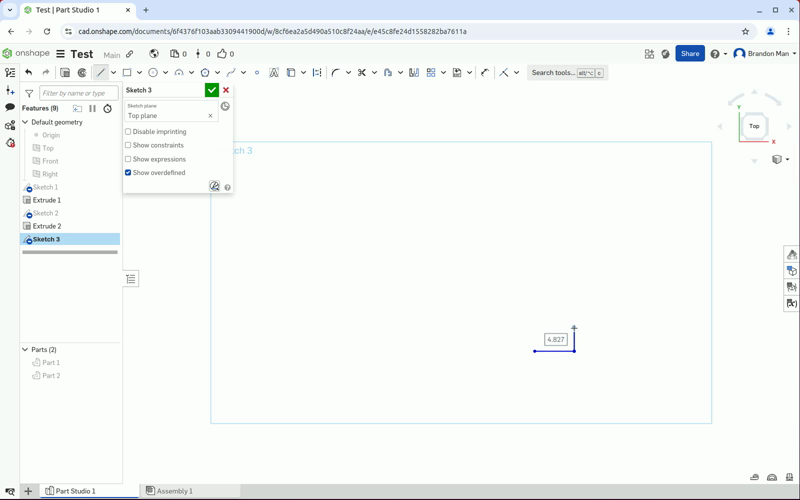
mouse_move(589, 327)
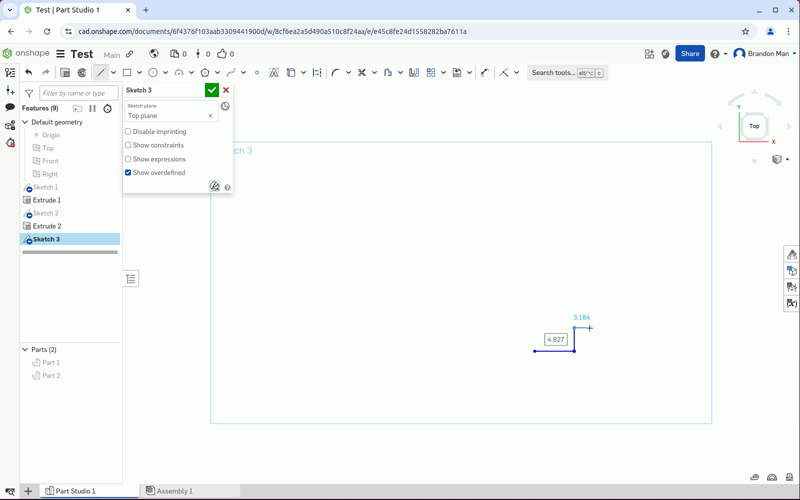
mouse_move(545, 282)
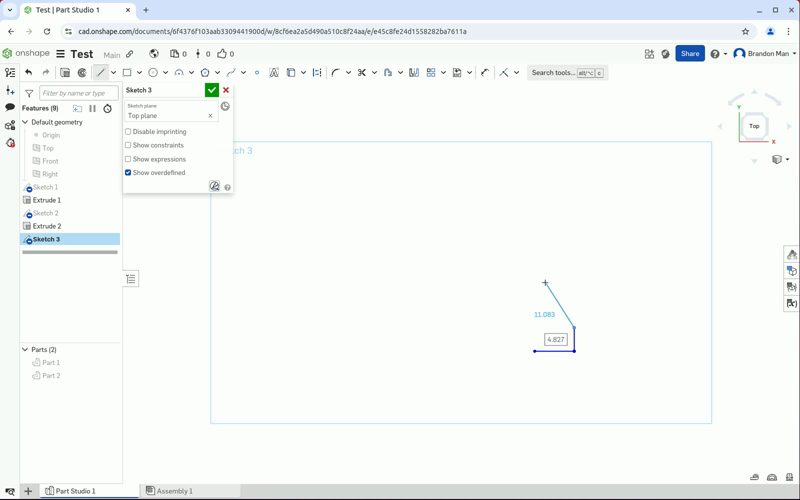
click(545, 282)
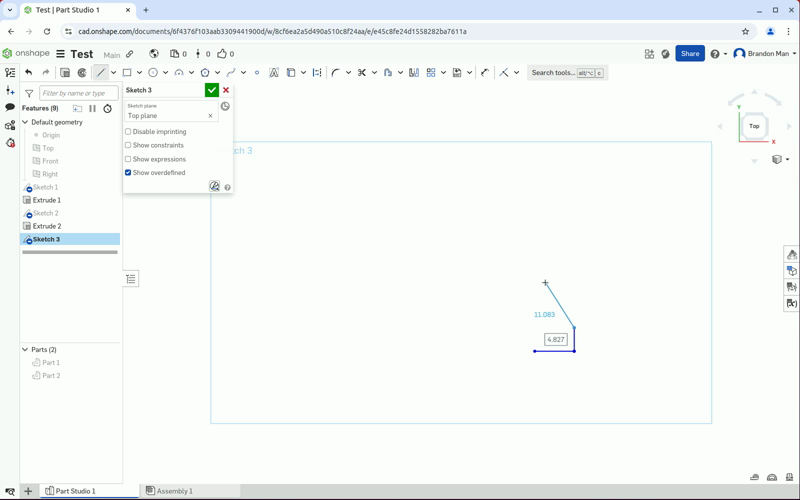
key_up(shift)
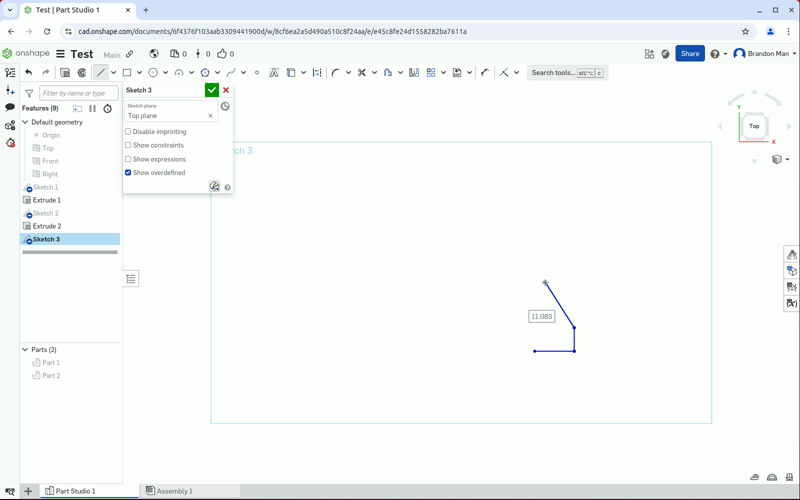
key_down(shift)
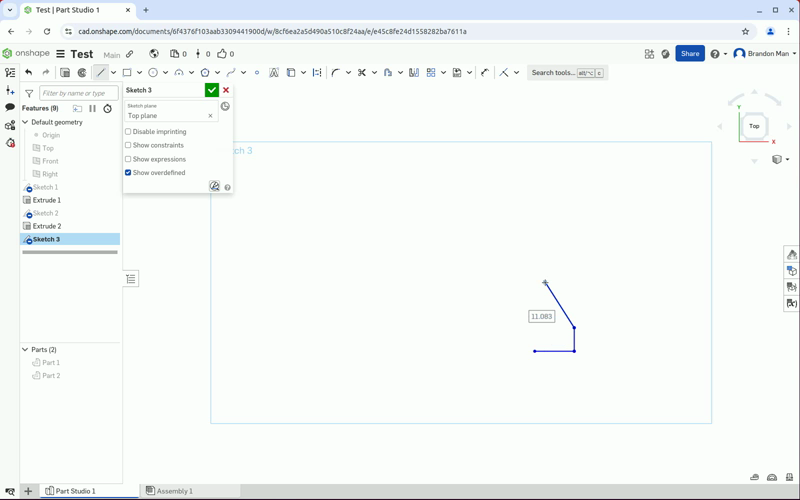
mouse_move(575, 282)
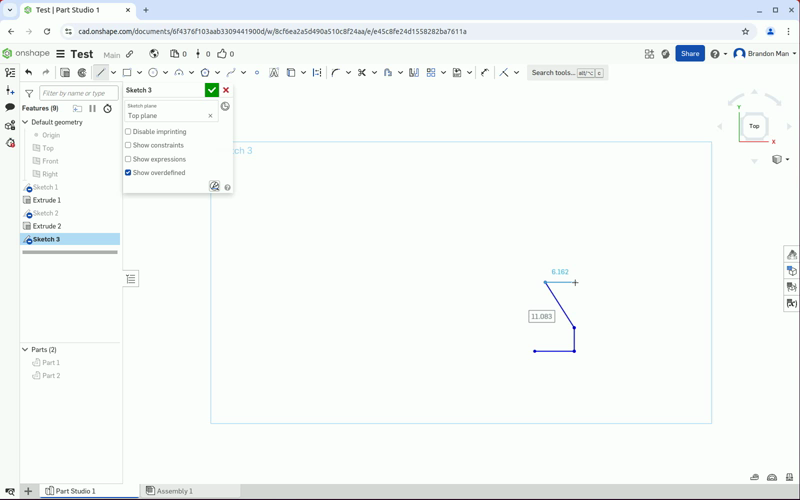
mouse_move(534, 282)
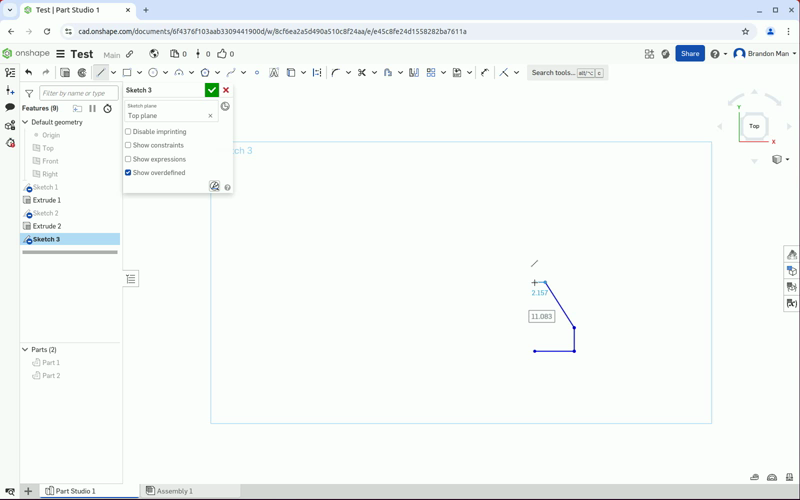
click(534, 282)
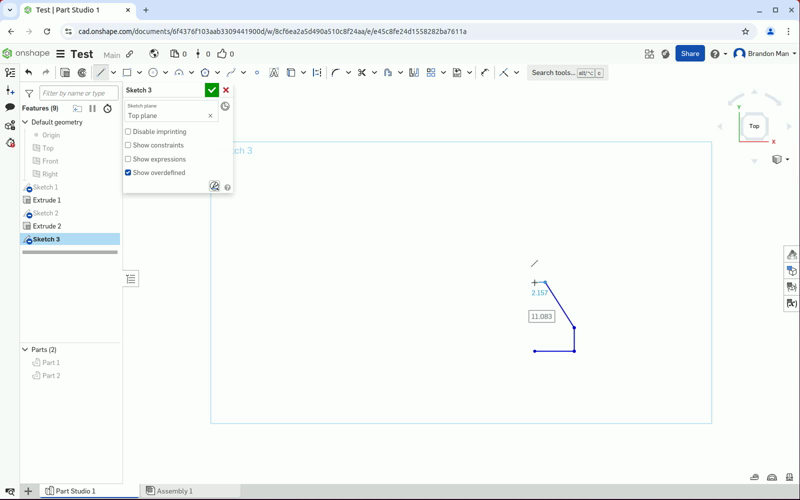
key_up(shift)
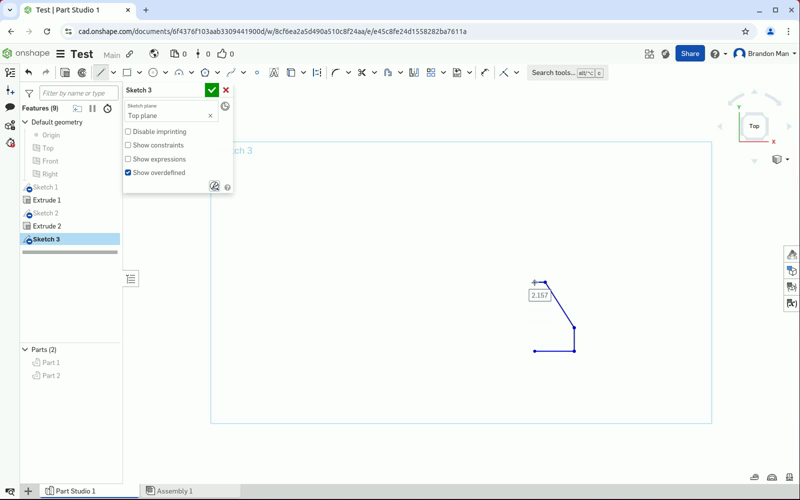
key_down(shift)
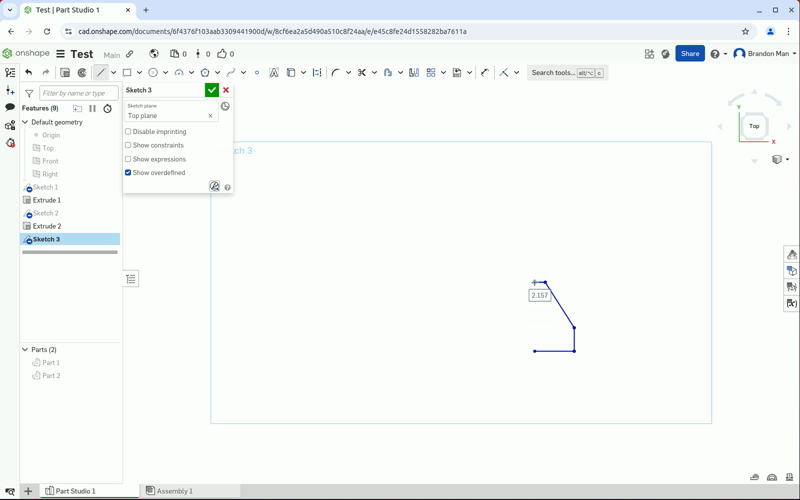
mouse_move(534, 351)
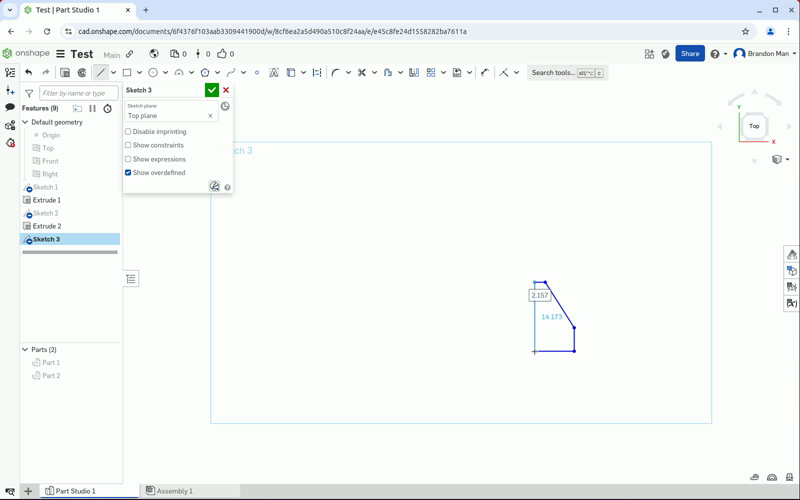
key_up(shift)
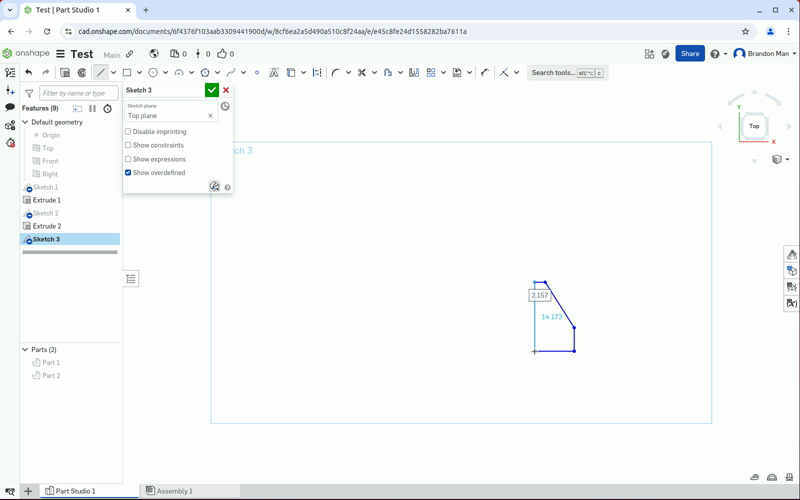
click(534, 351)
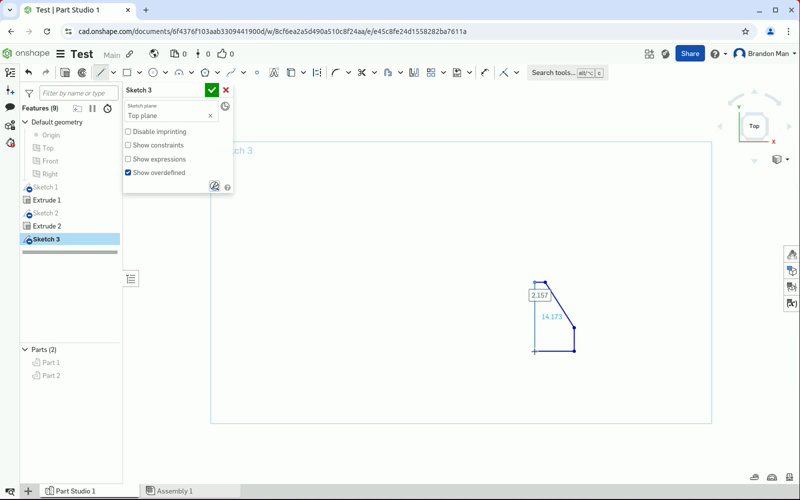
key(esc)
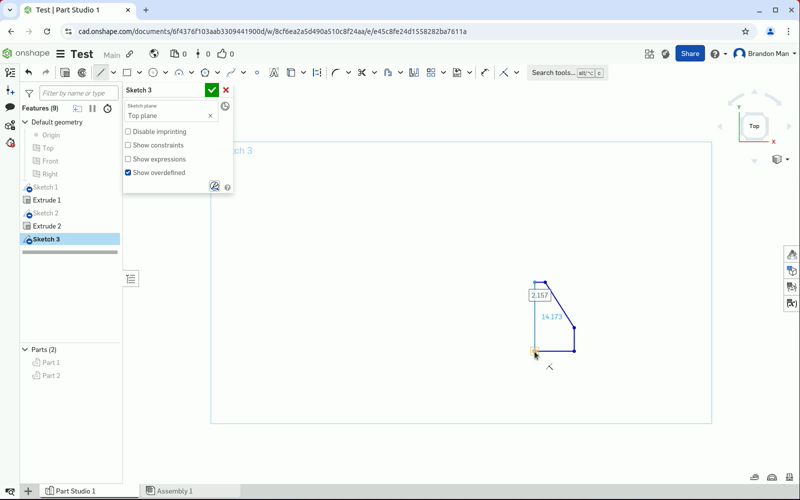
mouse_move(562, 349)
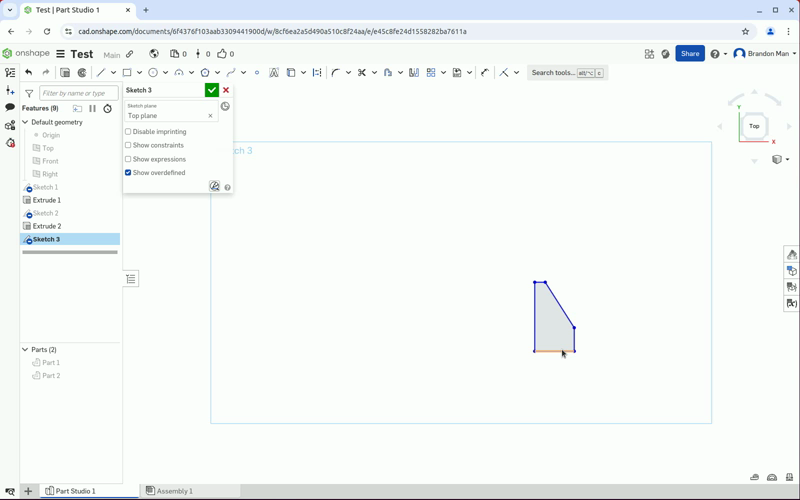
click(562, 349)
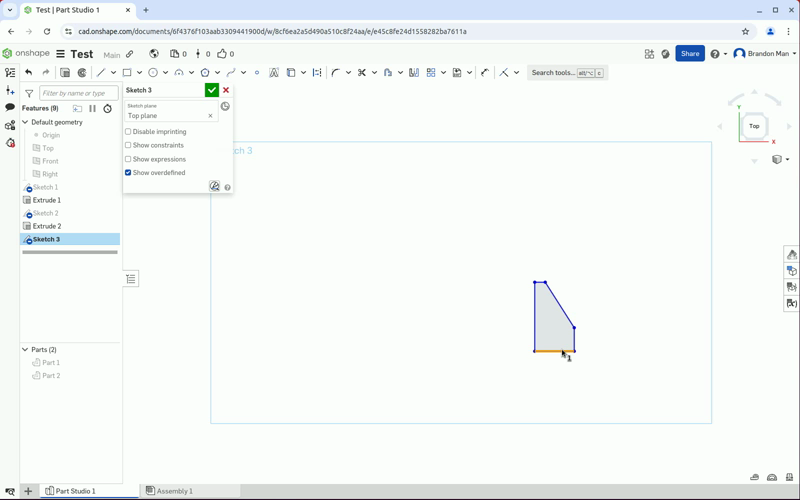
mouse_move(73, 352)
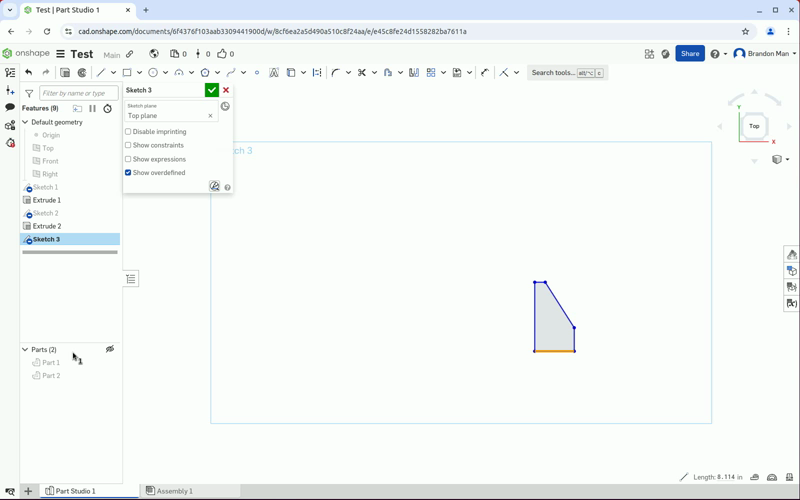
key(shift+y)
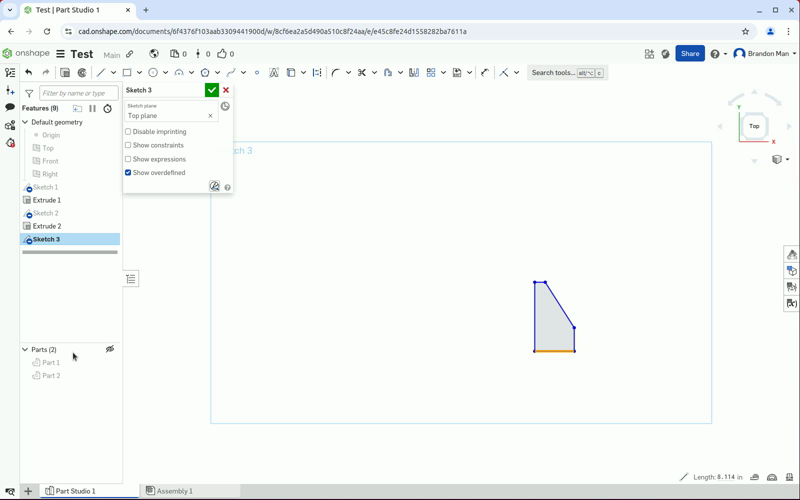
key(shift+e)
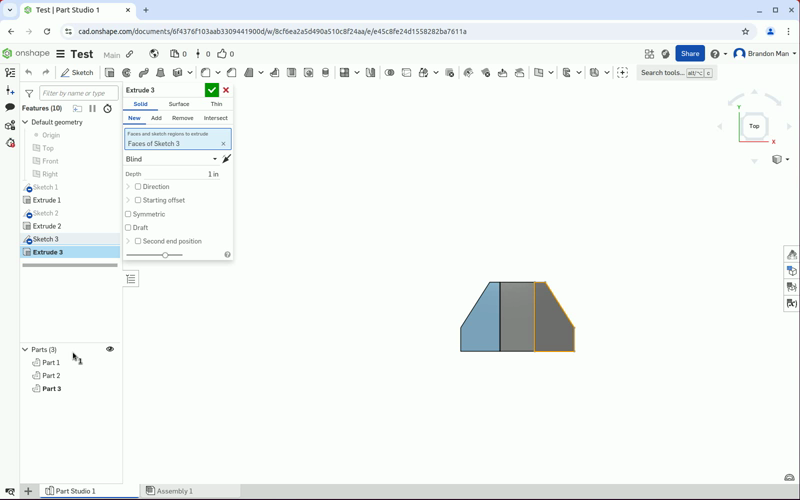
mouse_move(143, 106)
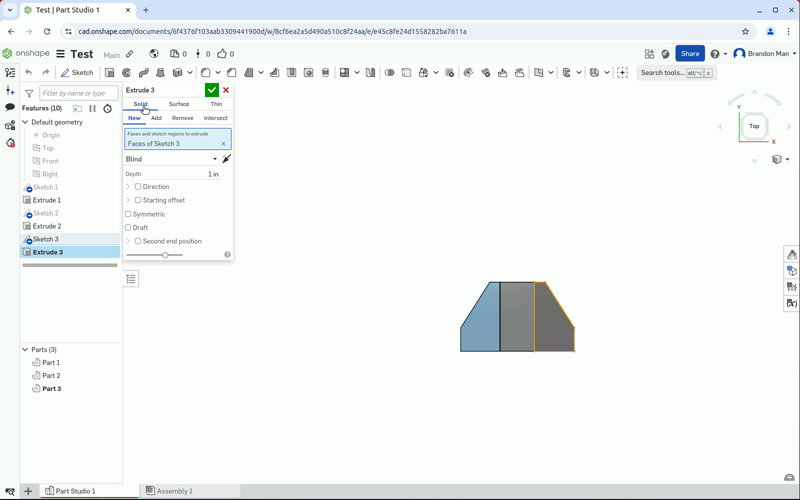
click(143, 106)
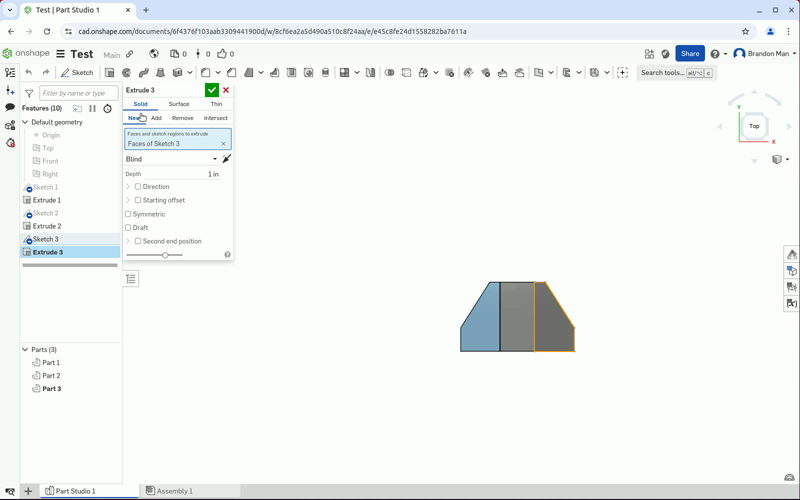
mouse_move(137, 120)
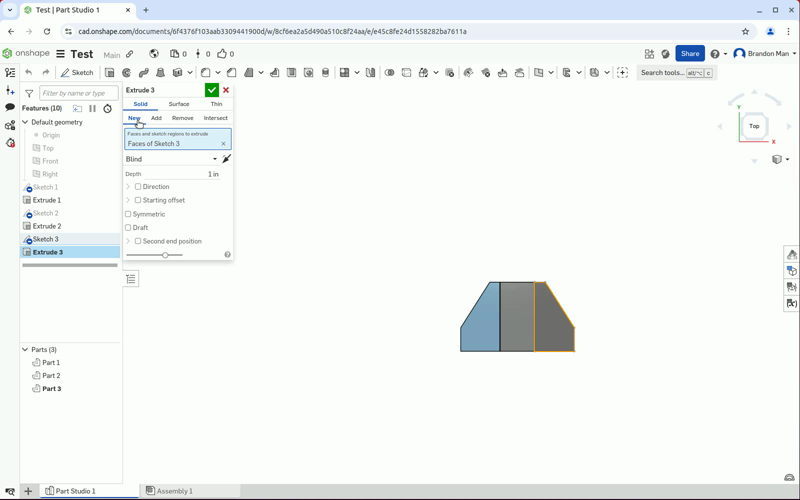
click(137, 120)
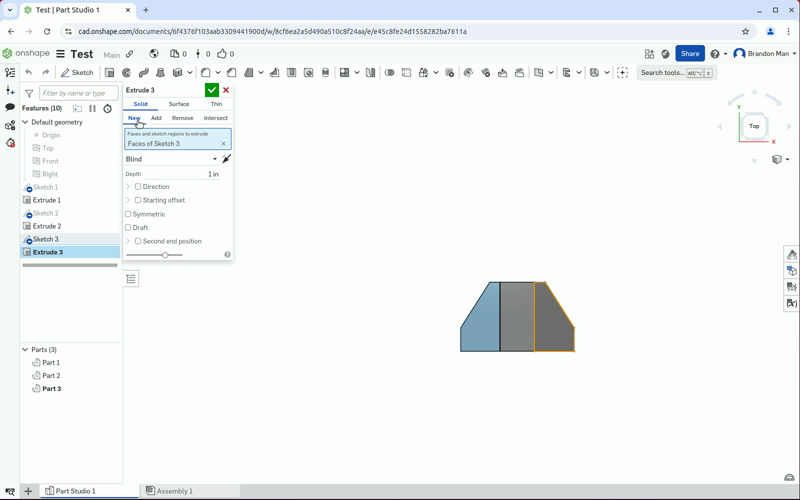
key(tab, 4)
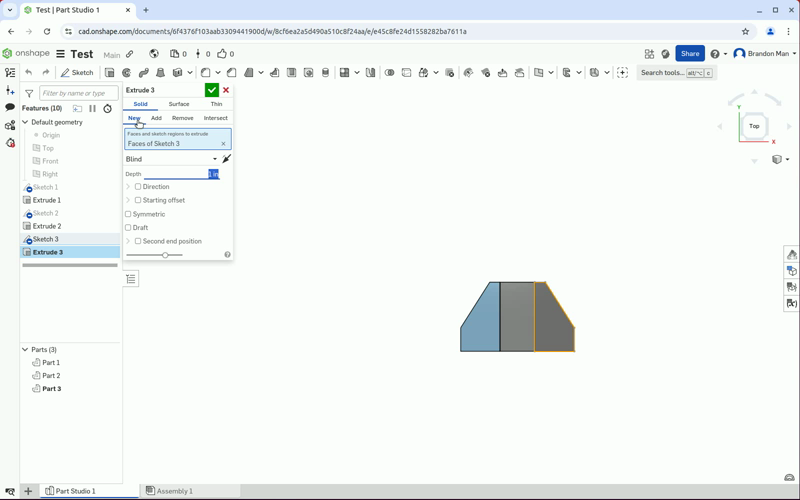
text(-3.611)
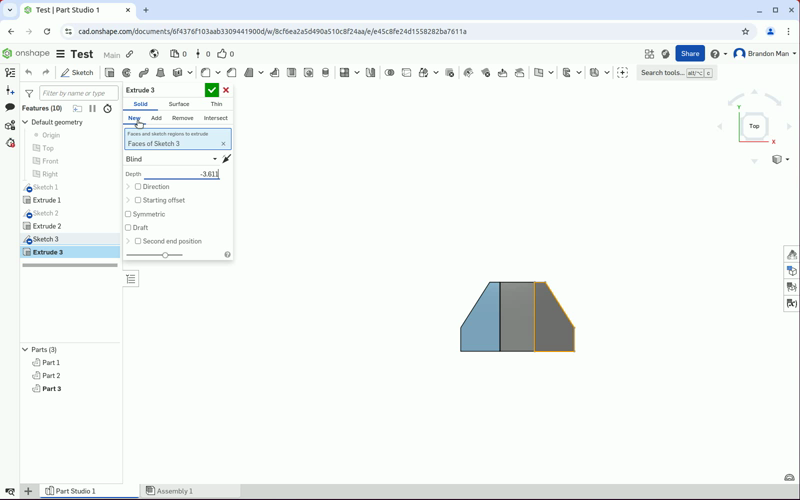
key(enter)
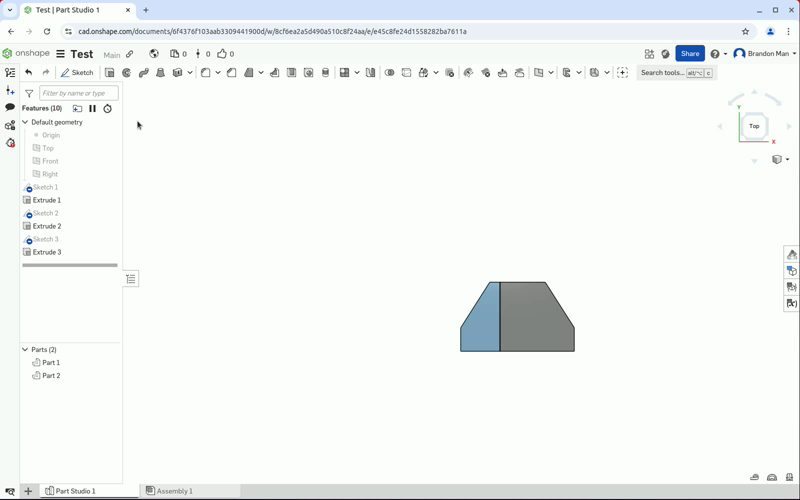
key(shift+h)
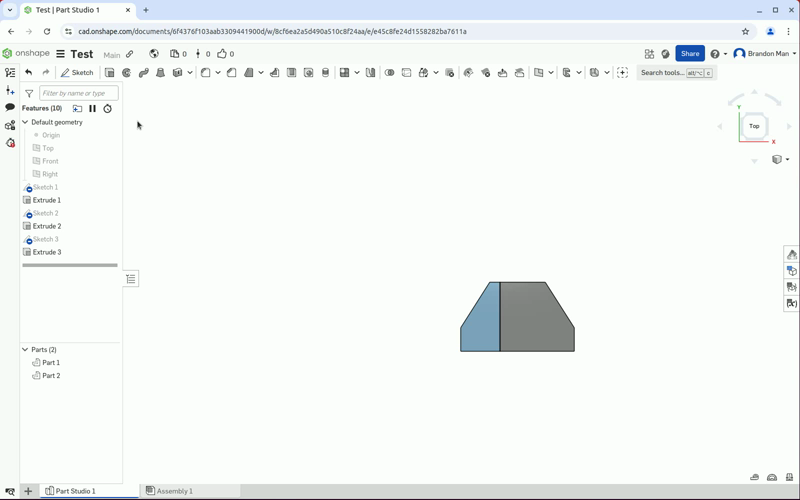
key(shift+h)
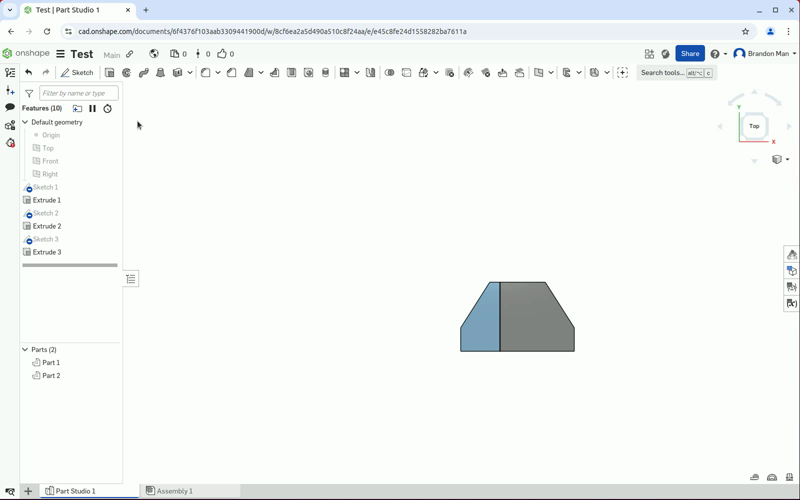
mouse_move(73, 189)
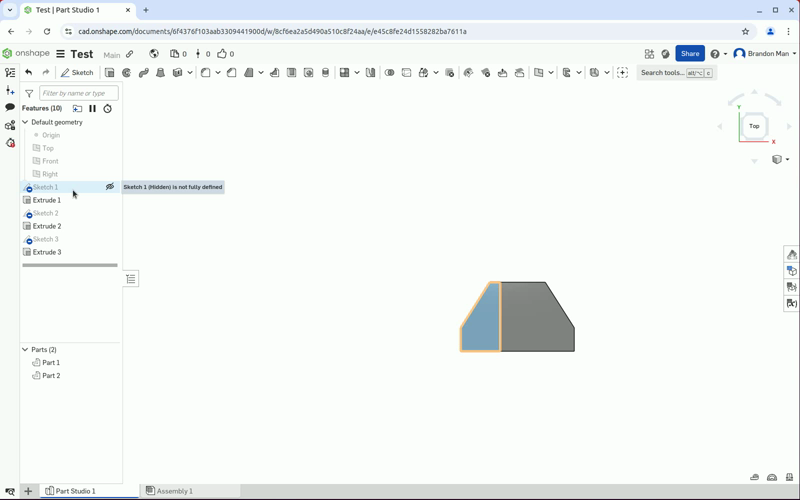
click(73, 189)
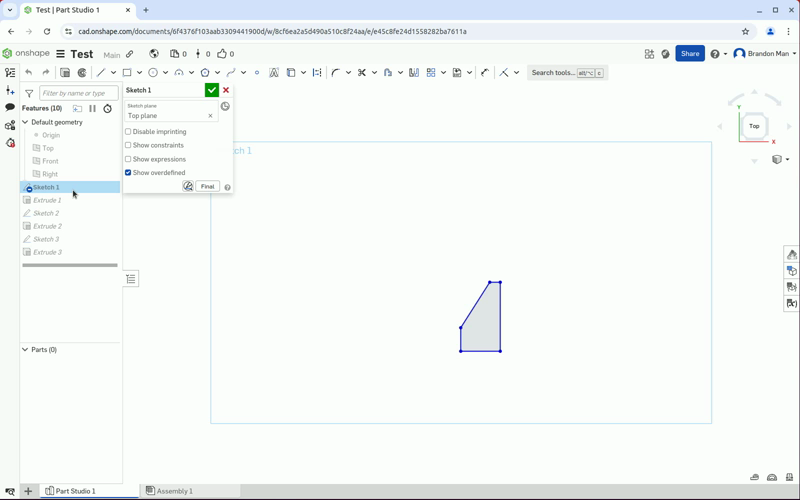
mouse_move(229, 92)
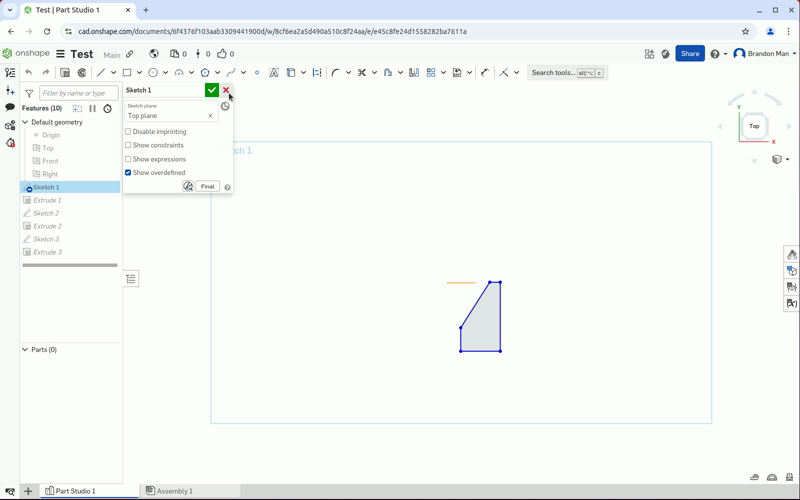
click(229, 92)
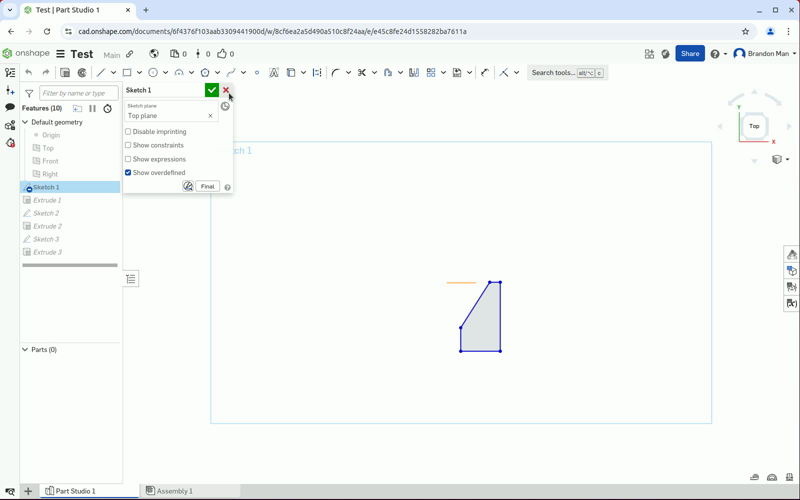
key(shift+s)
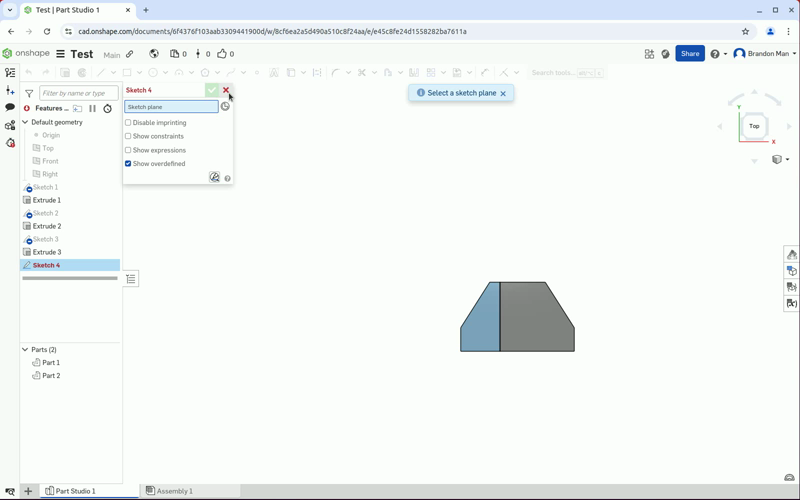
mouse_move(73, 150)
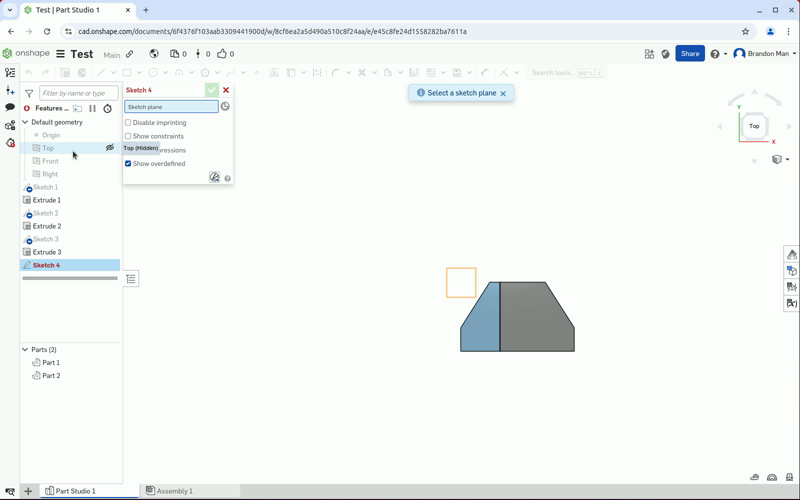
click(73, 150)
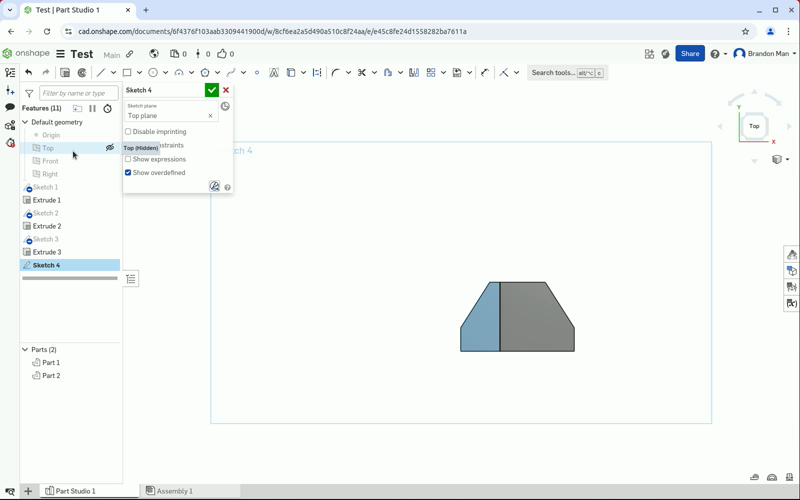
mouse_move(73, 352)
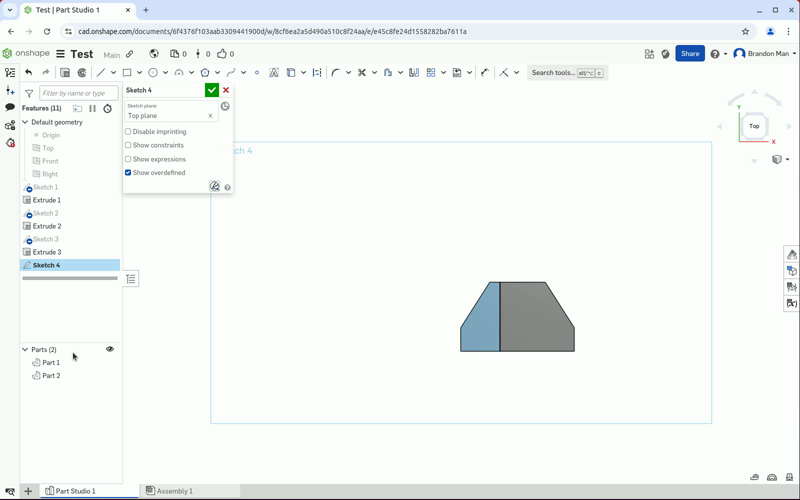
key(y)
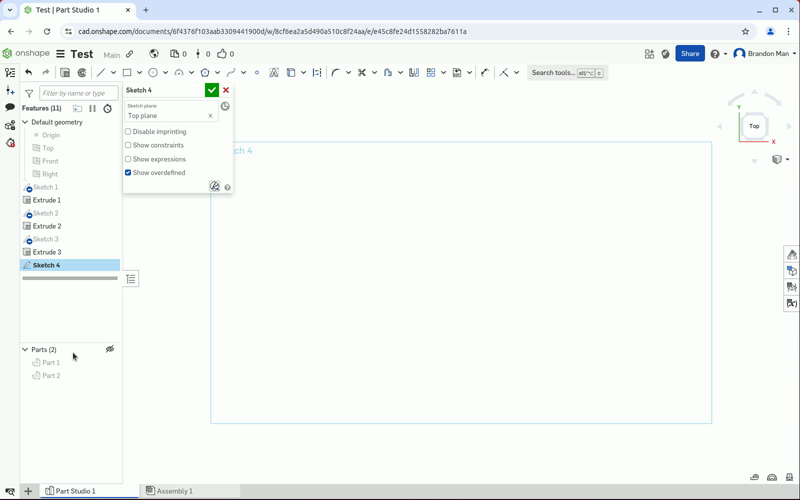
key(l)
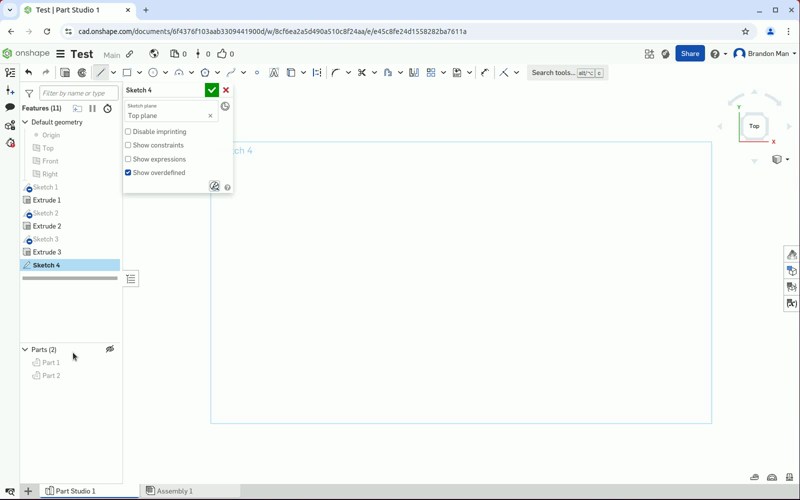
key_down(shift)
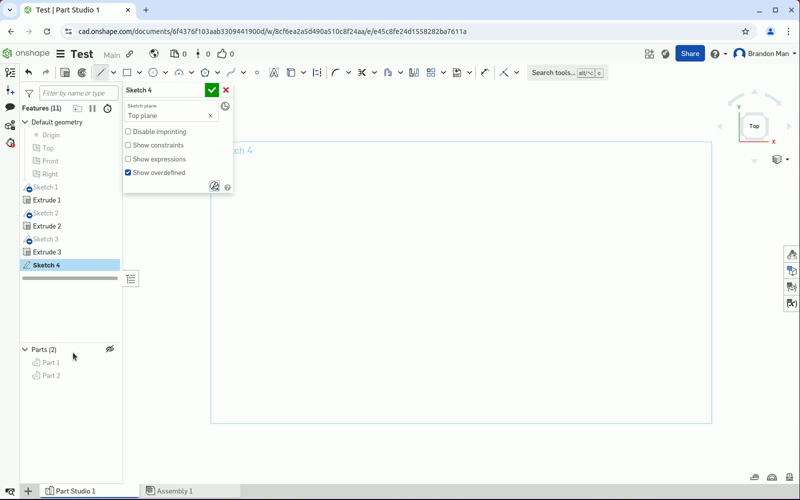
mouse_move(499, 351)
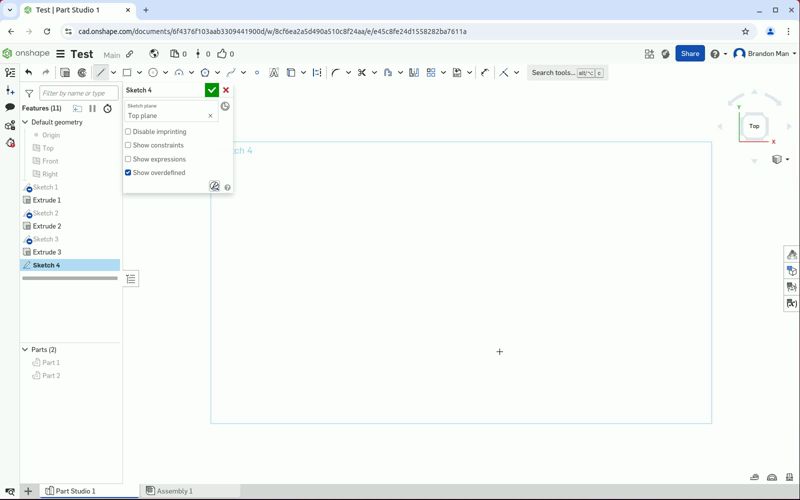
click(499, 351)
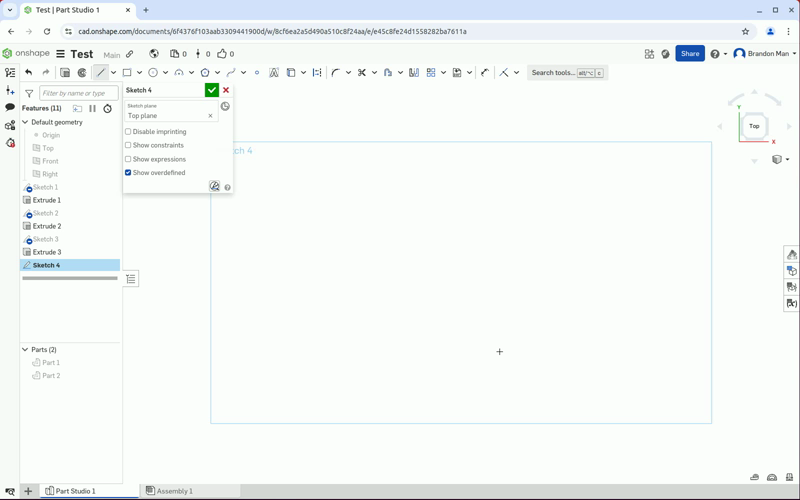
key_up(shift)
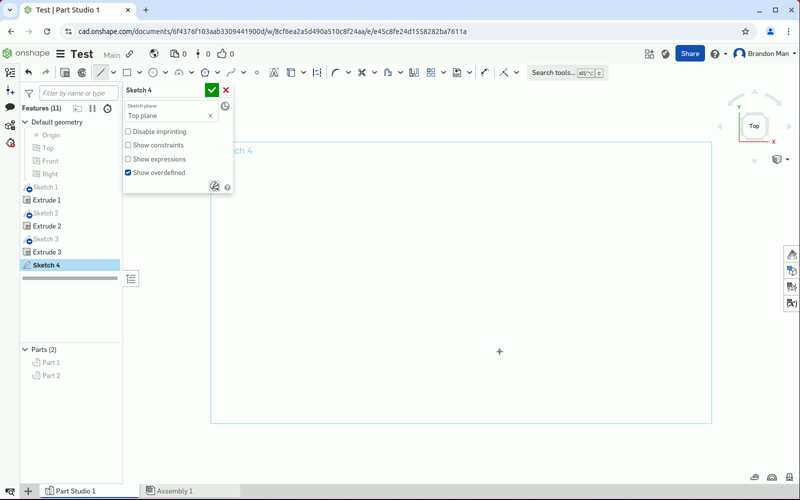
key_down(shift)
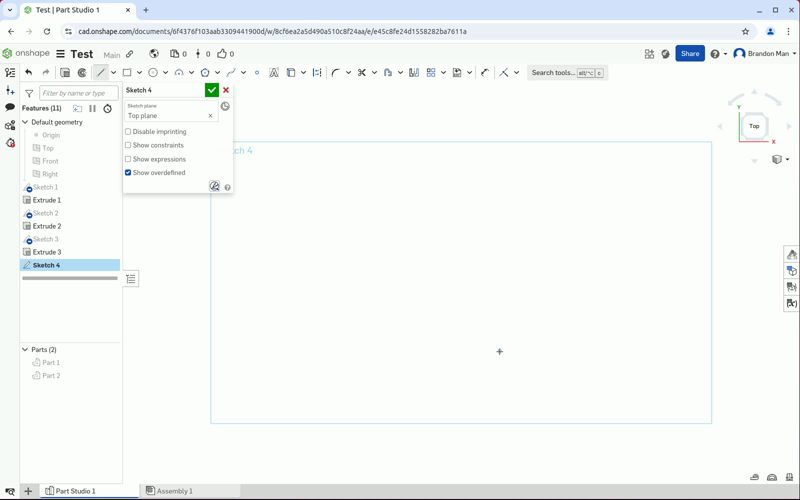
mouse_move(529, 351)
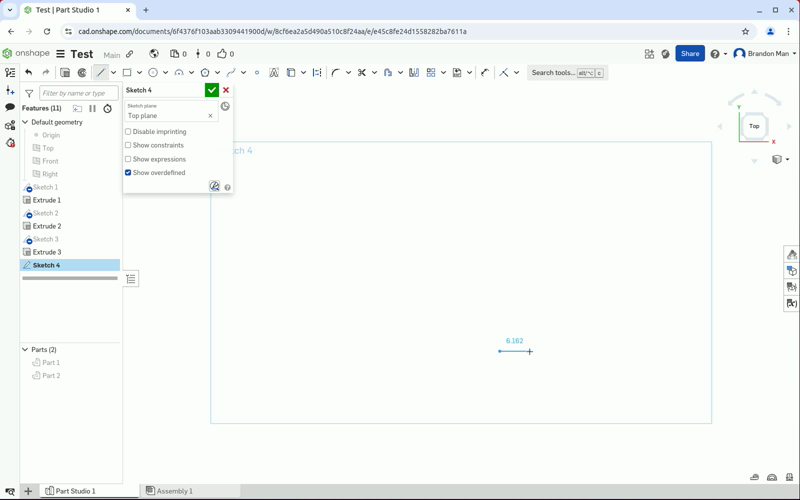
mouse_move(534, 351)
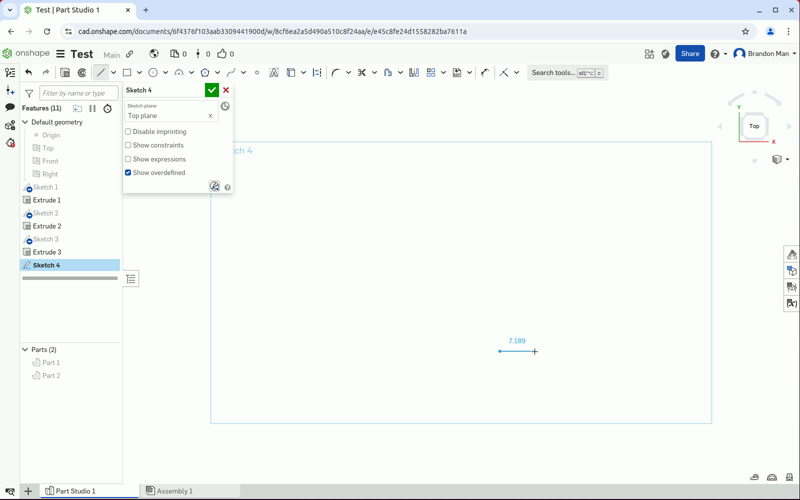
click(534, 351)
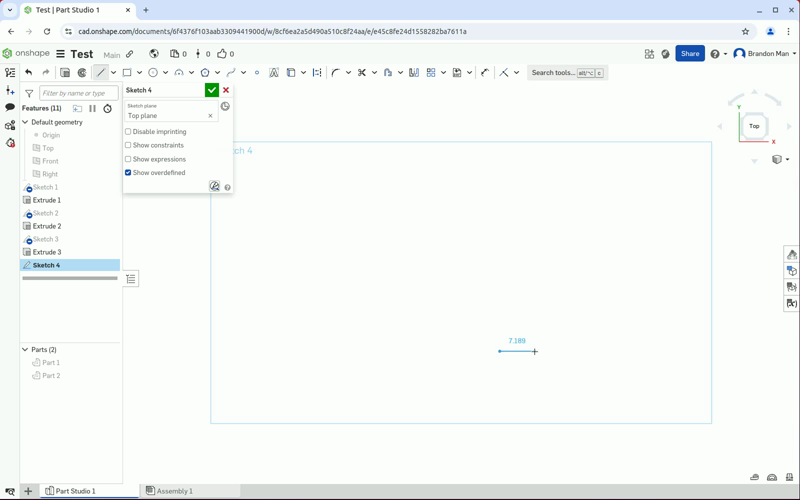
key_up(shift)
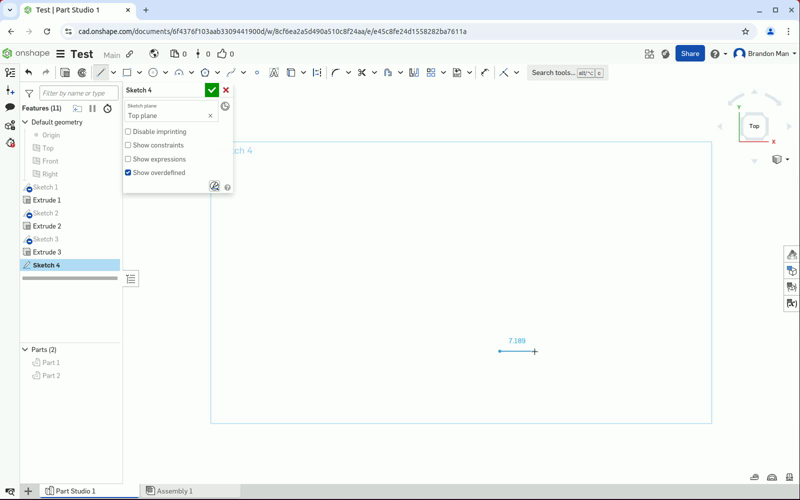
key_down(shift)
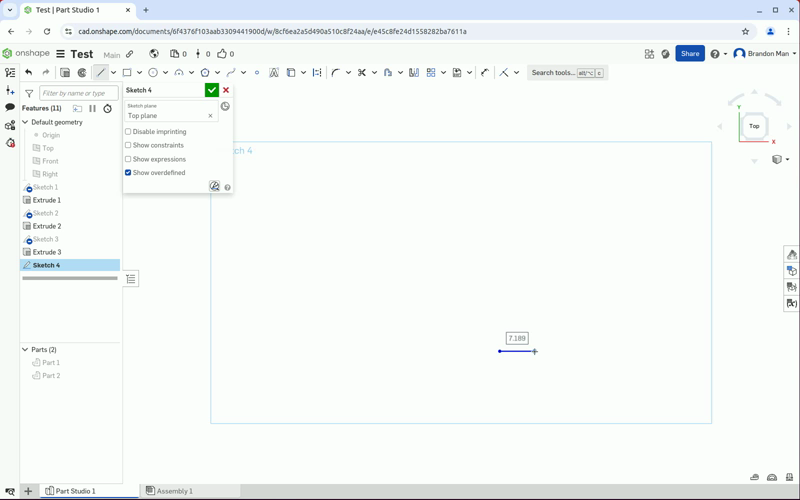
mouse_move(534, 282)
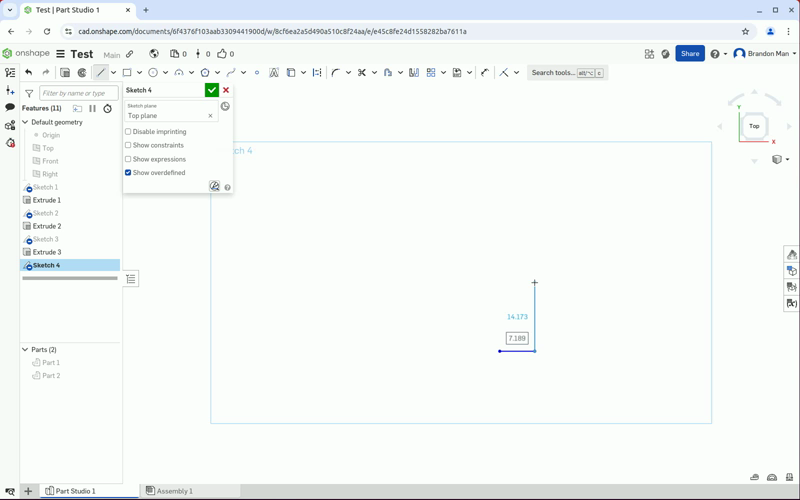
click(534, 282)
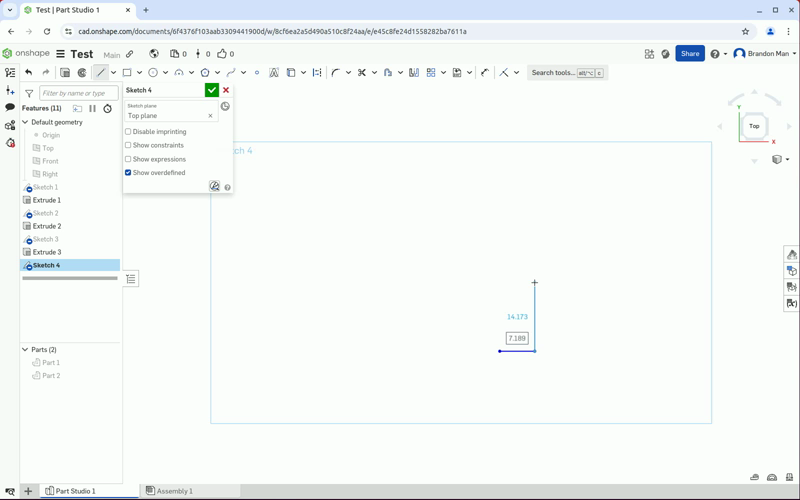
key_up(shift)
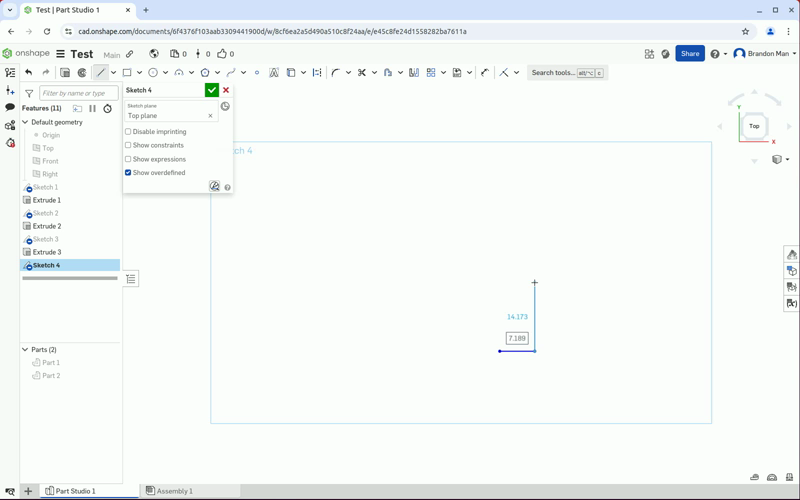
key_down(shift)
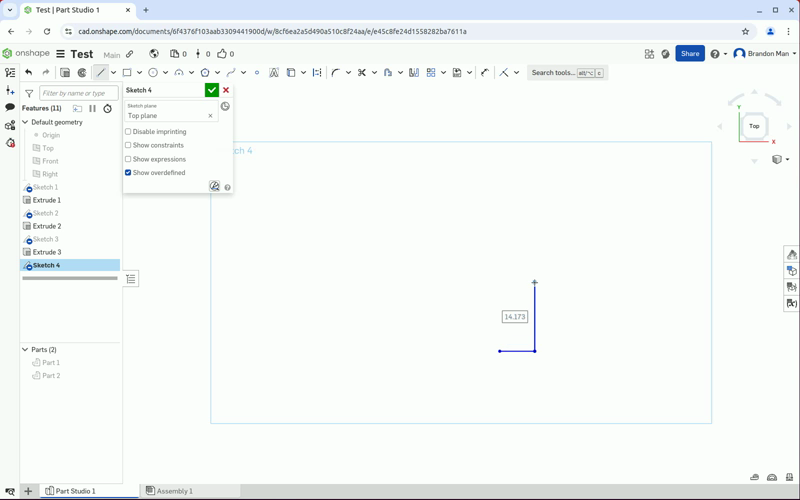
mouse_move(564, 282)
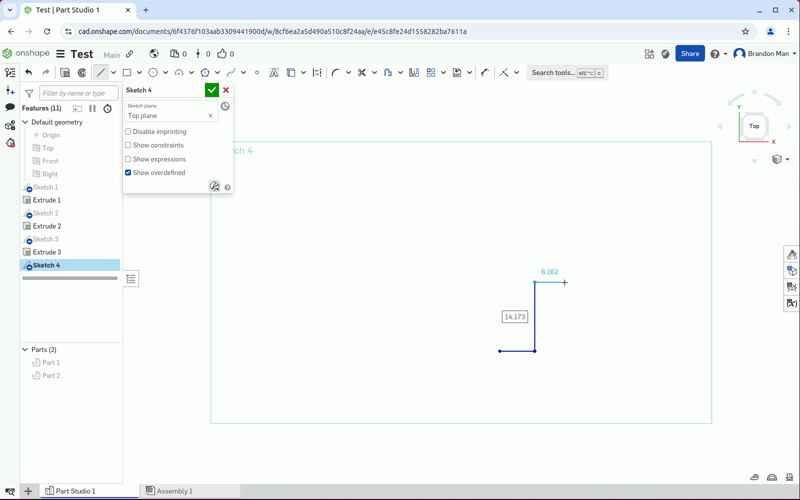
mouse_move(499, 282)
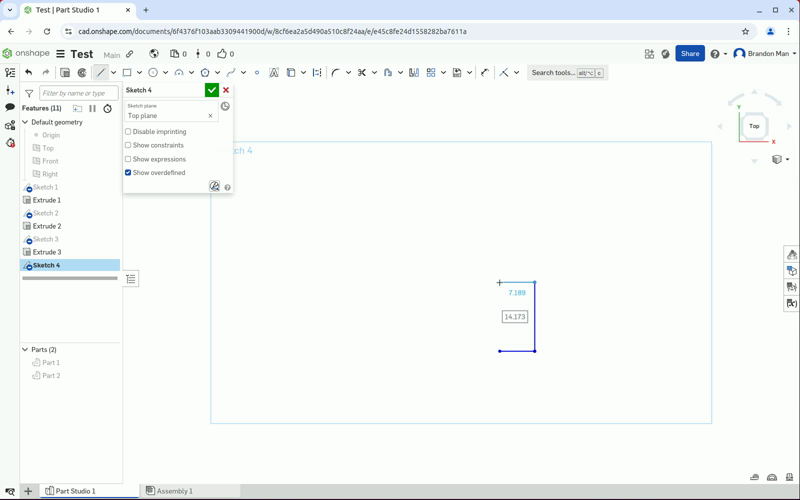
click(499, 282)
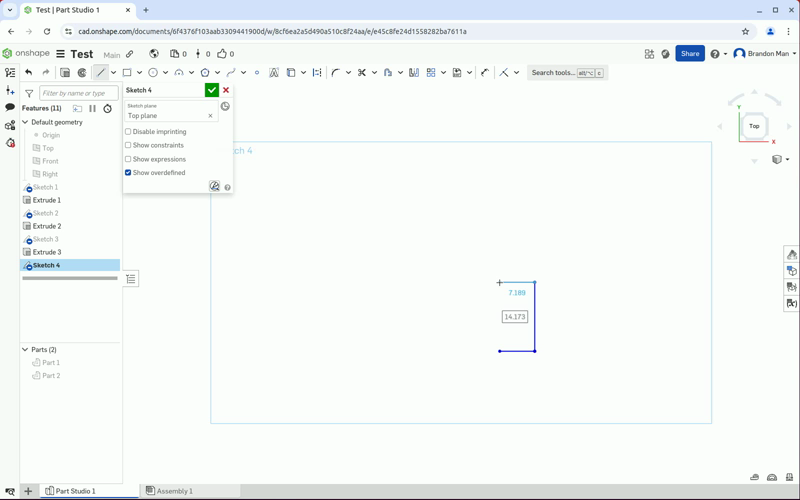
key_up(shift)
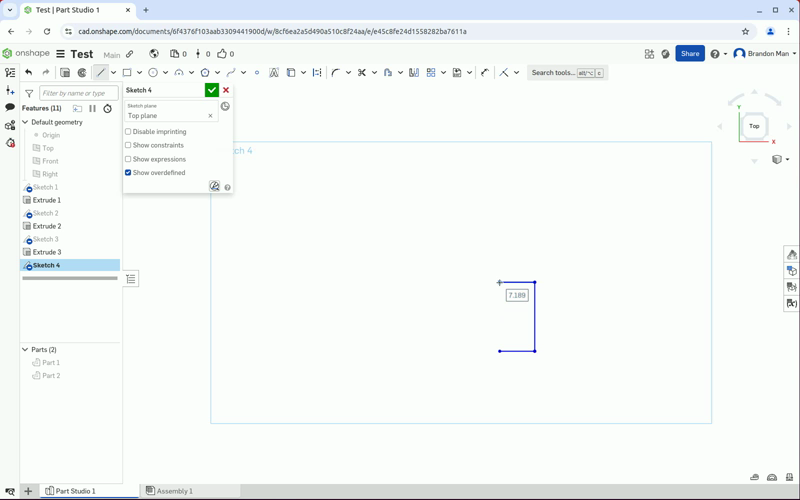
key_down(shift)
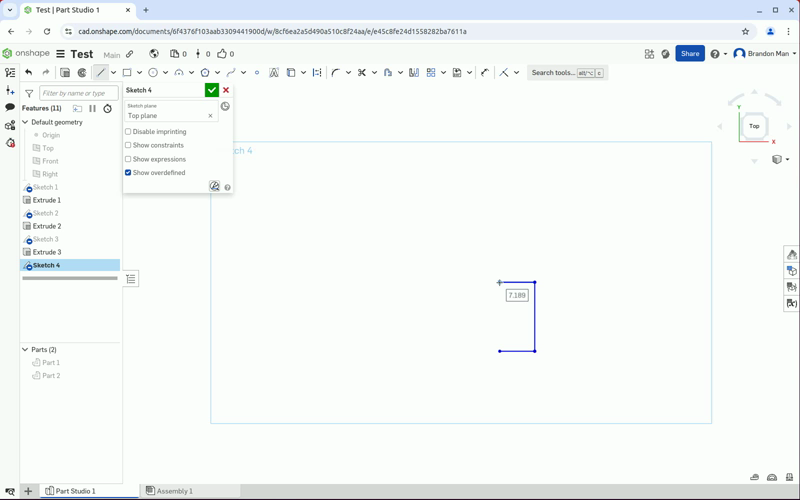
mouse_move(499, 351)
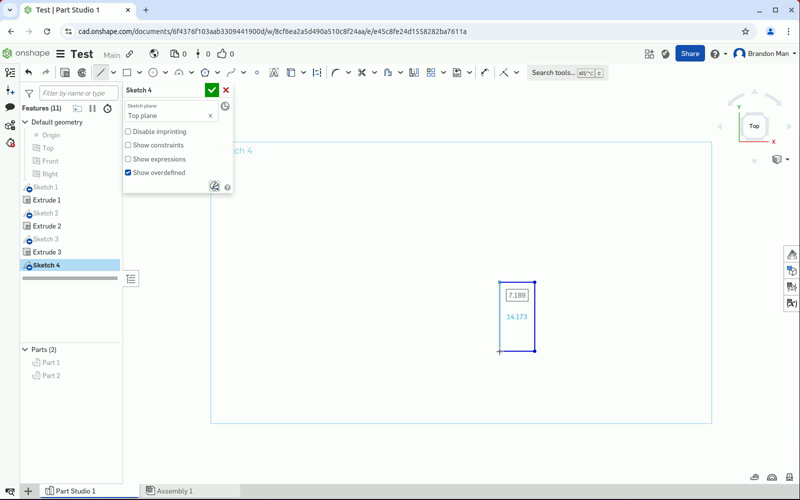
key_up(shift)
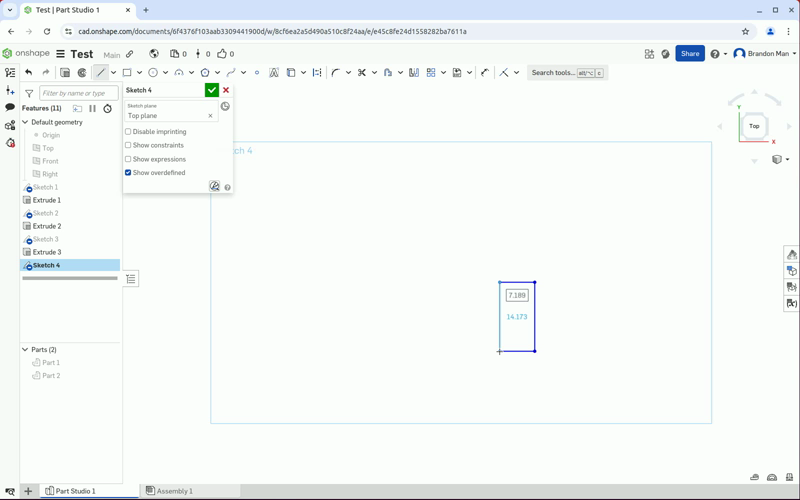
click(499, 351)
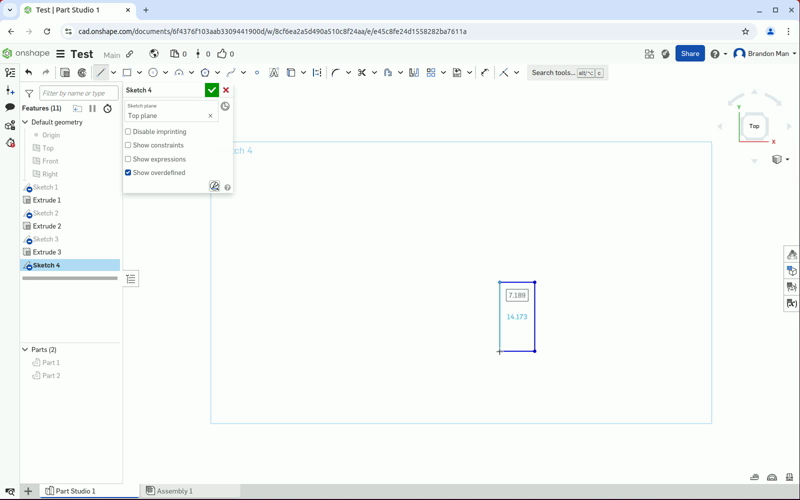
key(esc)
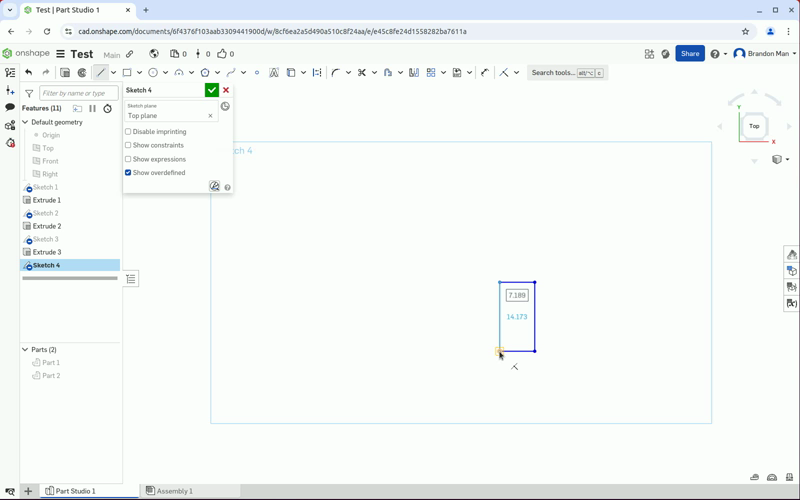
mouse_move(509, 342)
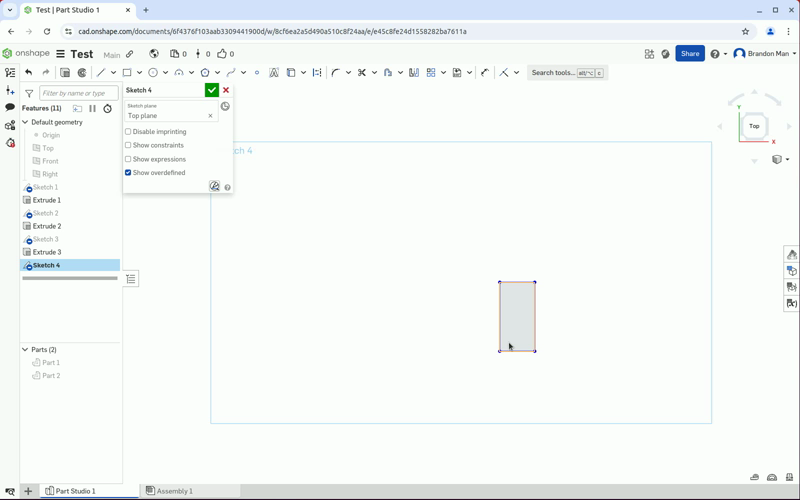
click(509, 342)
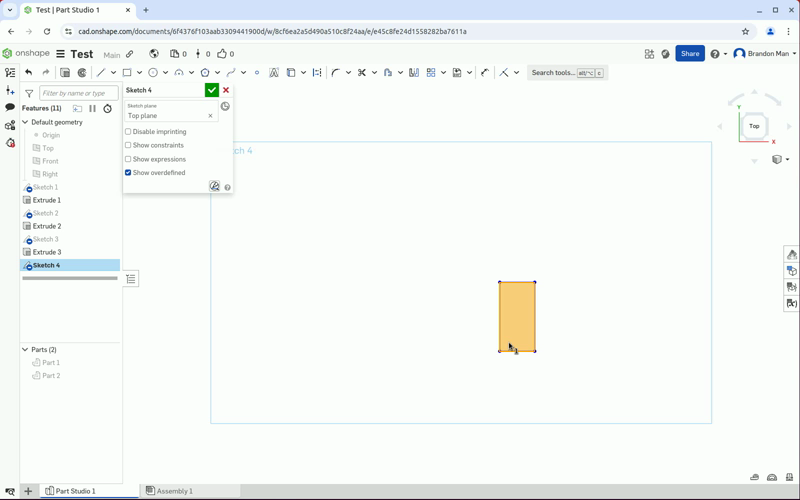
mouse_move(73, 352)
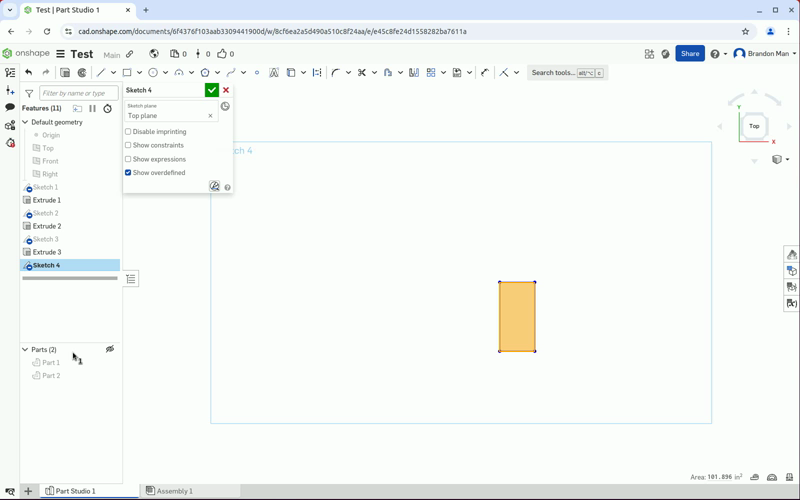
key(shift+y)
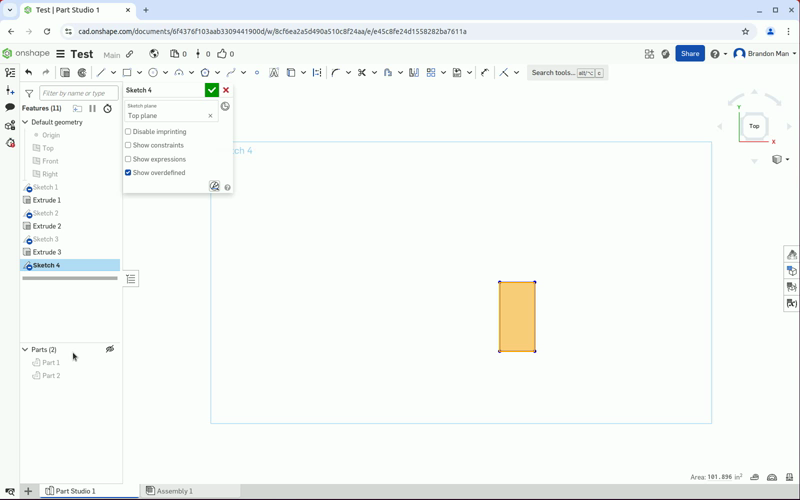
key(shift+e)
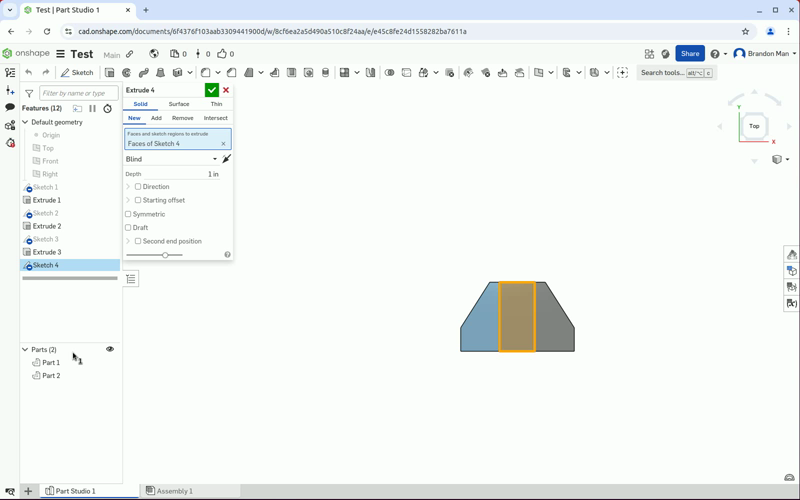
mouse_move(143, 106)
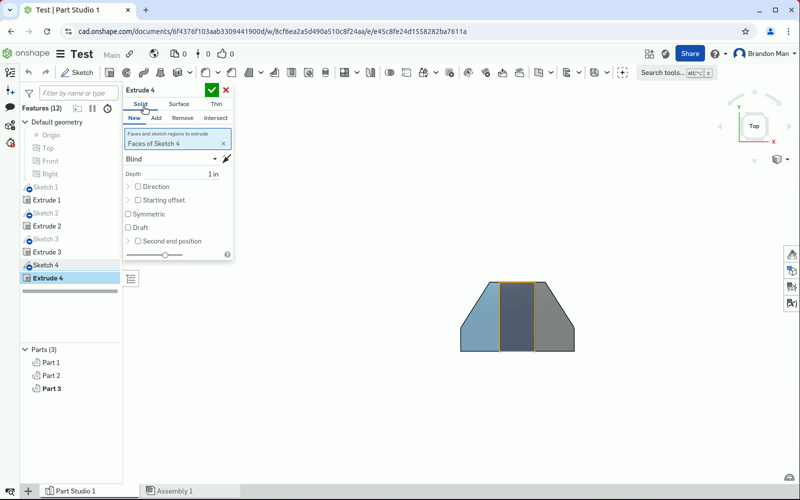
click(143, 106)
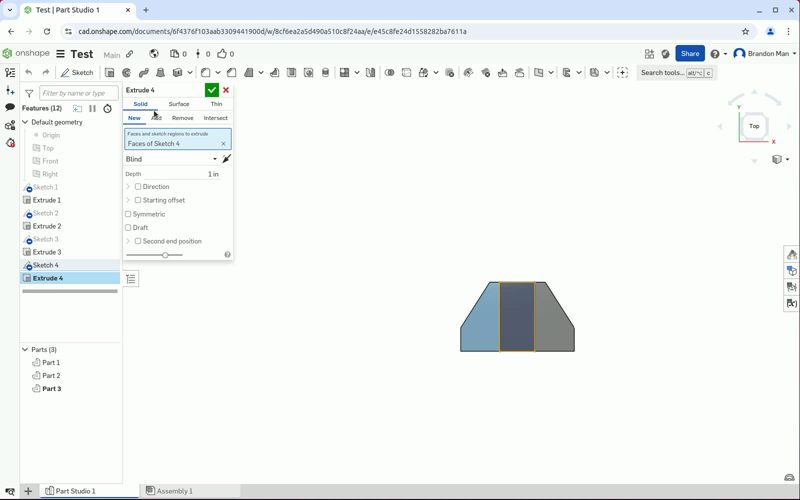
mouse_move(186, 120)
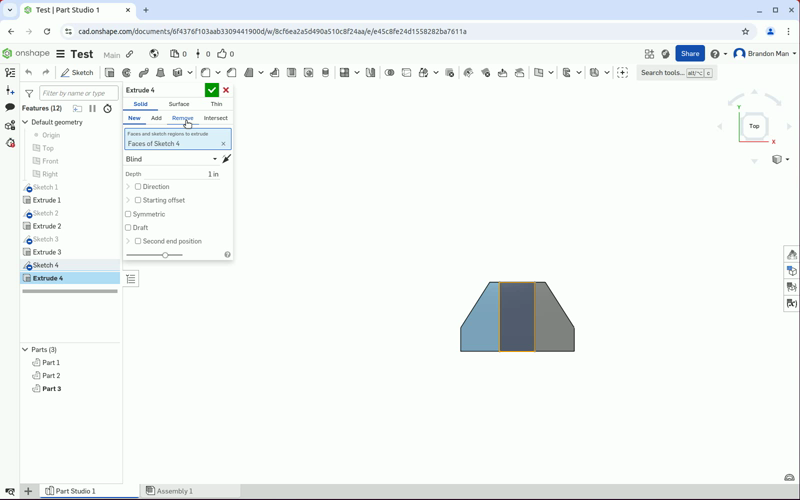
click(186, 120)
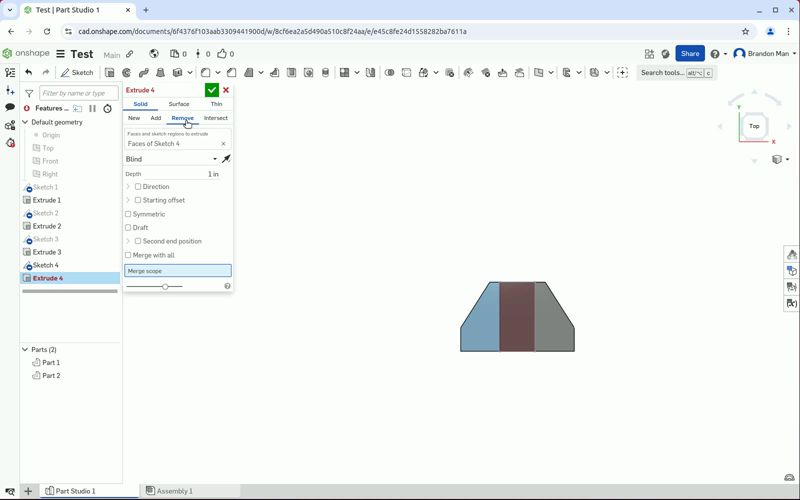
key(tab, 4)
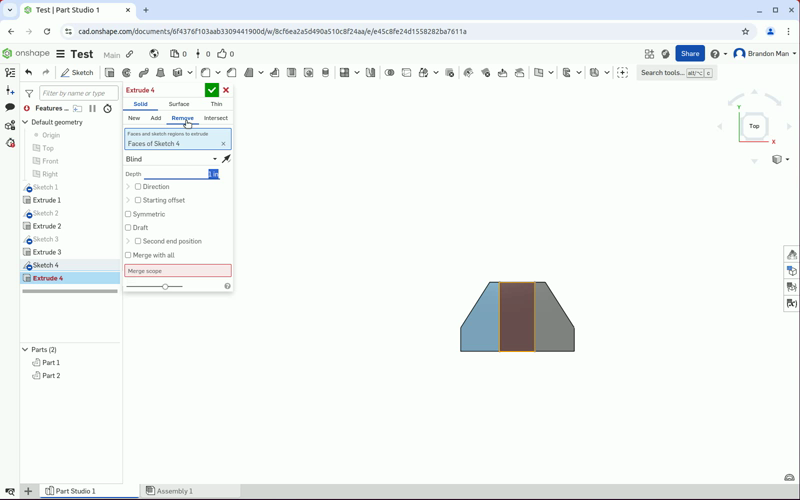
text(1.444)
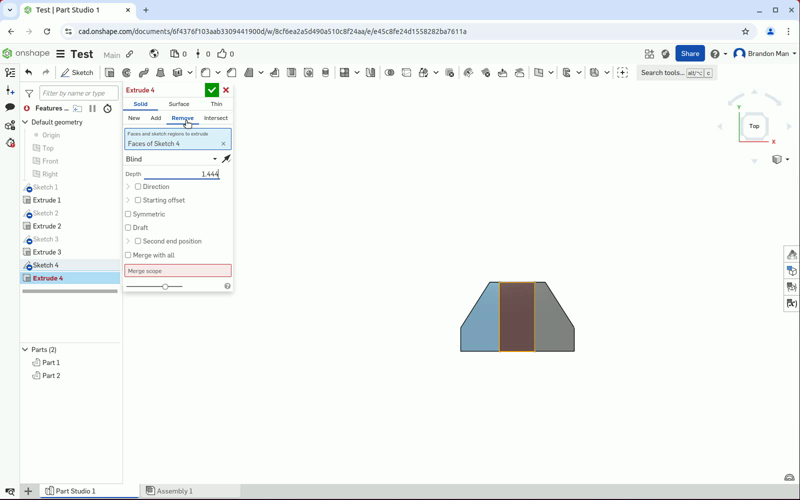
key(tab, 6)
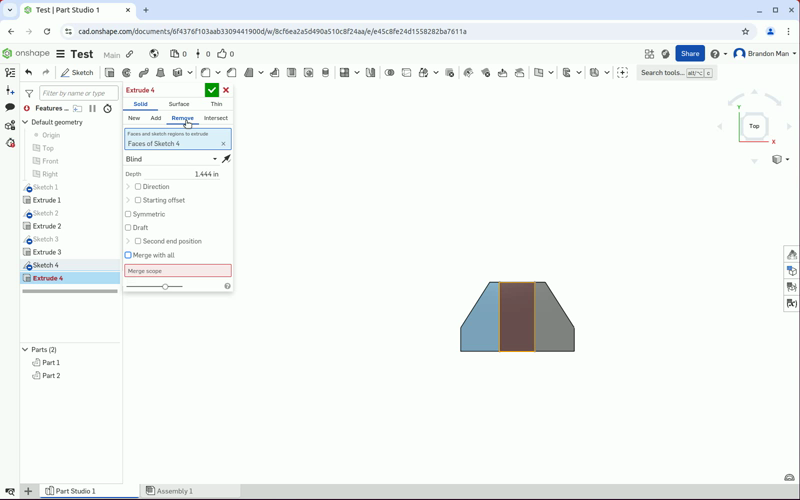
key(space)
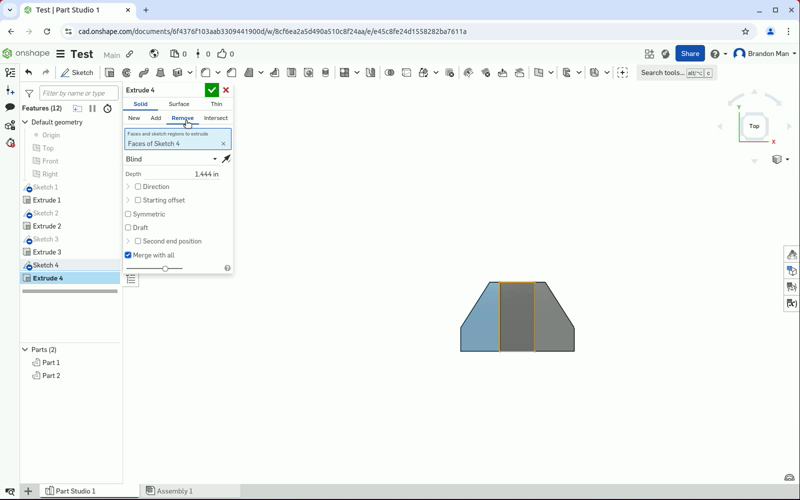
key(enter)
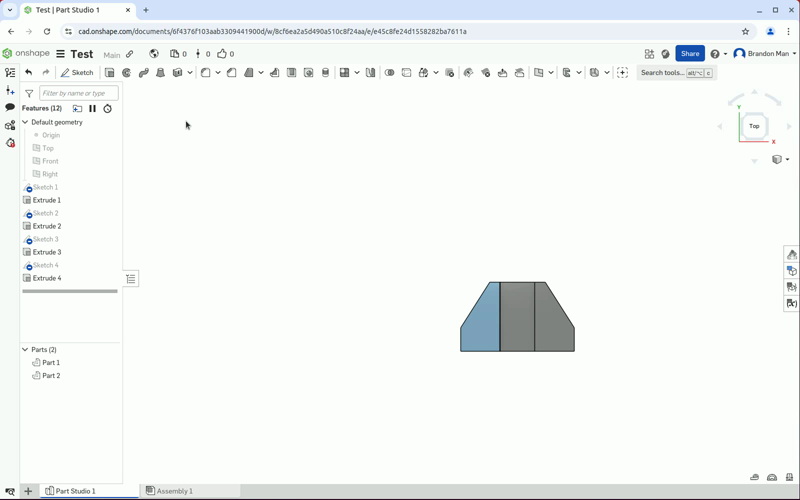
key(shift+h)
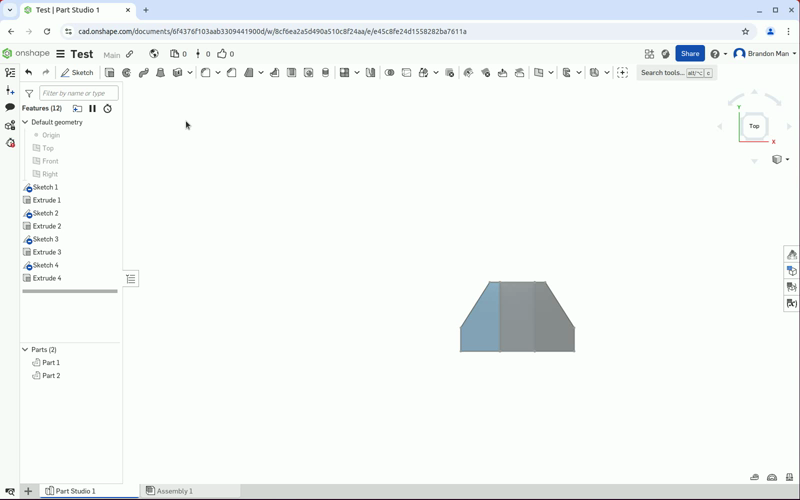
key(shift+h)
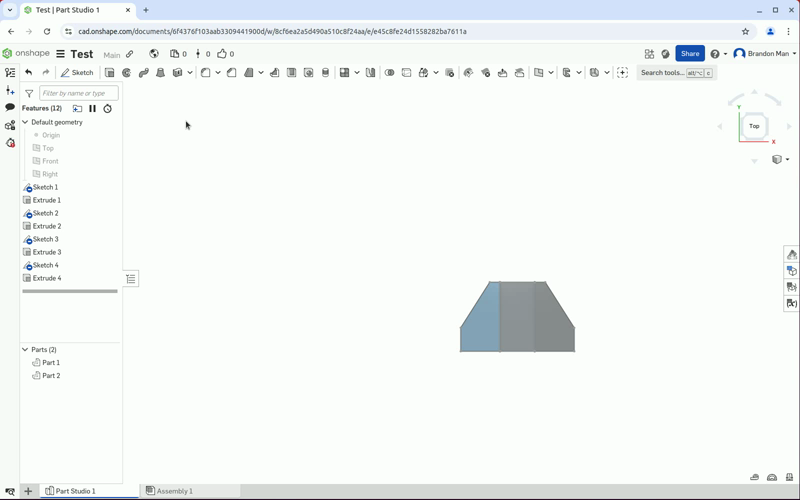
key(shift+7)
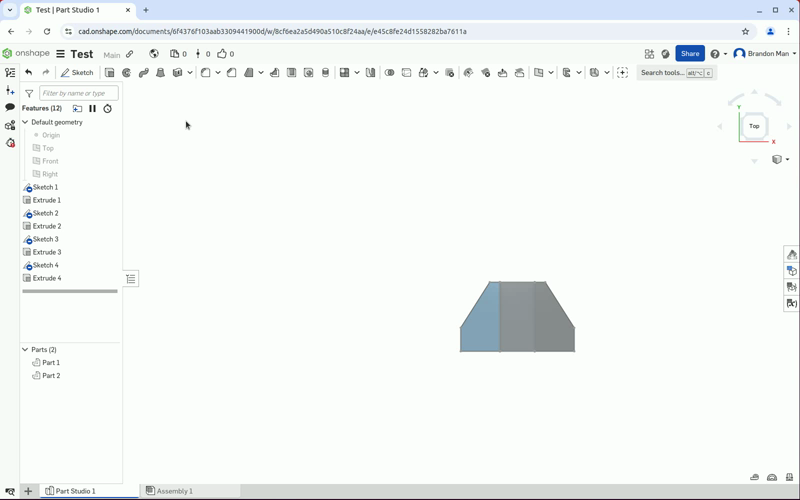
key(up, 3)
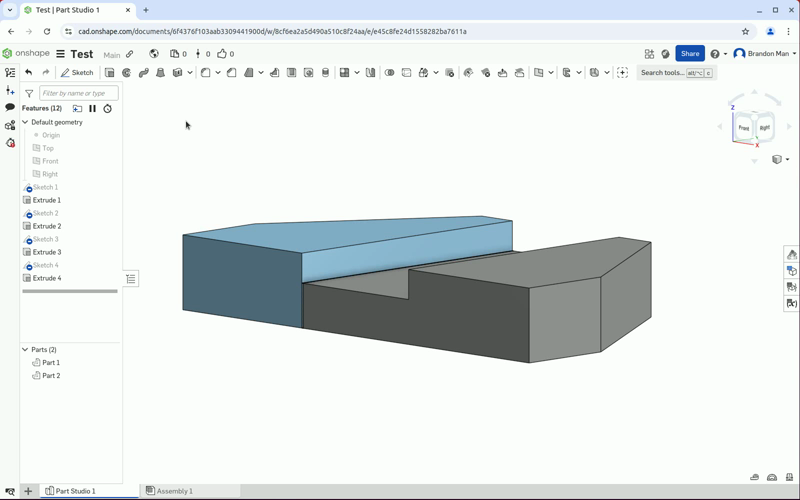
key(left, 3)
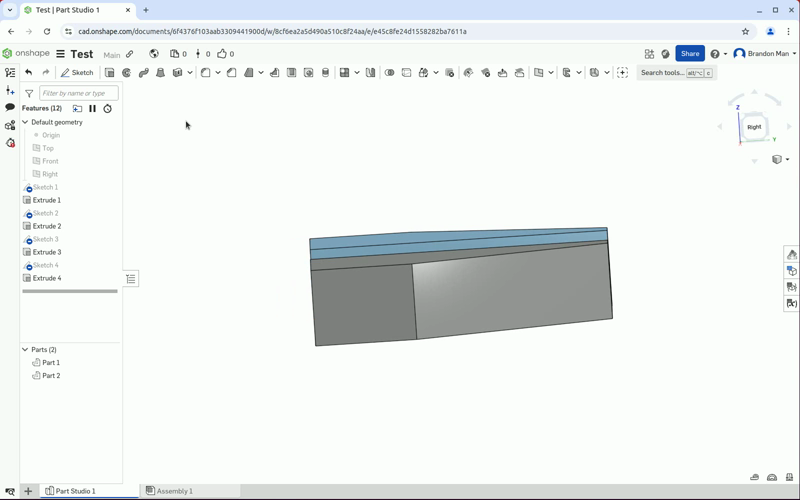
key(right, 3)
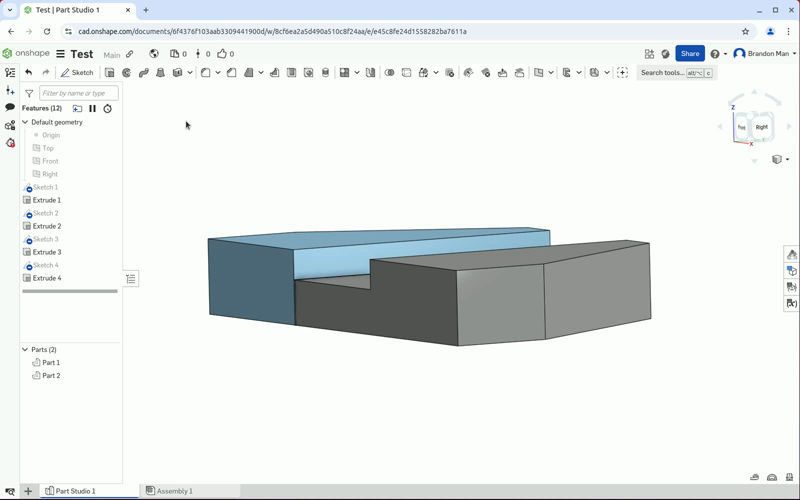
key(down, 3)
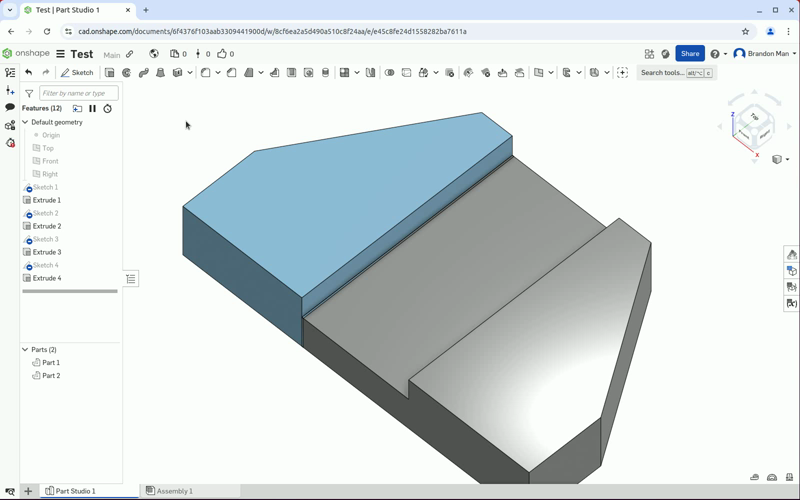
mouse_move(73, 189)
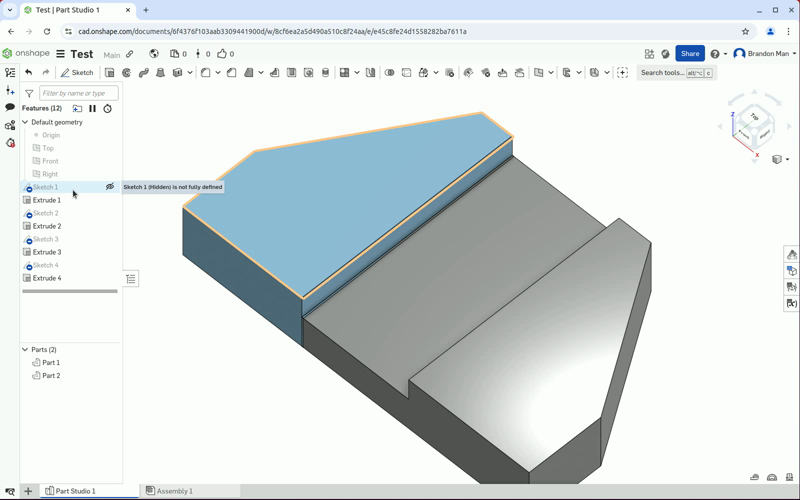
click(73, 189)